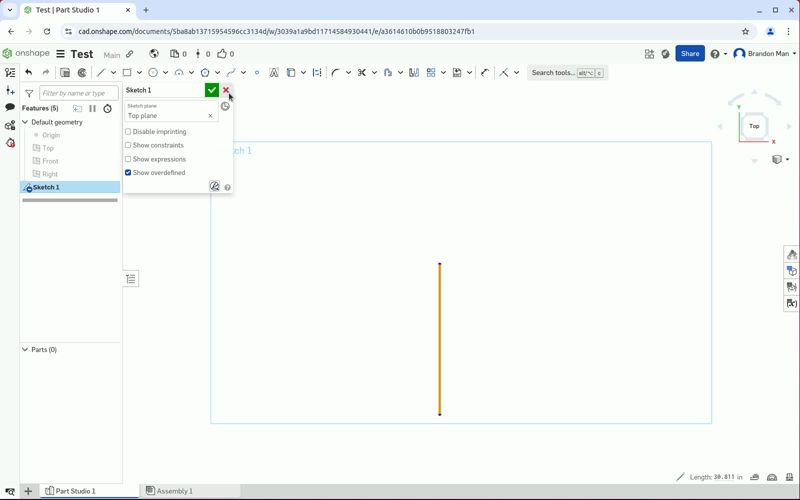
key(shift+h)
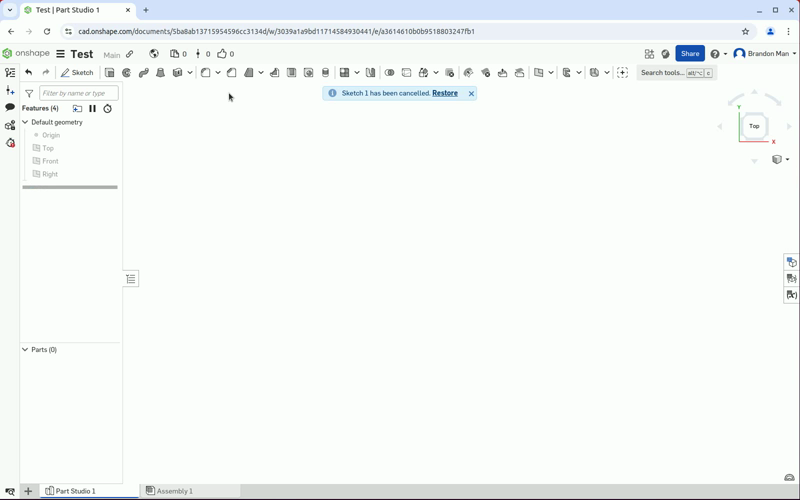
mouse_move(73, 352)
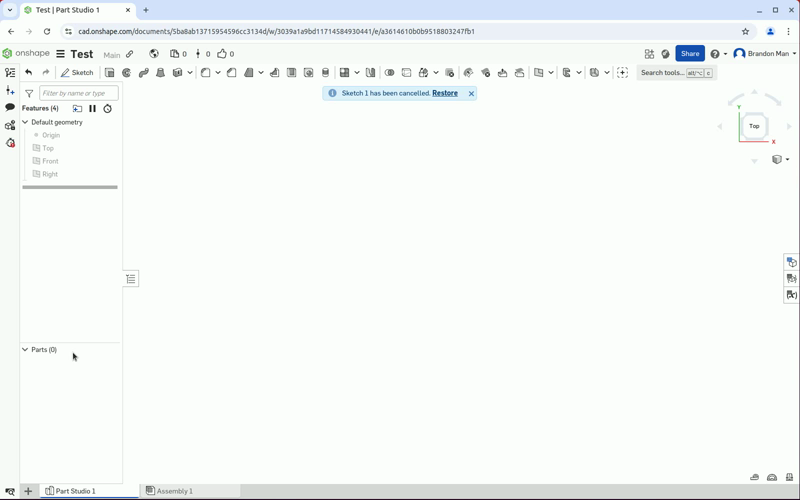
key(y)
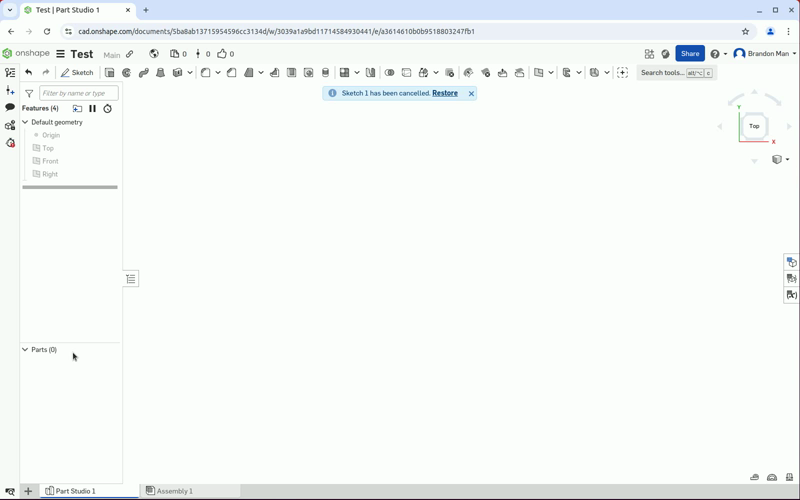
key(shift+p)
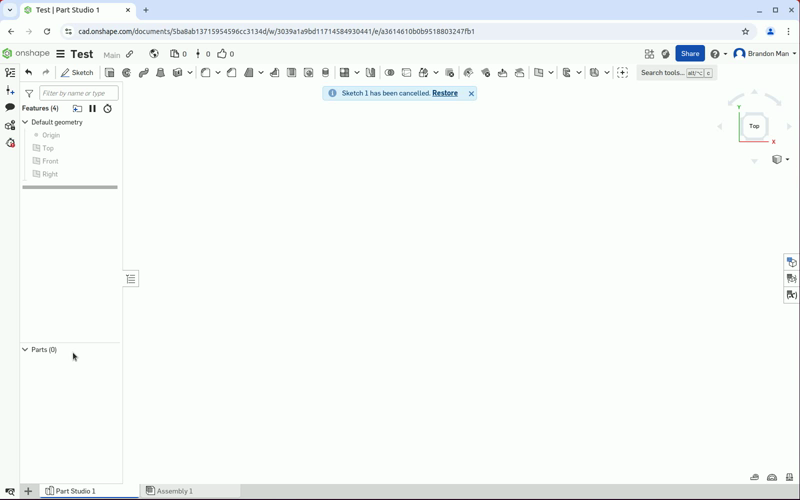
key(space)
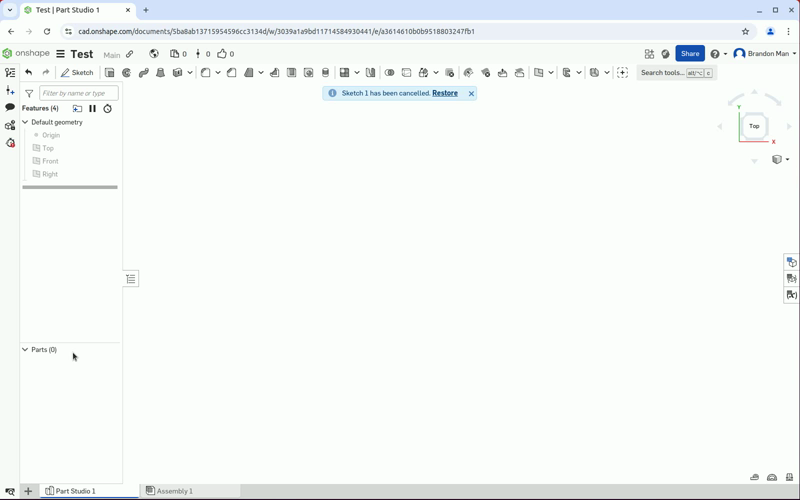
key_down(shift)
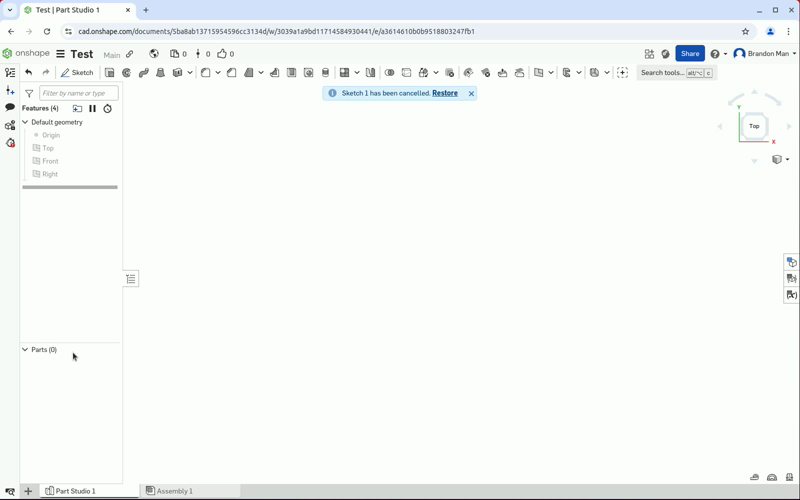
key(up)
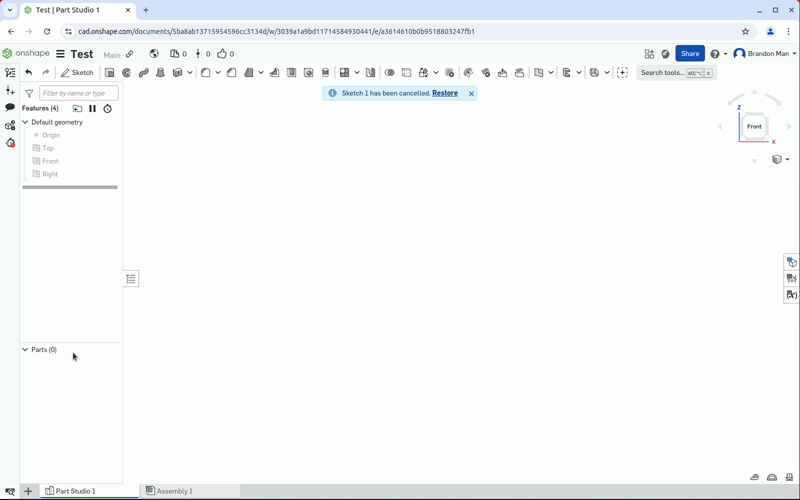
key_up(shift)
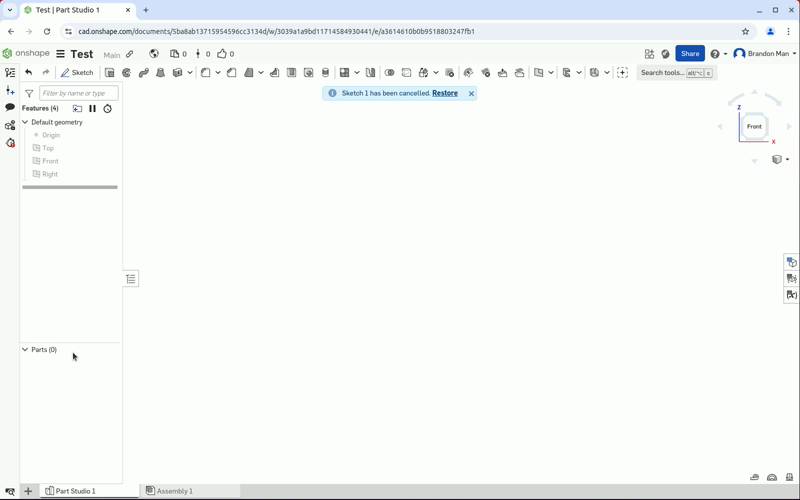
mouse_move(73, 352)
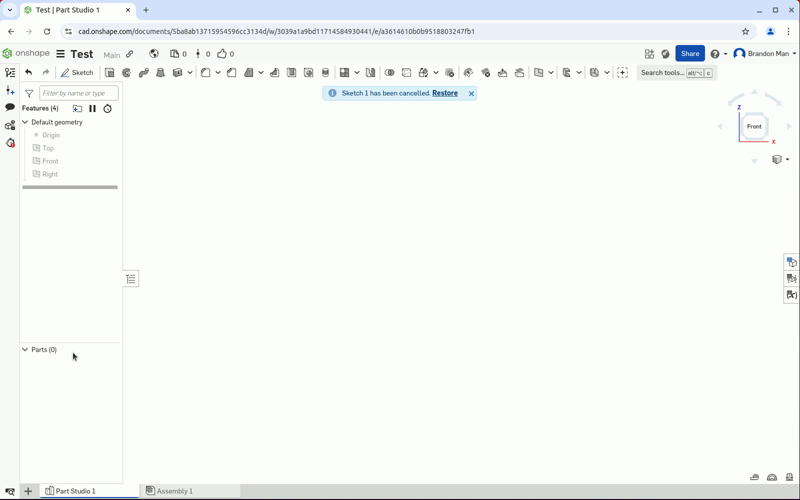
key(shift+y)
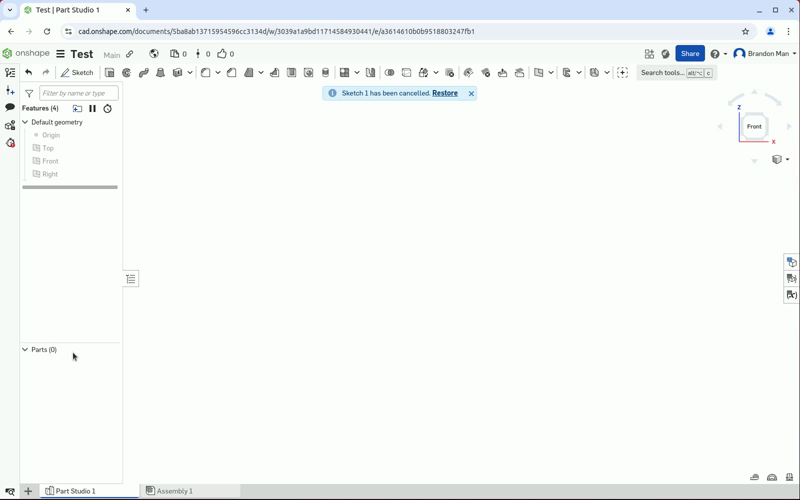
key(shift+s)
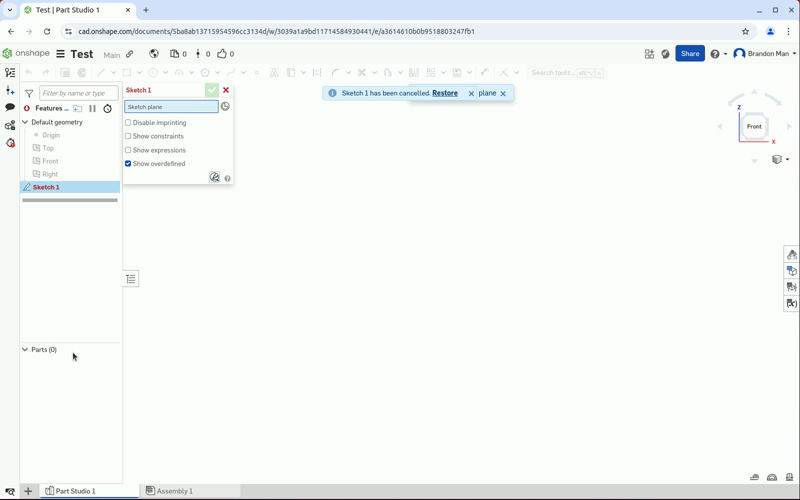
mouse_move(73, 163)
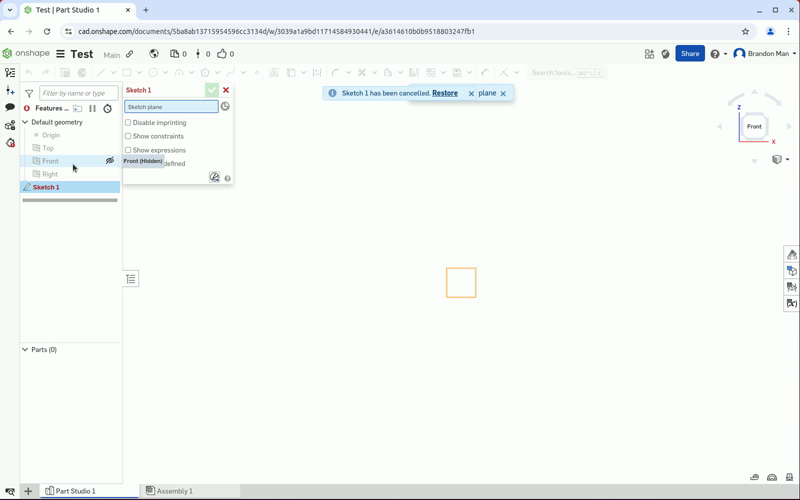
click(73, 163)
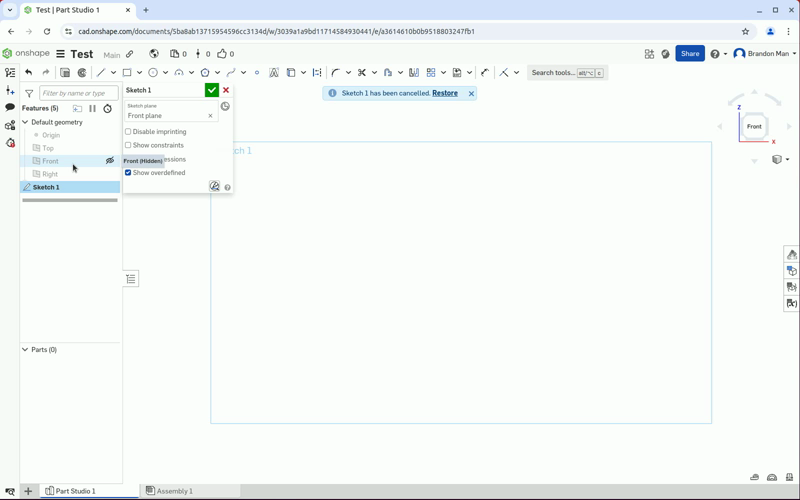
mouse_move(73, 352)
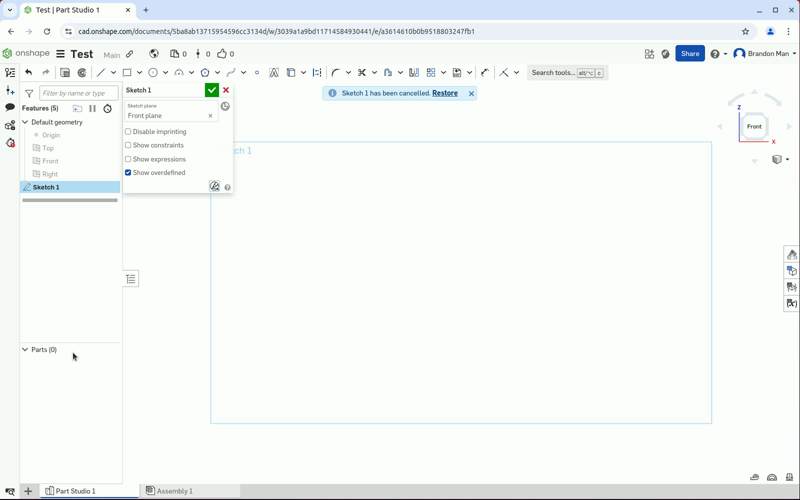
key(y)
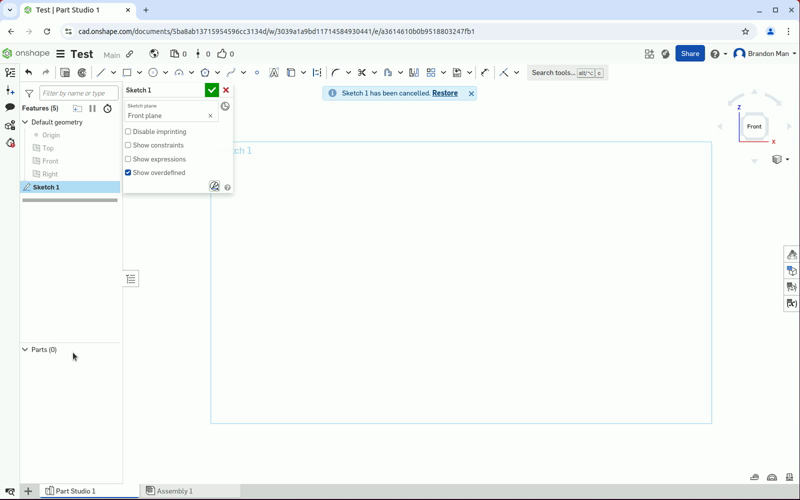
key(l)
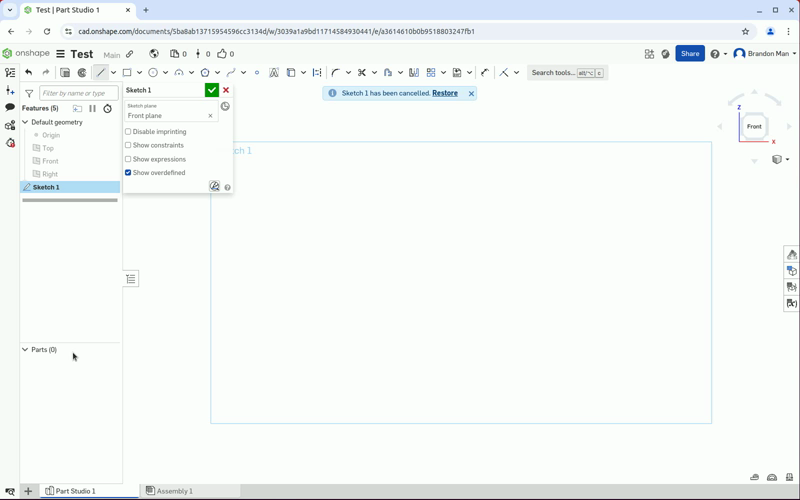
key_down(shift)
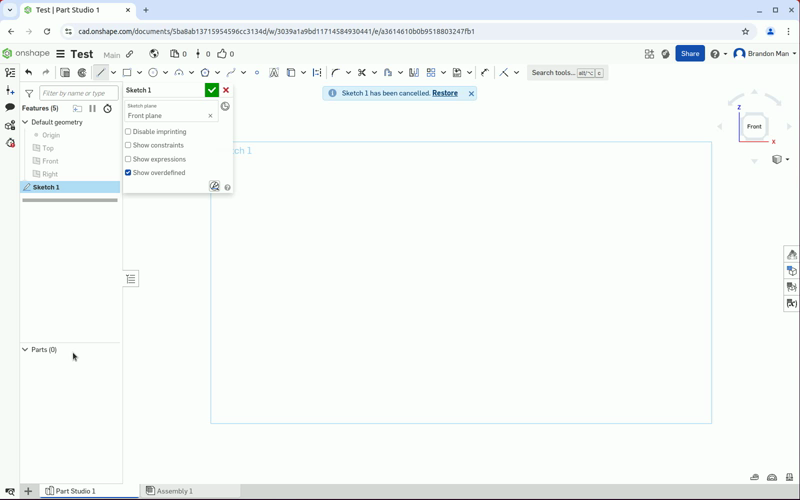
mouse_move(377, 262)
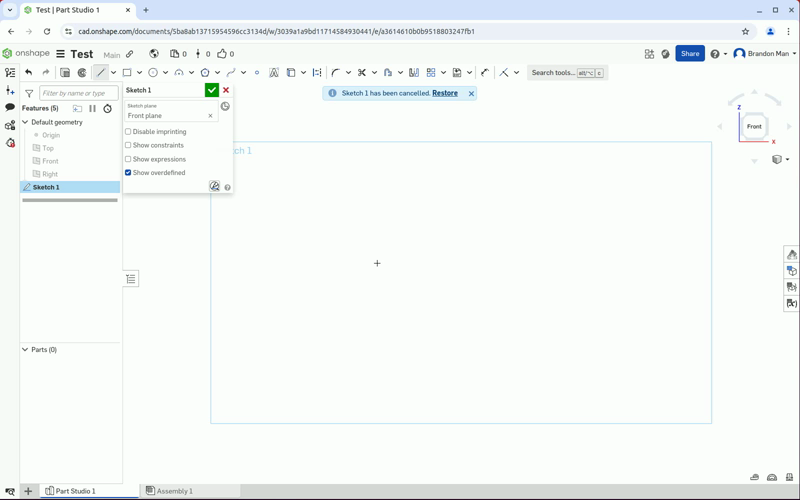
click(377, 262)
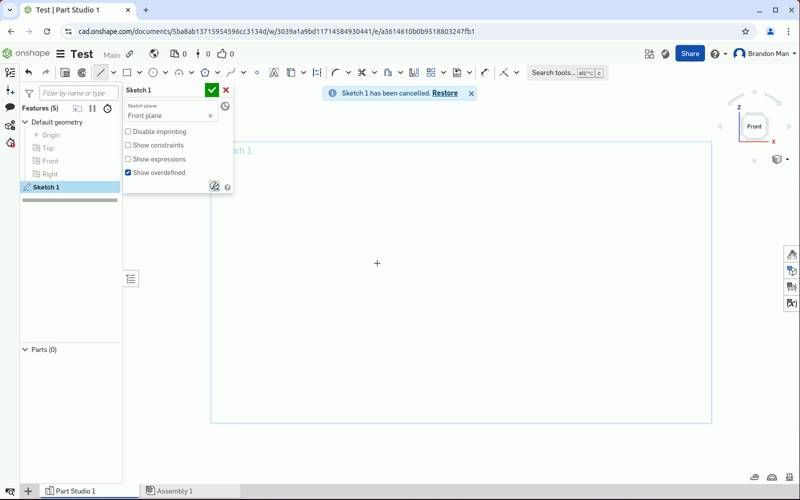
key_up(shift)
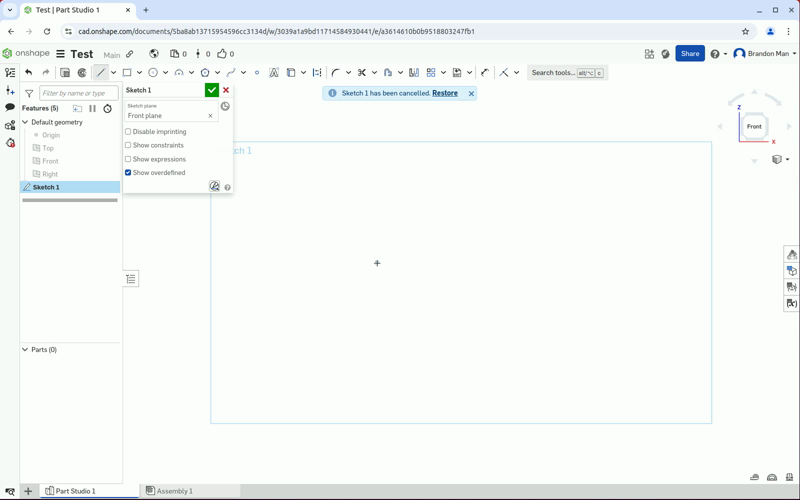
key_down(shift)
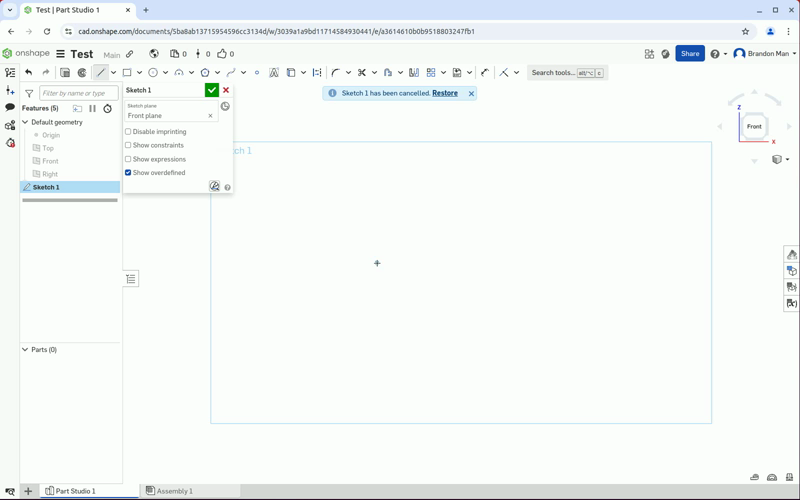
mouse_move(407, 262)
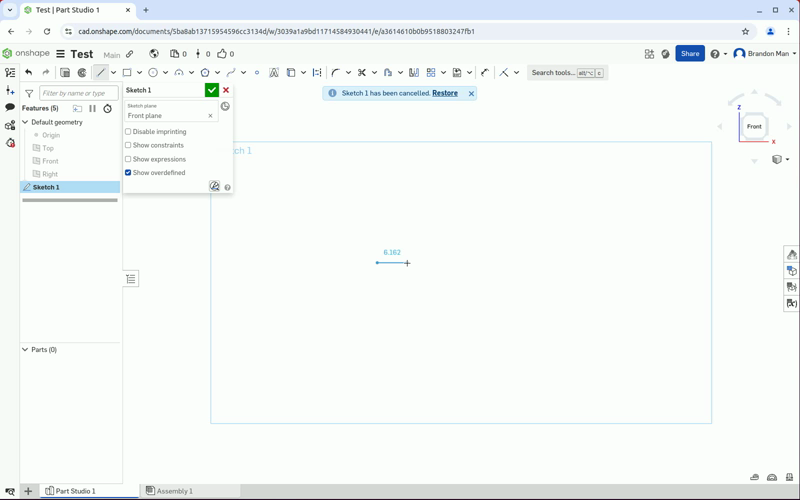
mouse_move(421, 263)
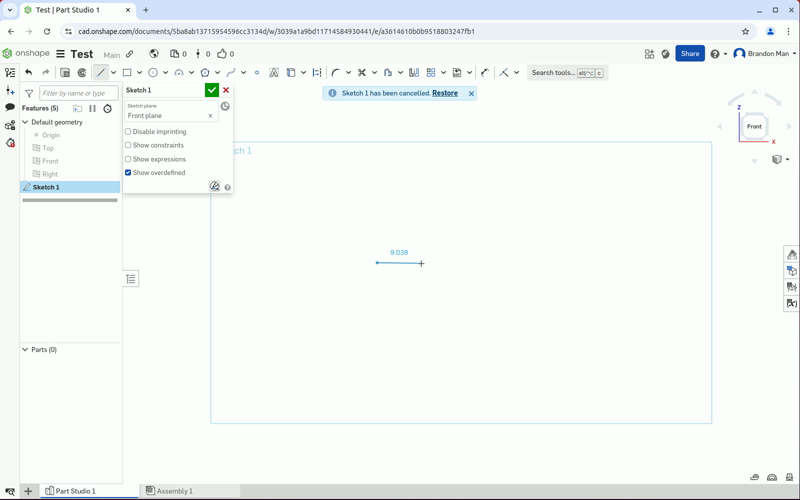
click(421, 263)
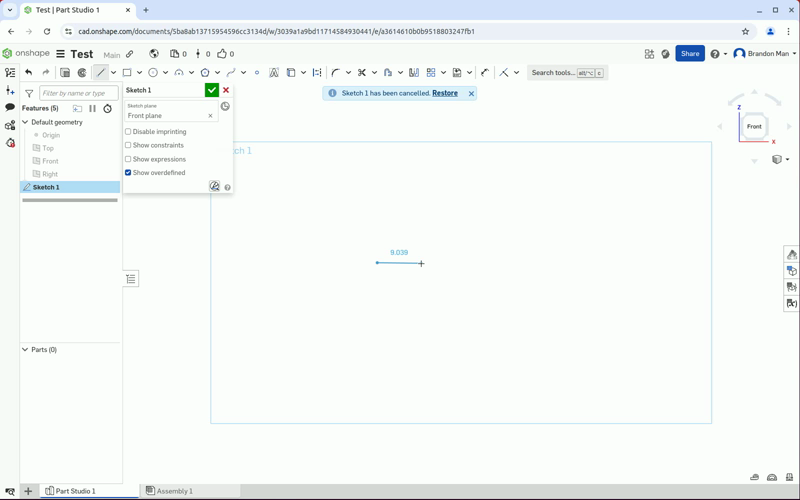
key_up(shift)
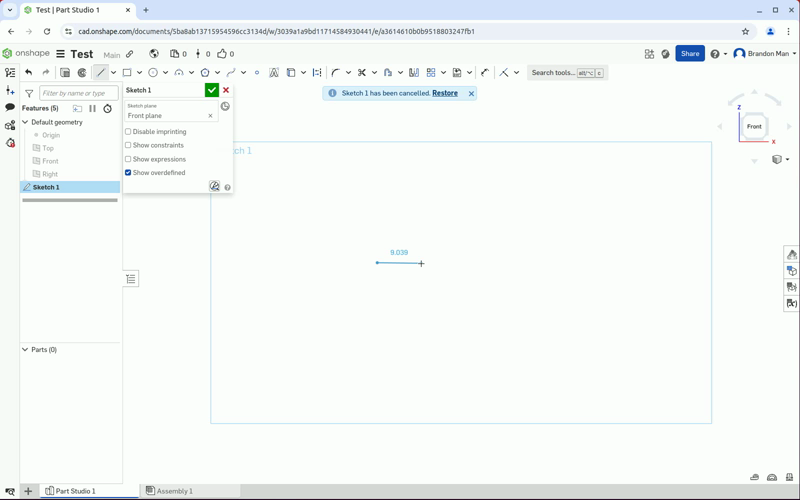
key_down(shift)
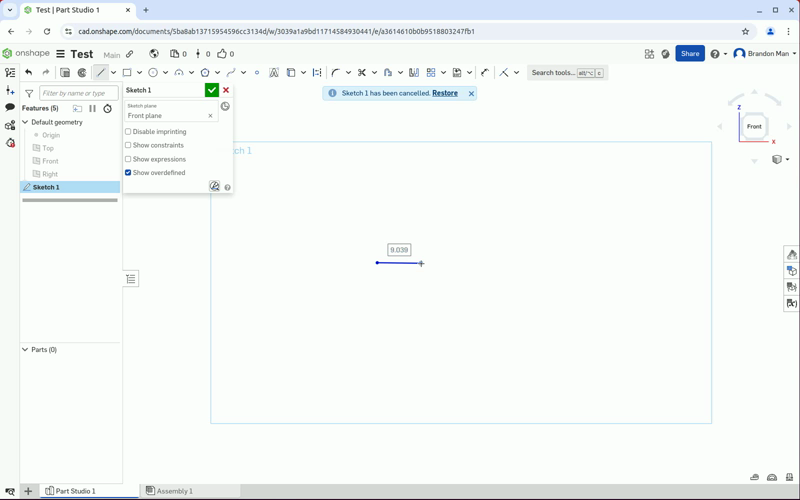
mouse_move(451, 263)
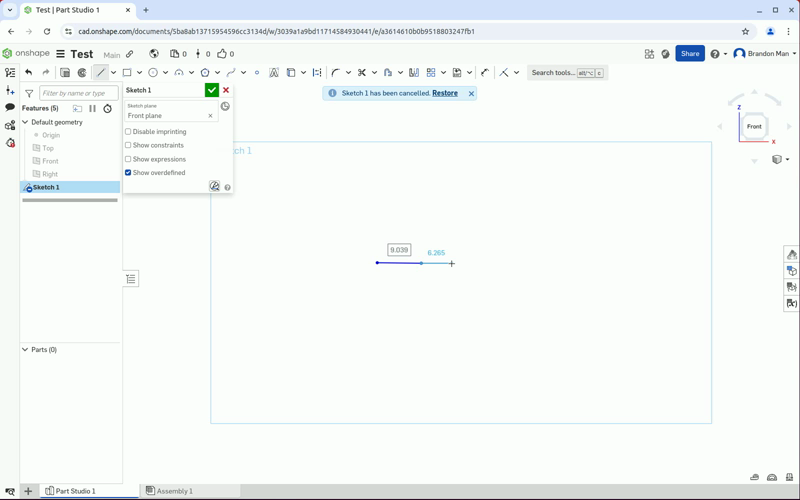
mouse_move(421, 258)
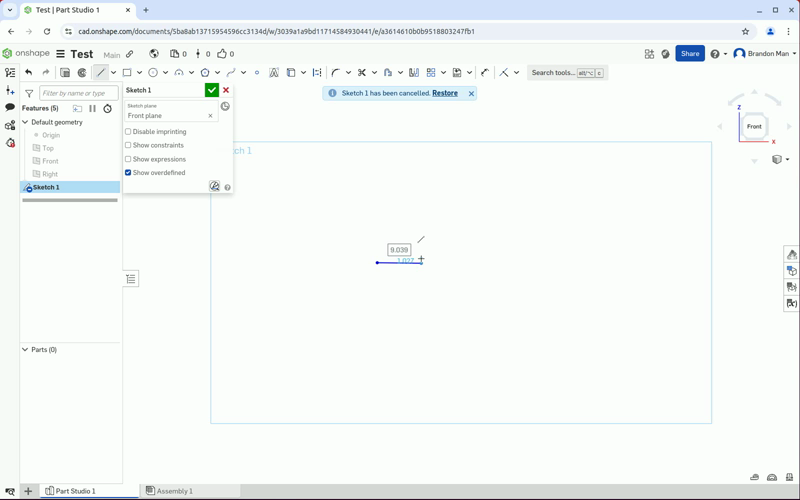
scroll(6)
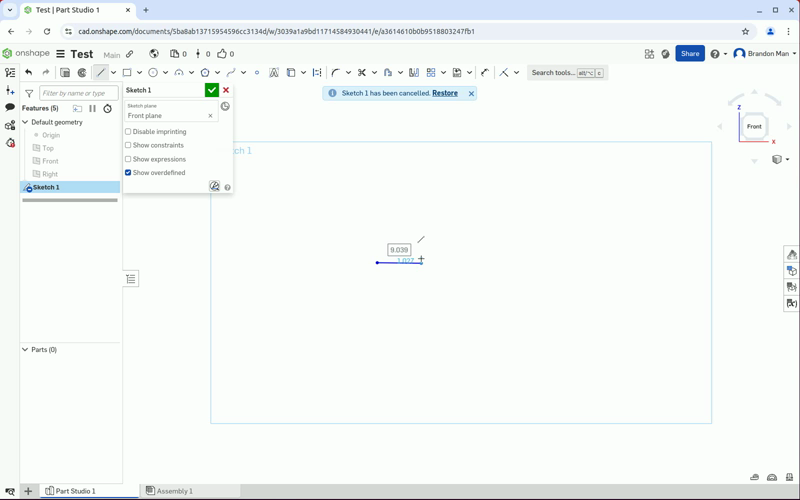
scroll(6)
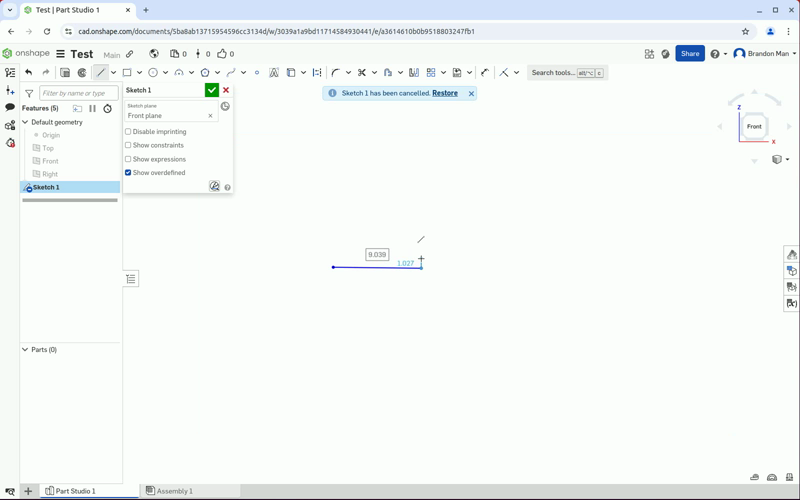
scroll(6)
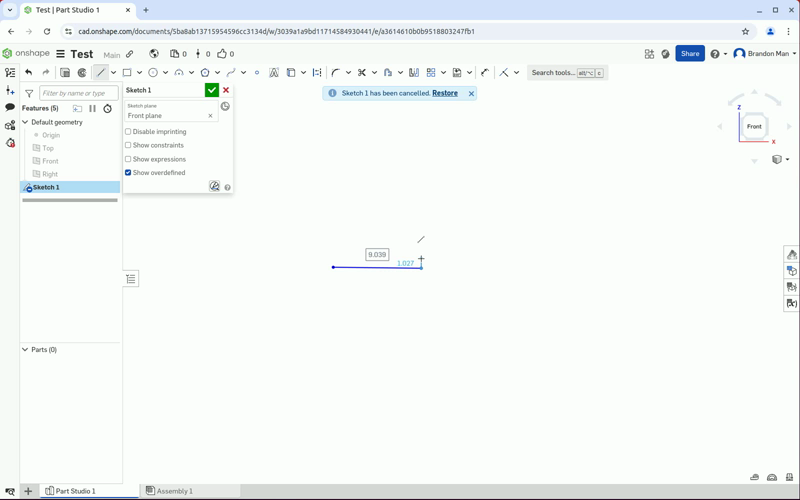
scroll(6)
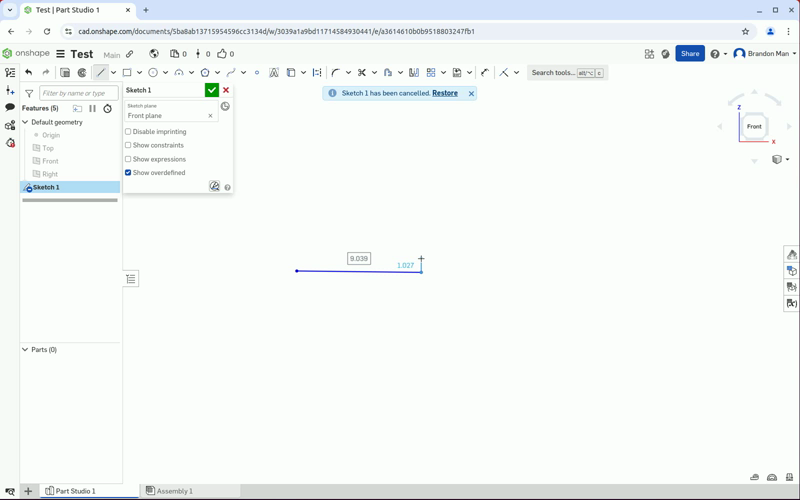
scroll(6)
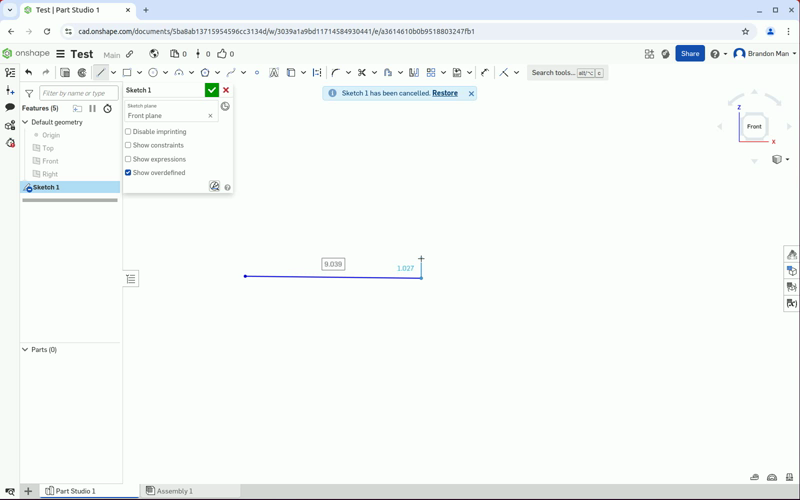
scroll(6)
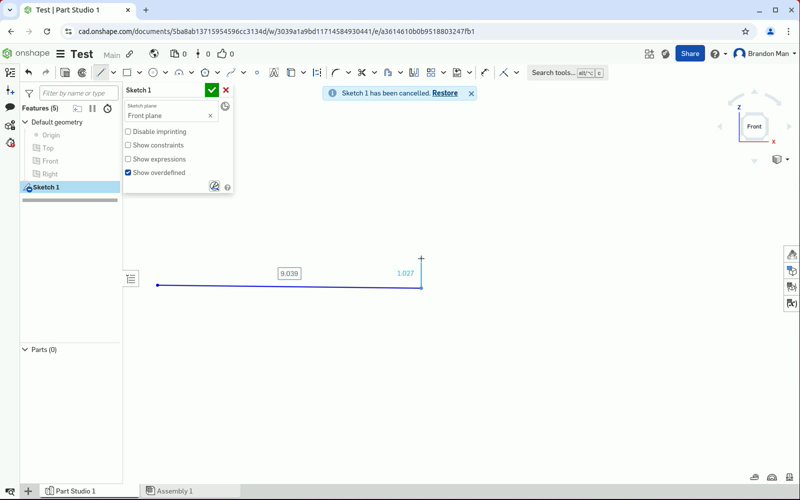
scroll(6)
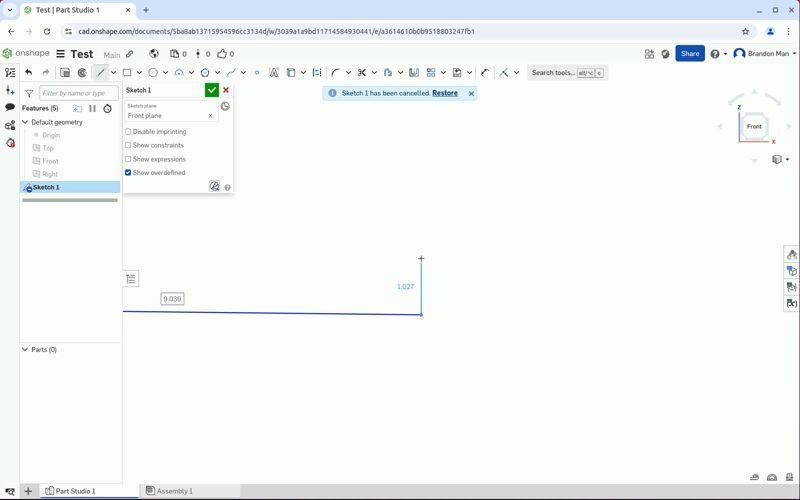
click(421, 258)
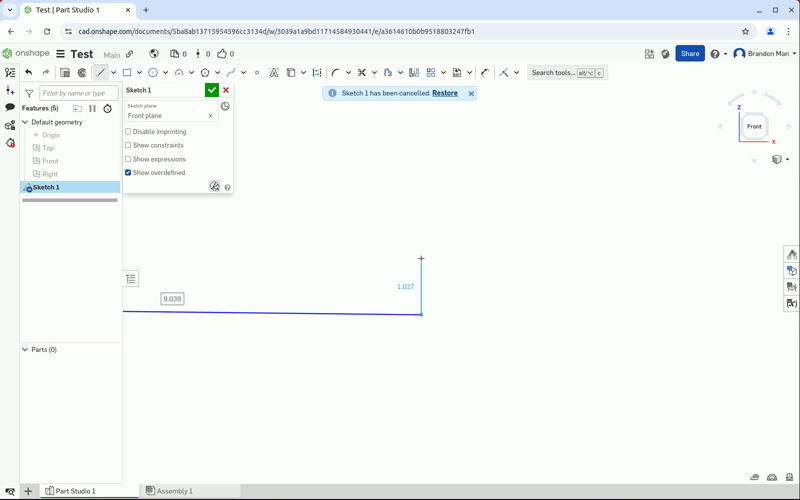
scroll(-6)
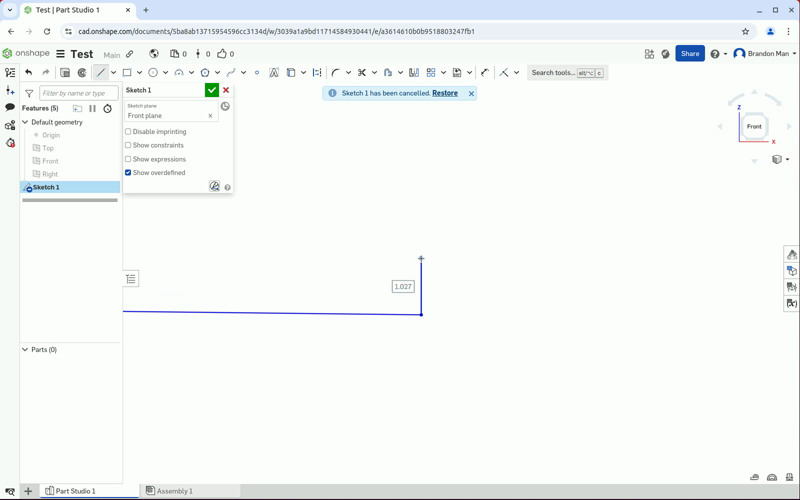
scroll(-6)
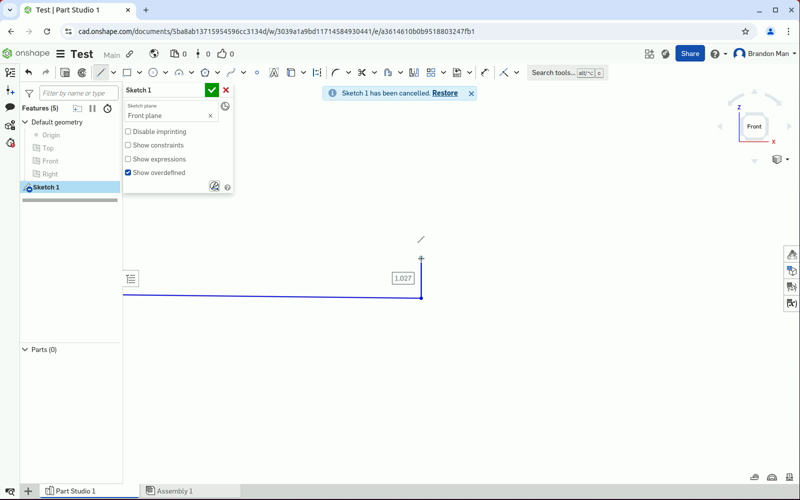
scroll(-6)
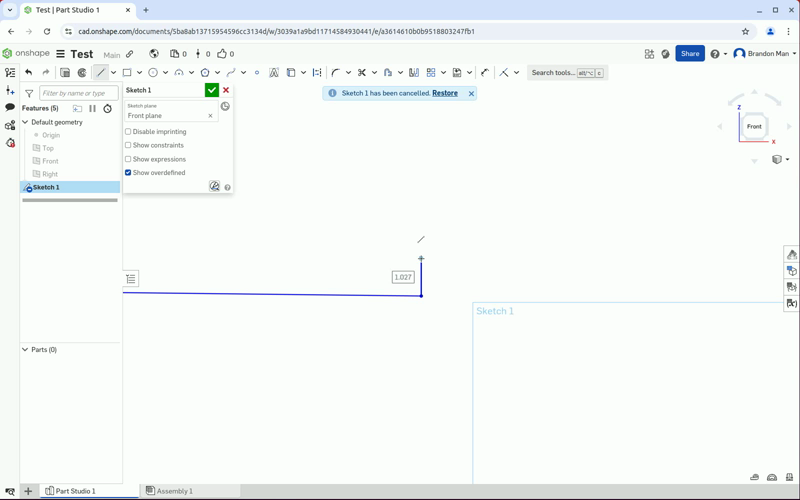
scroll(-6)
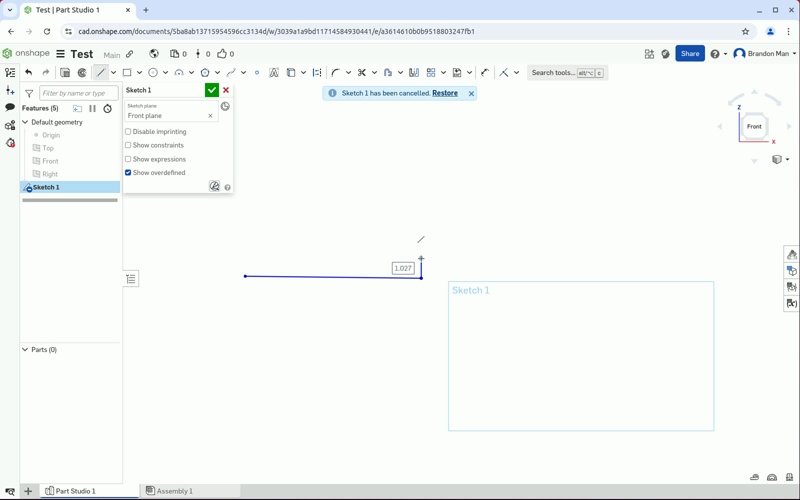
scroll(-6)
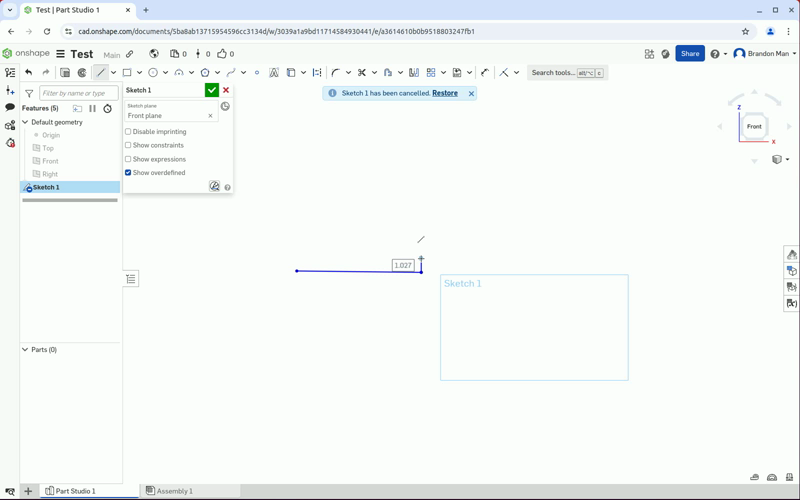
scroll(-6)
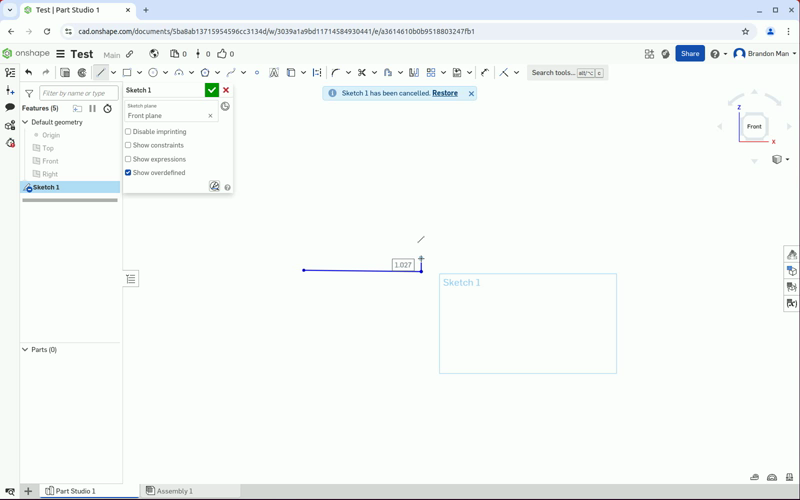
scroll(-6)
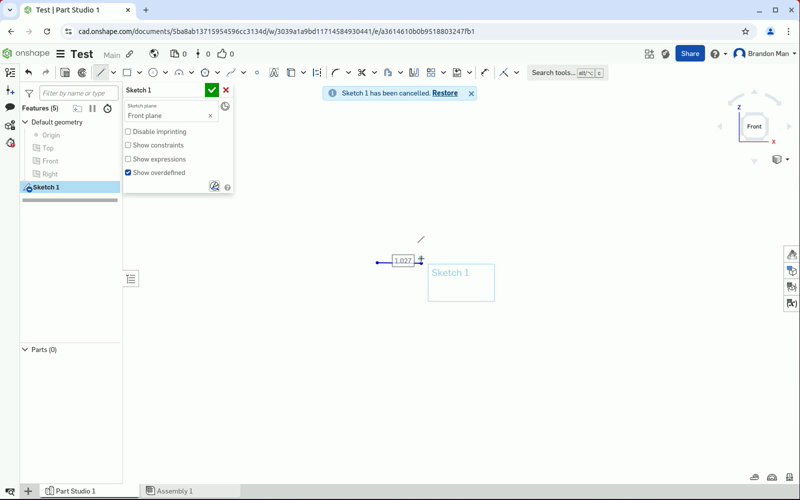
key_up(shift)
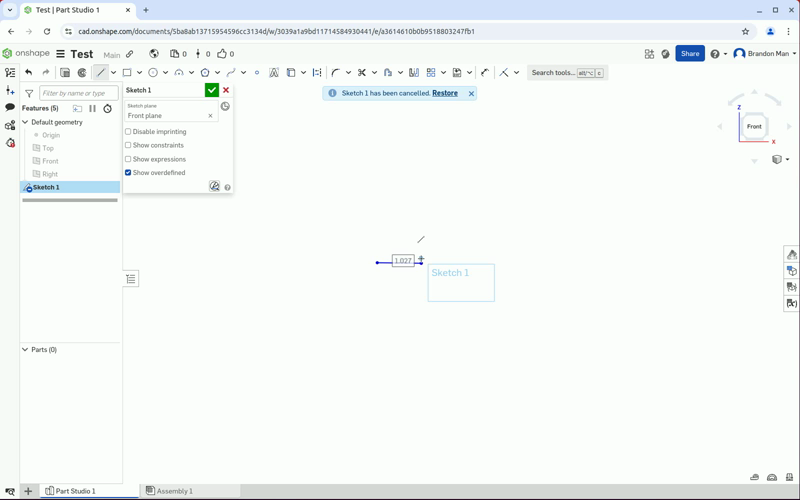
key_down(shift)
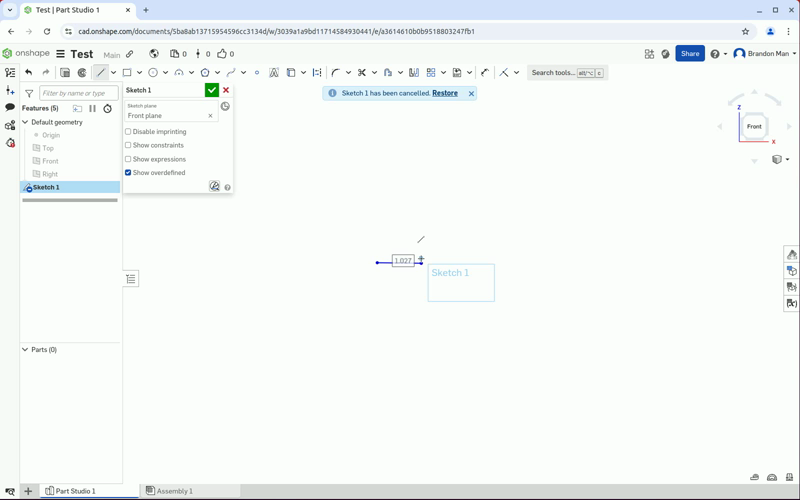
mouse_move(451, 258)
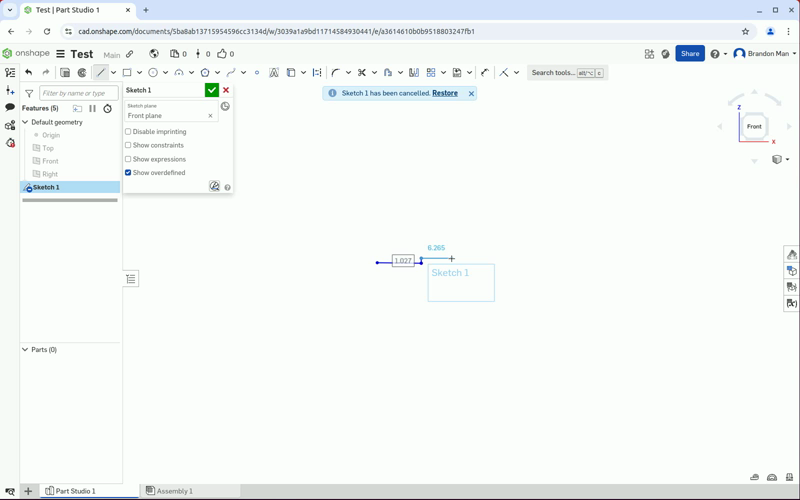
mouse_move(377, 258)
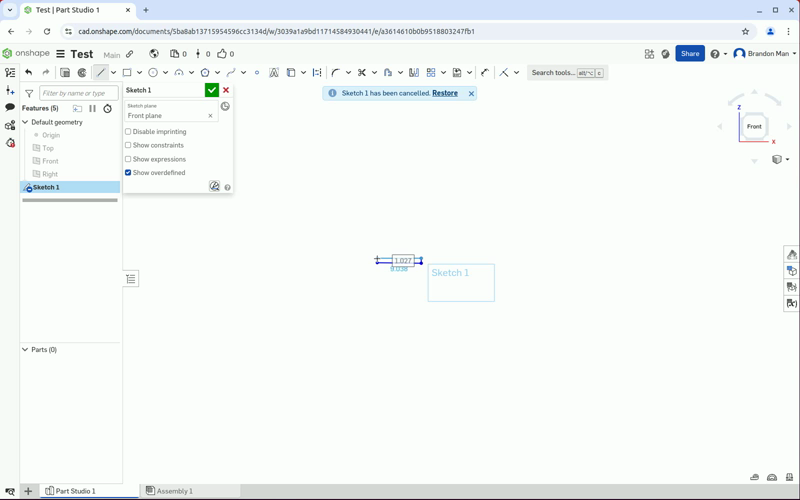
click(377, 258)
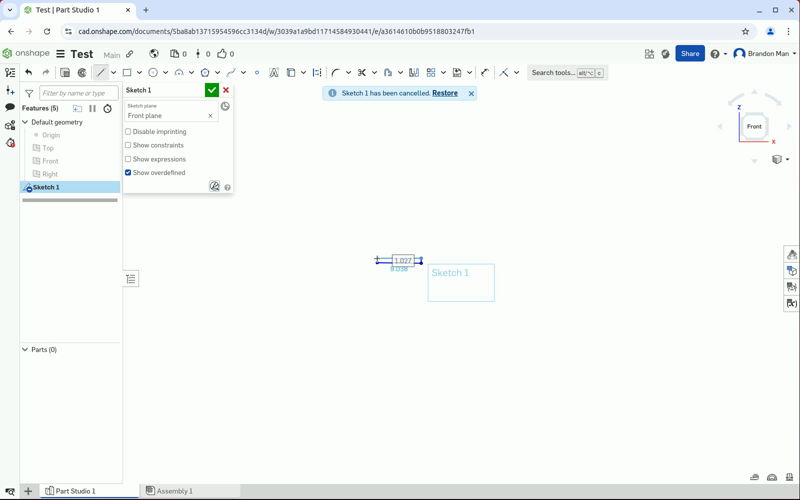
key_up(shift)
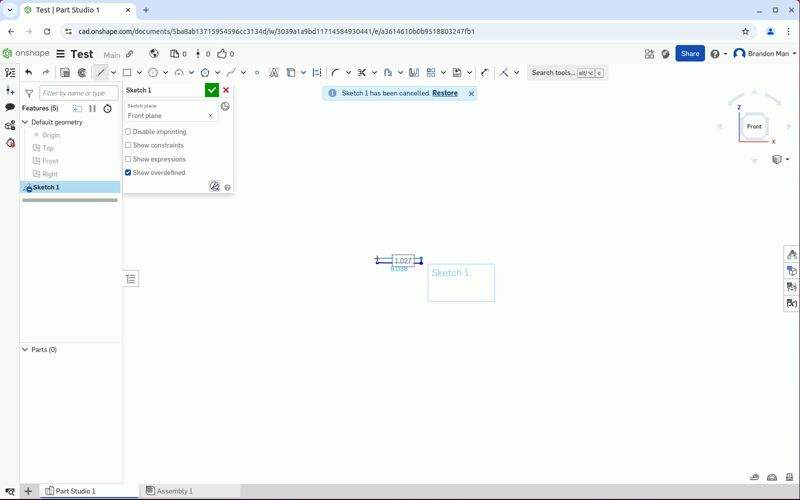
mouse_move(407, 258)
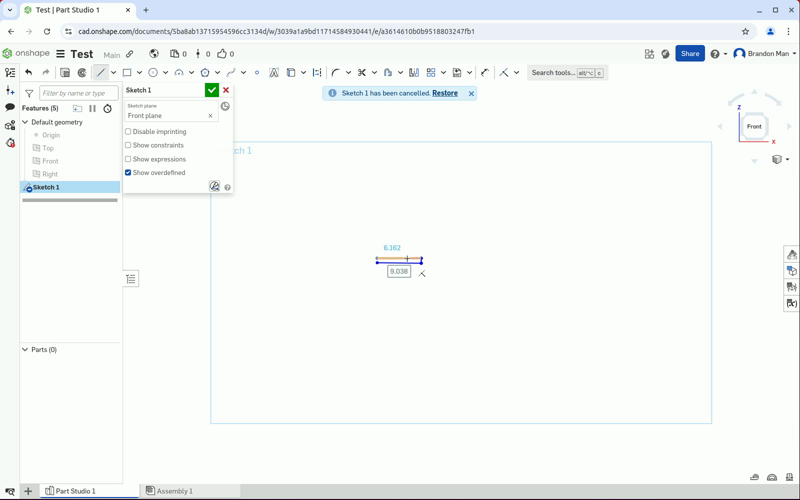
key_down(shift)
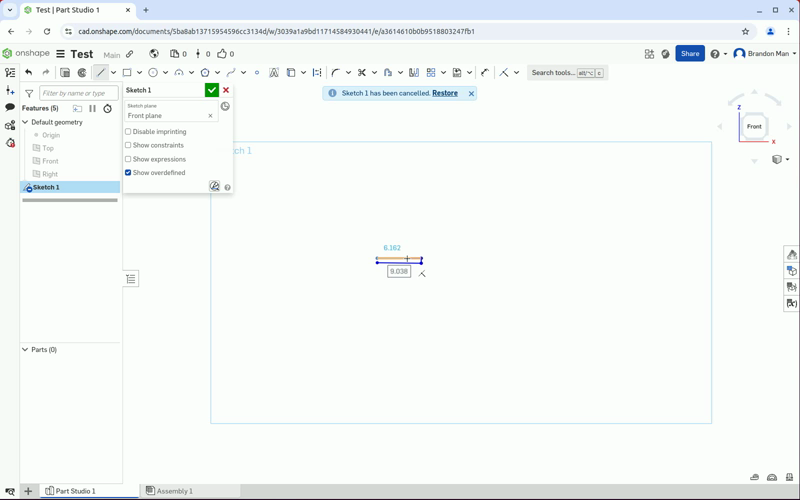
mouse_move(377, 262)
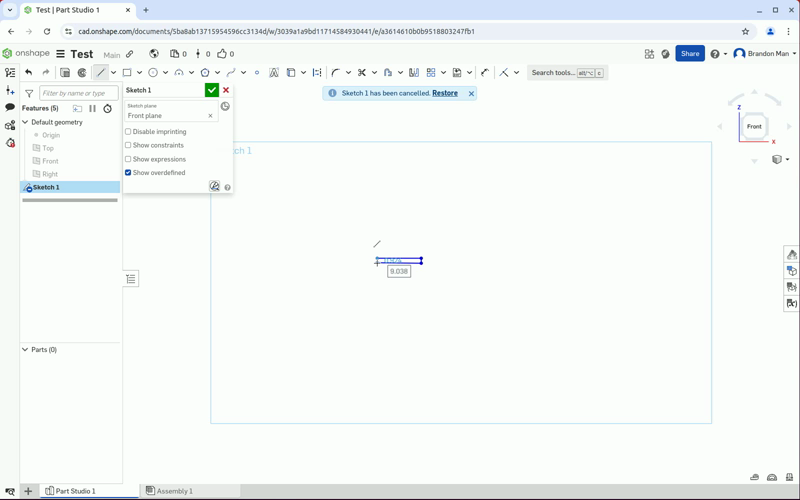
scroll(6)
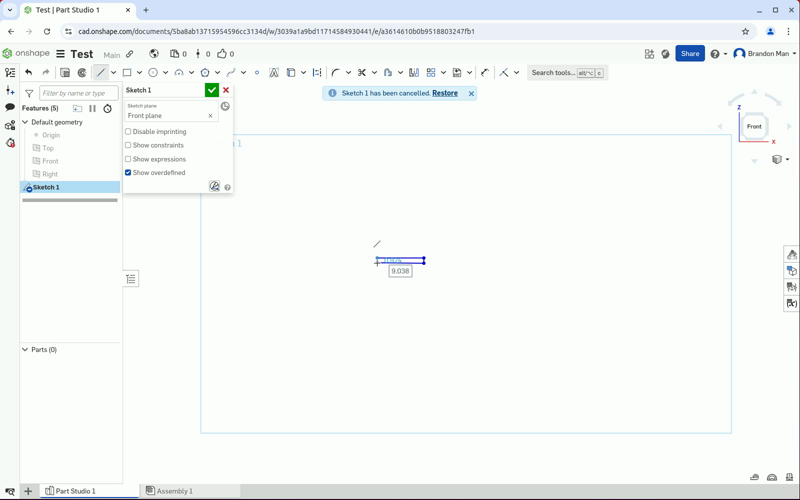
scroll(6)
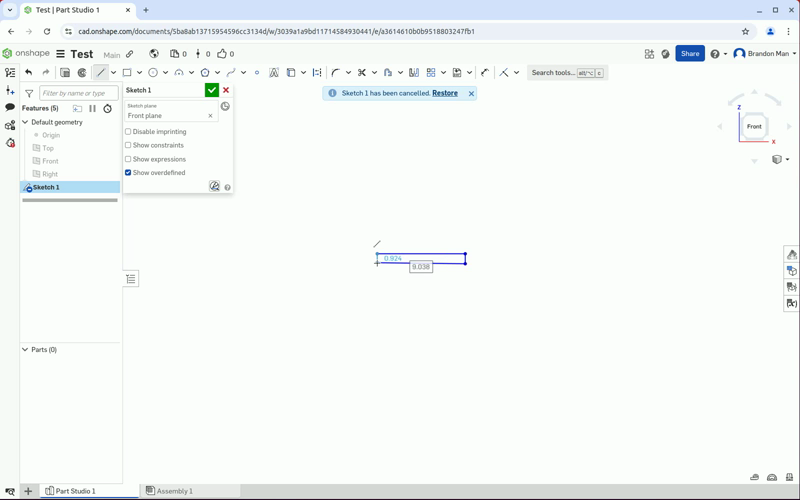
scroll(6)
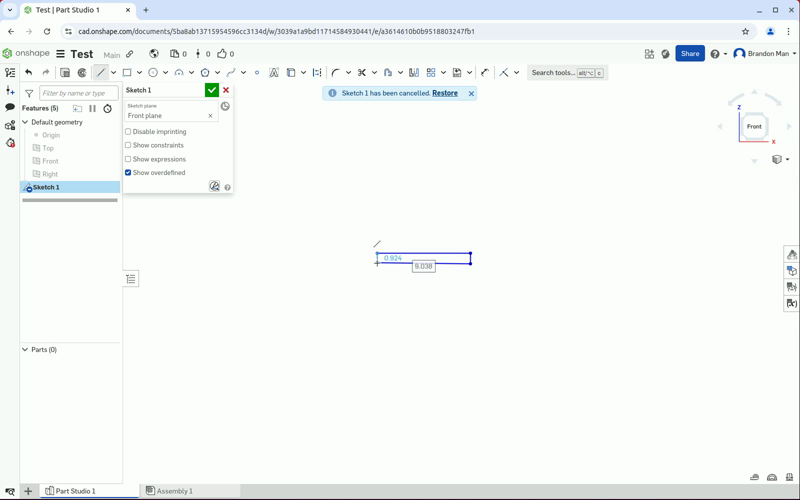
scroll(6)
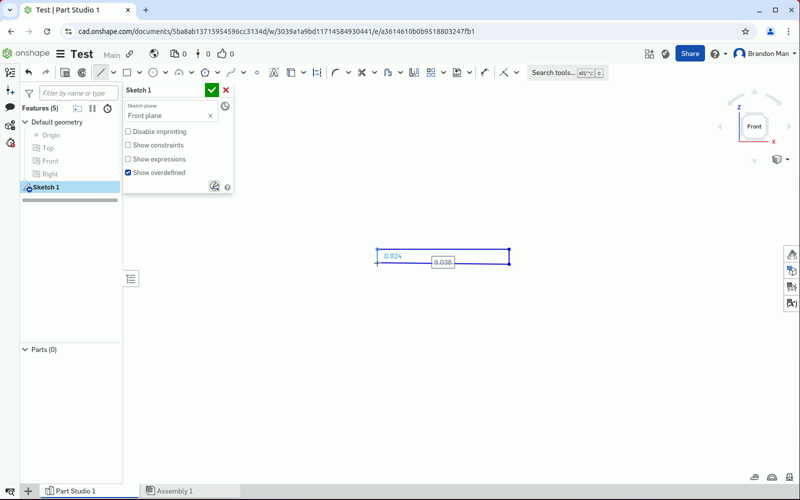
scroll(6)
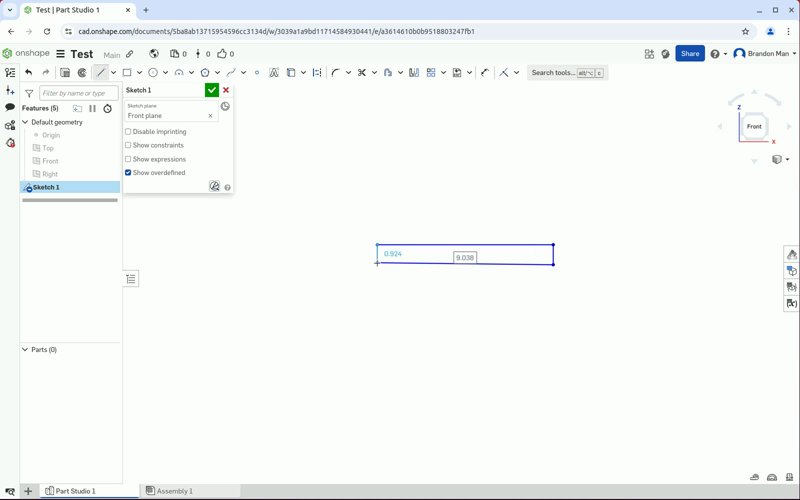
scroll(6)
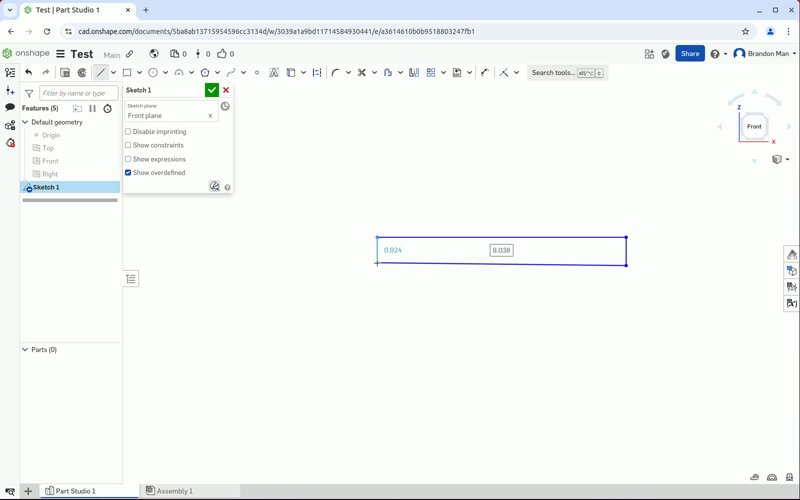
scroll(6)
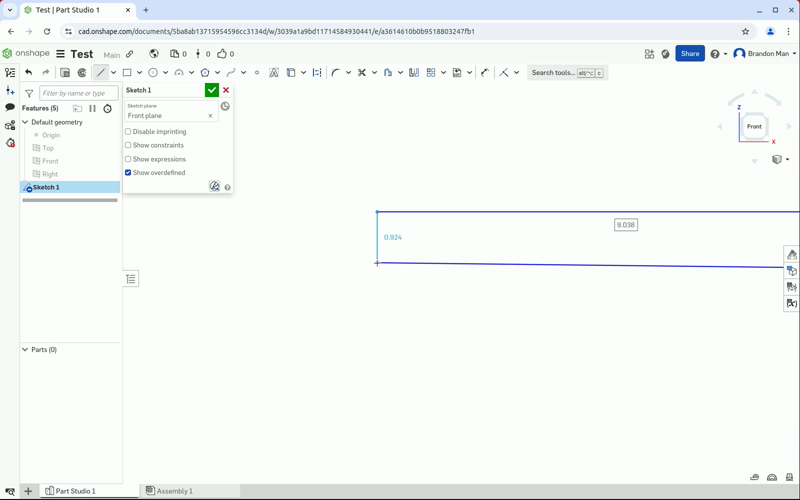
key_up(shift)
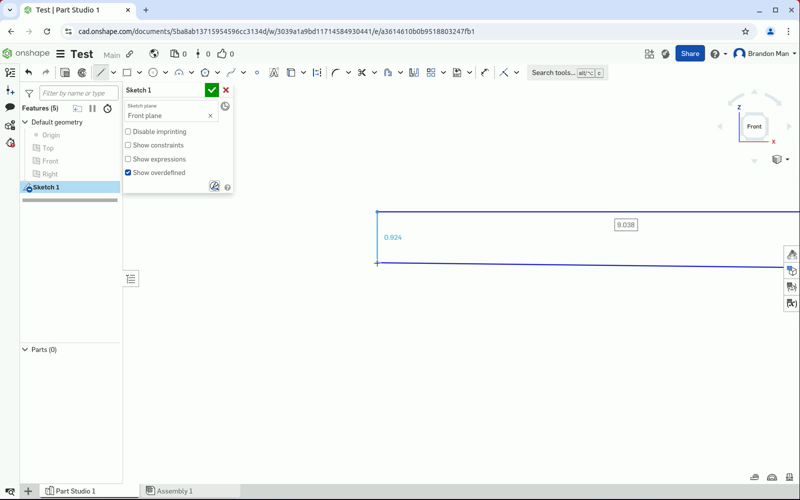
click(377, 262)
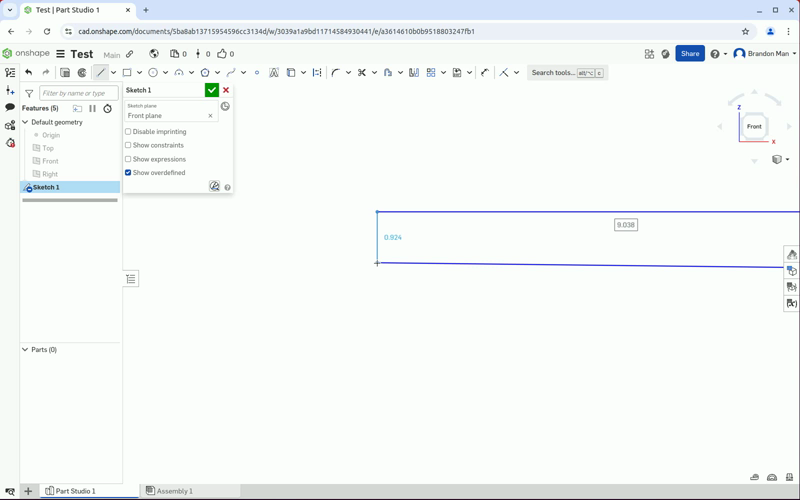
scroll(-6)
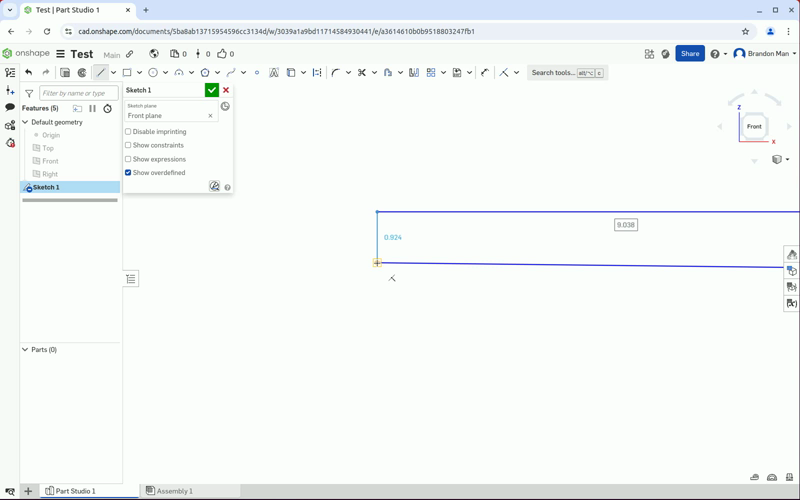
scroll(-6)
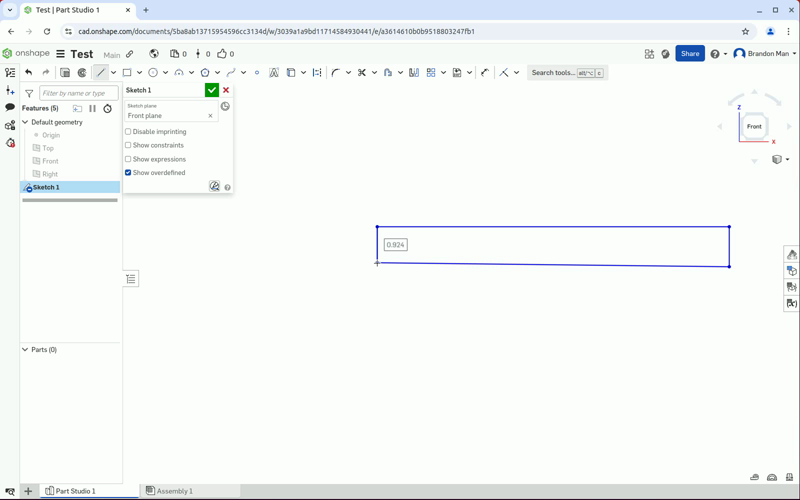
scroll(-6)
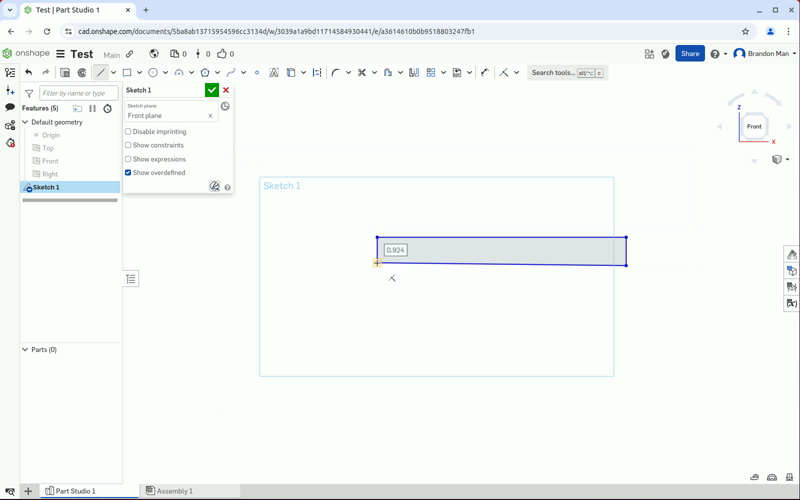
scroll(-6)
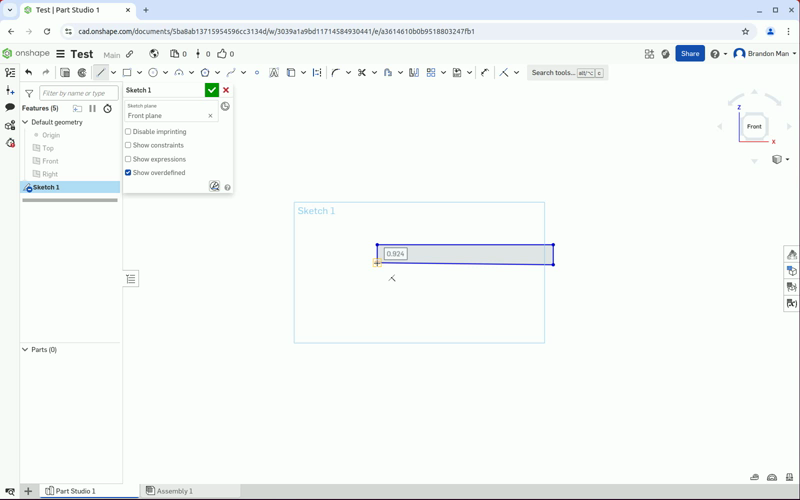
scroll(-6)
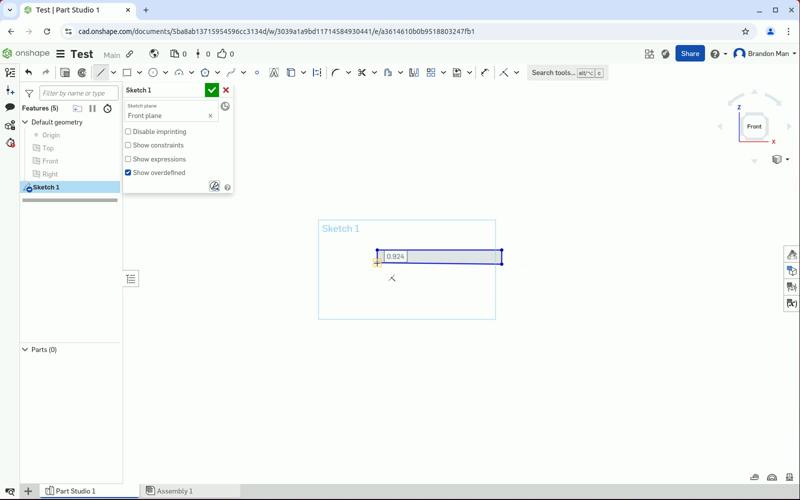
scroll(-6)
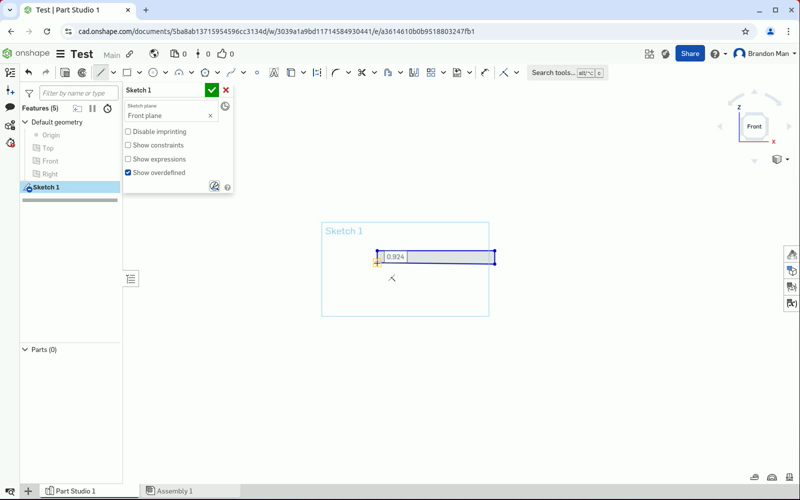
scroll(-6)
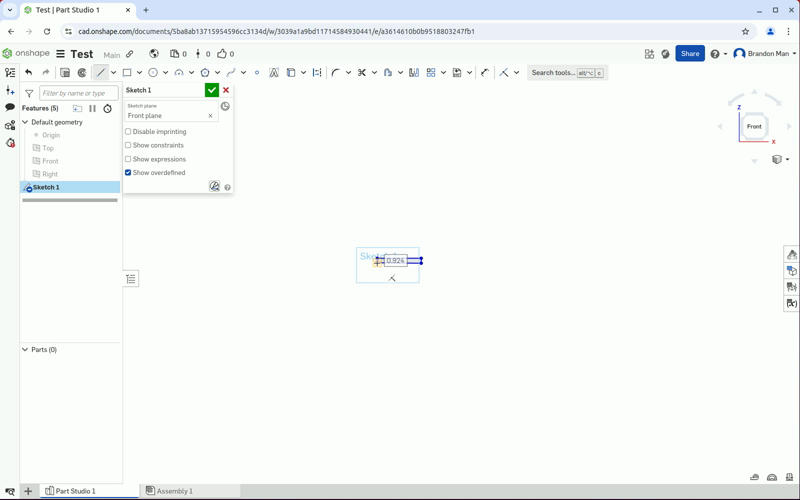
key(esc)
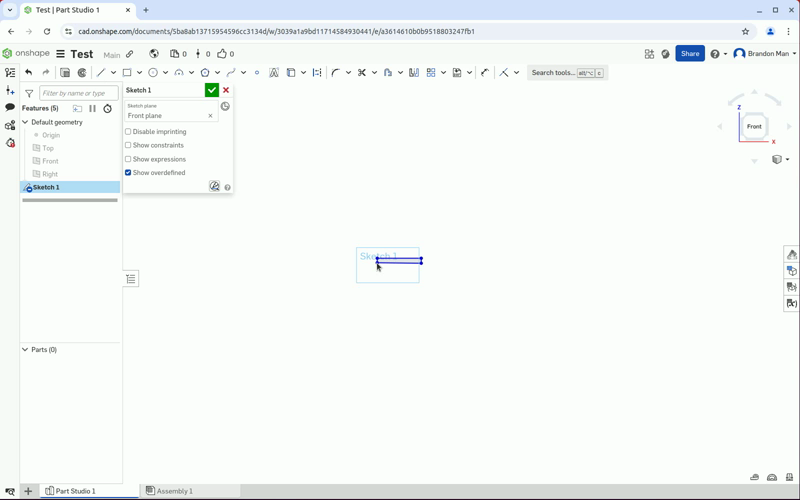
mouse_move(420, 261)
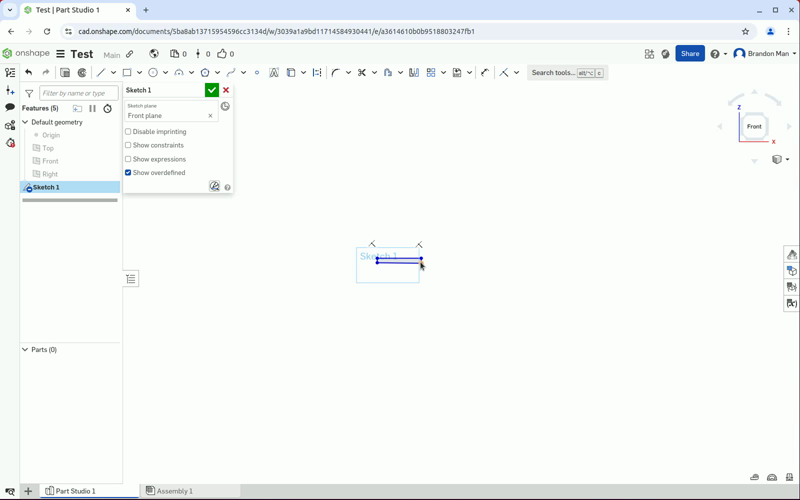
scroll(6)
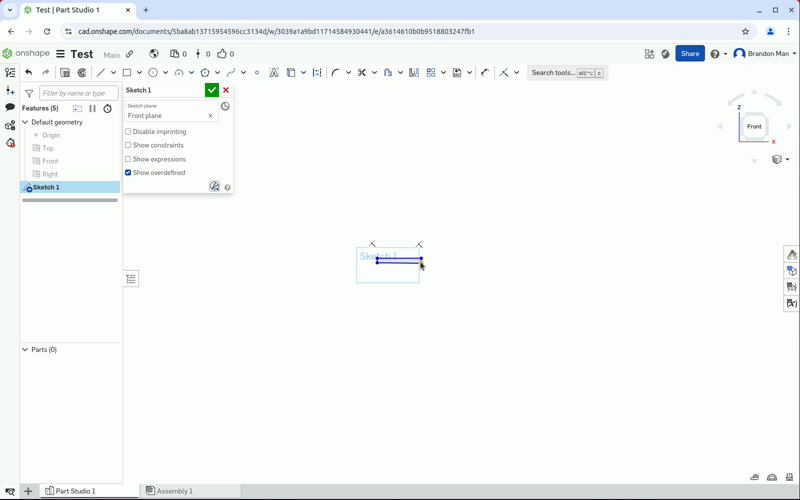
scroll(6)
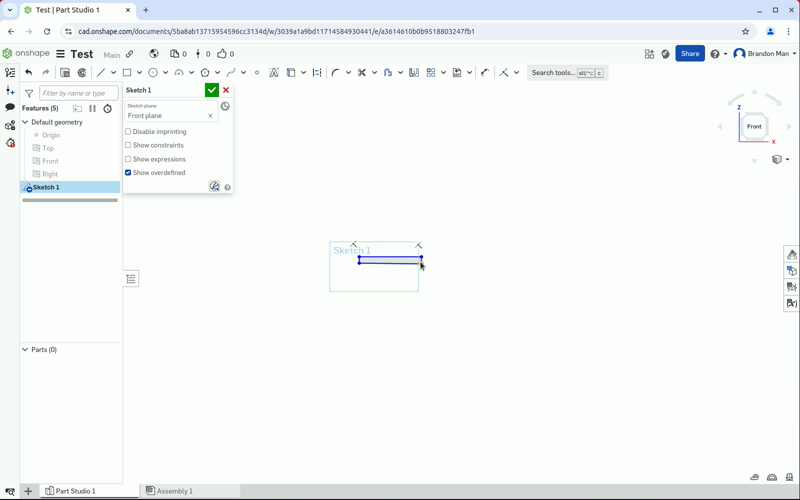
scroll(6)
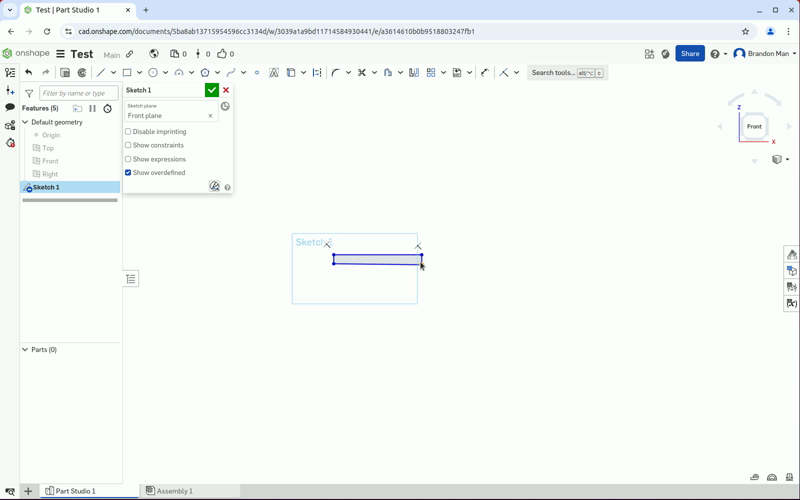
scroll(6)
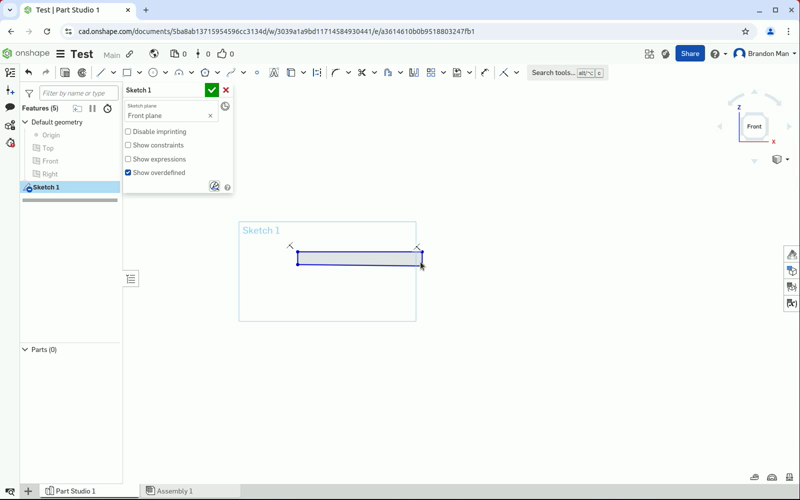
scroll(6)
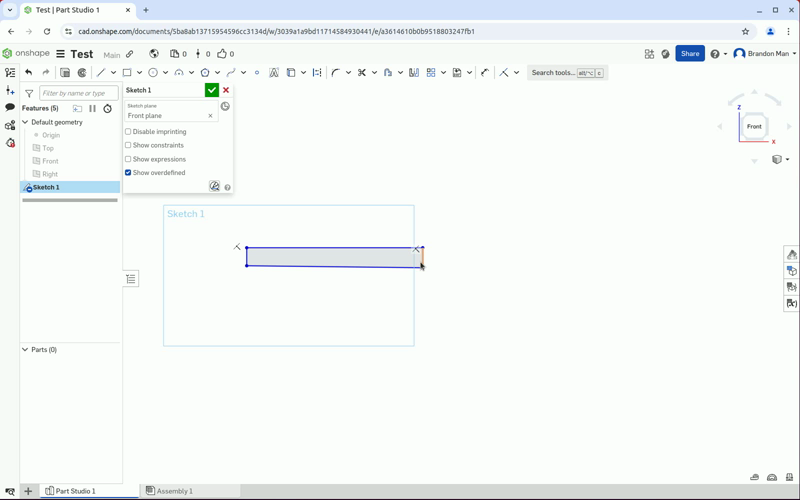
scroll(6)
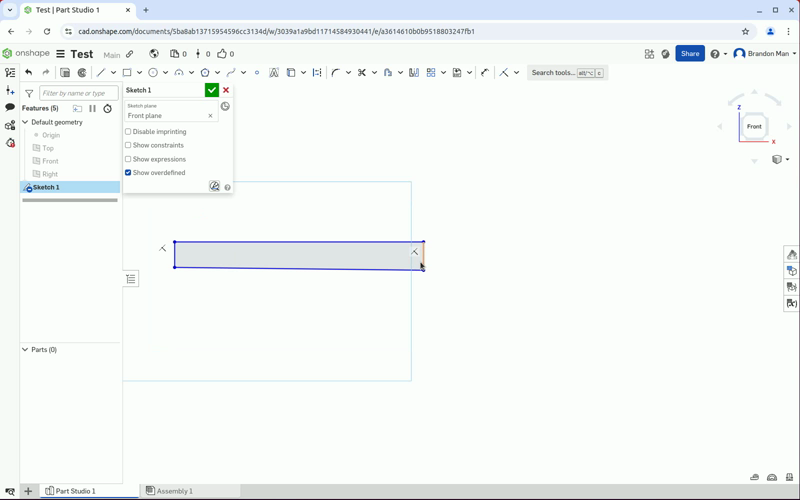
scroll(6)
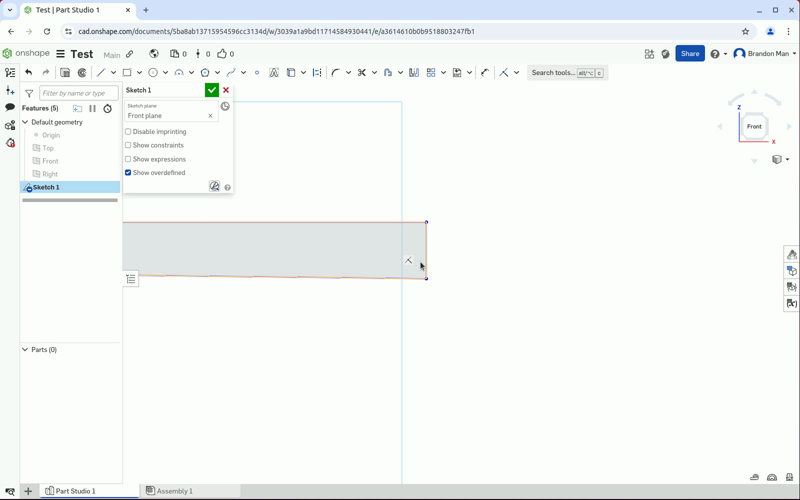
click(420, 261)
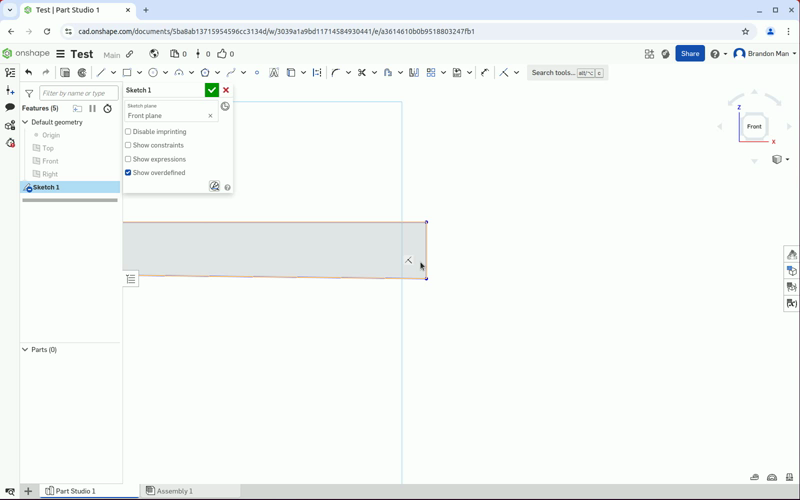
scroll(-6)
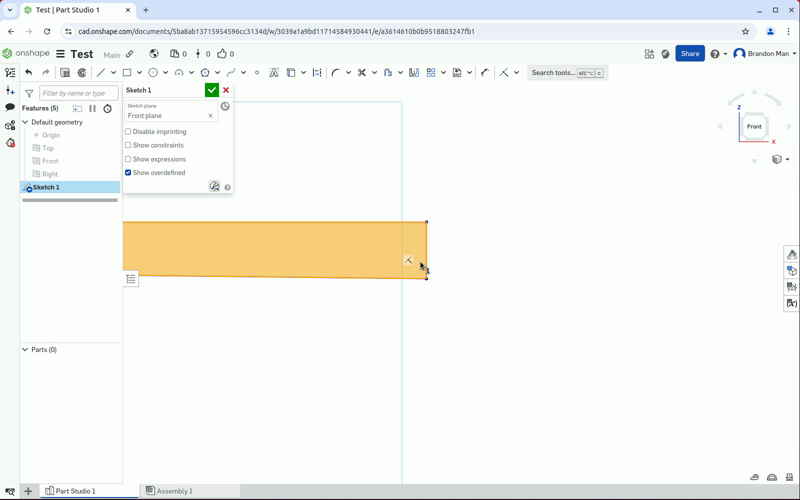
scroll(-6)
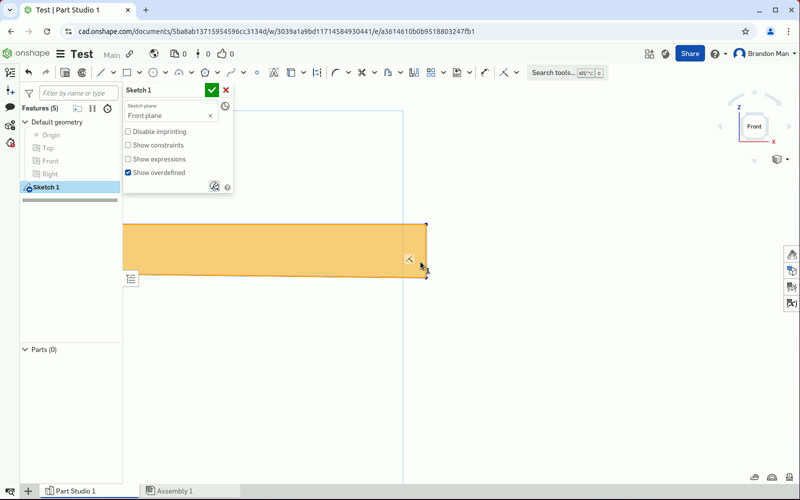
scroll(-6)
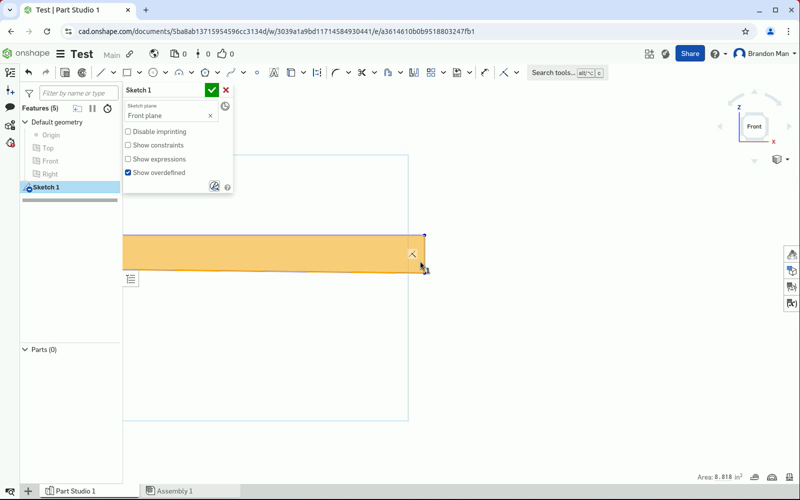
scroll(-6)
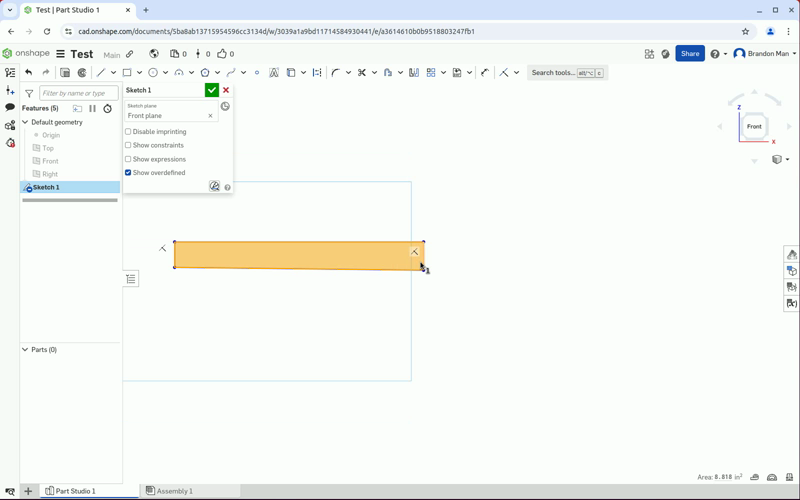
scroll(-6)
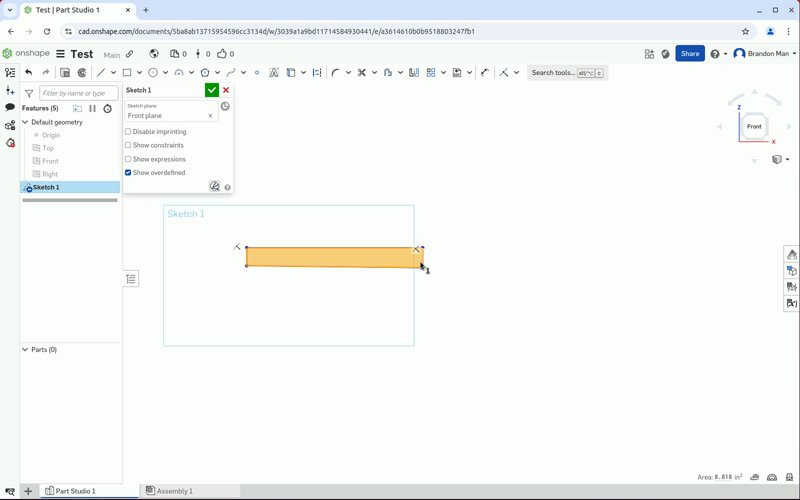
scroll(-6)
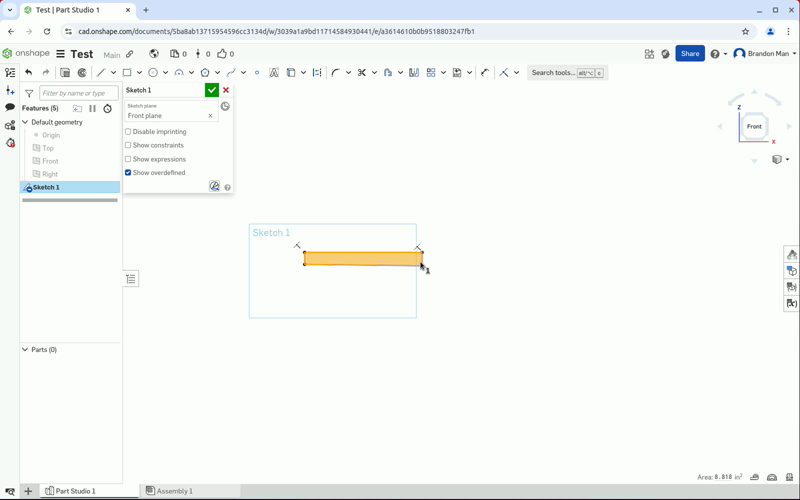
scroll(-6)
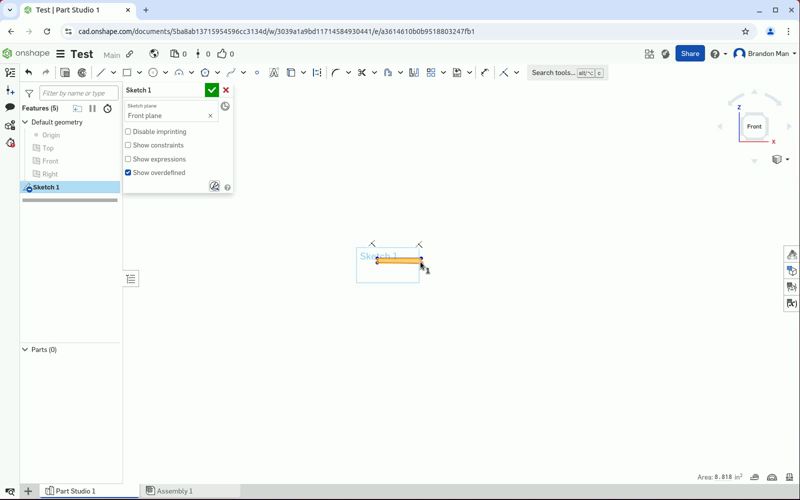
mouse_move(73, 352)
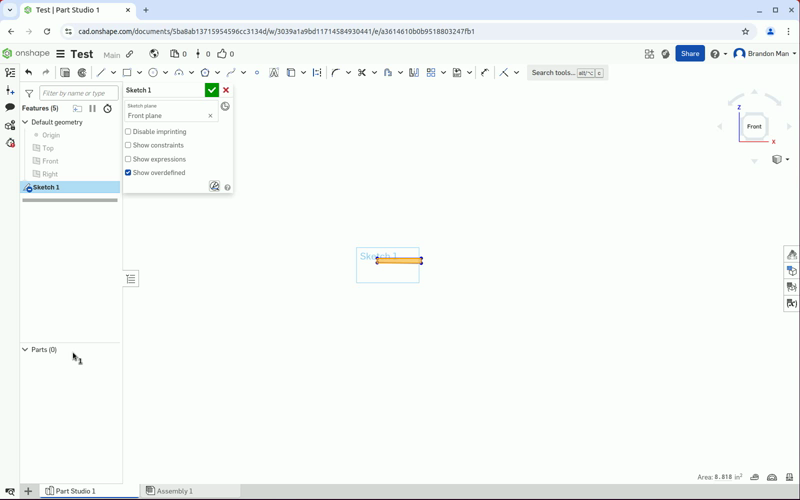
key(shift+y)
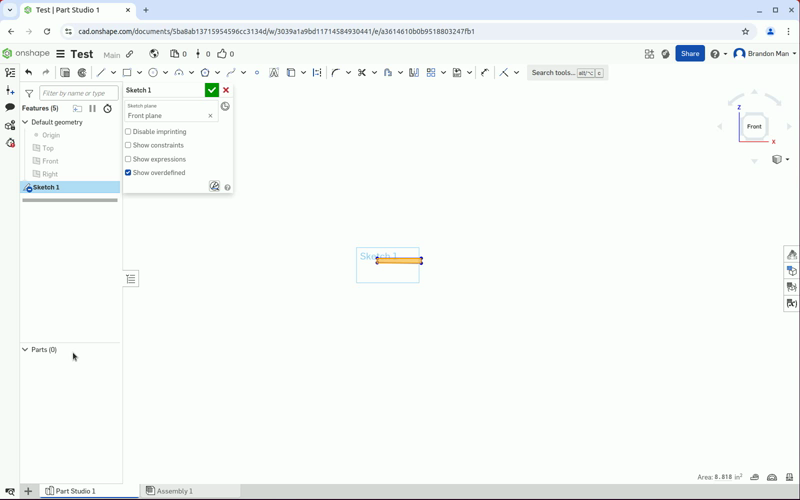
key(shift+e)
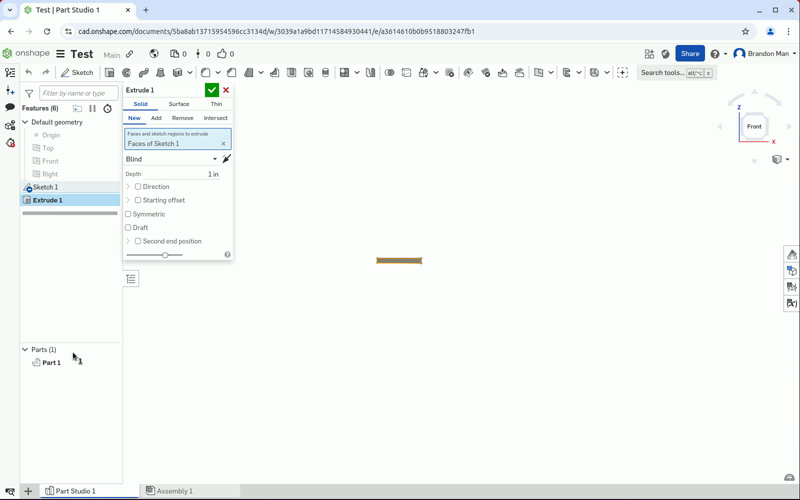
mouse_move(143, 106)
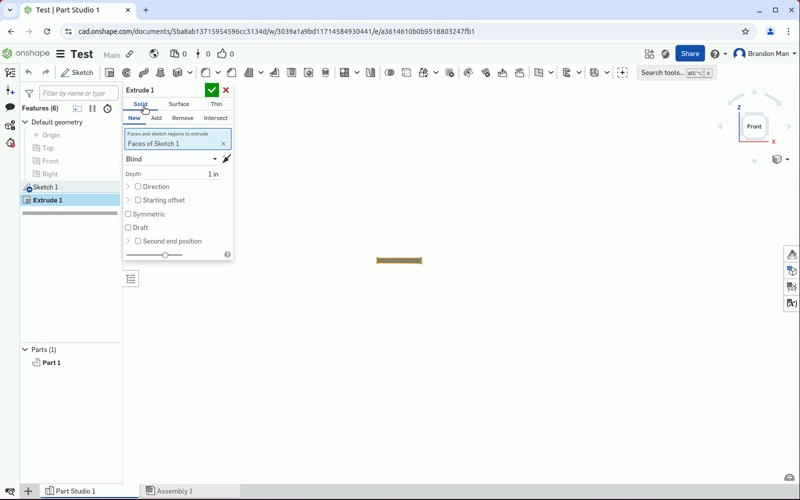
click(143, 106)
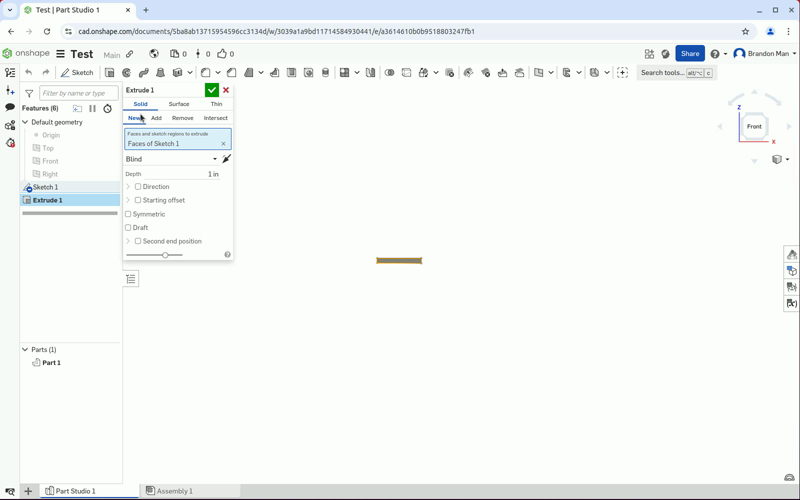
mouse_move(137, 120)
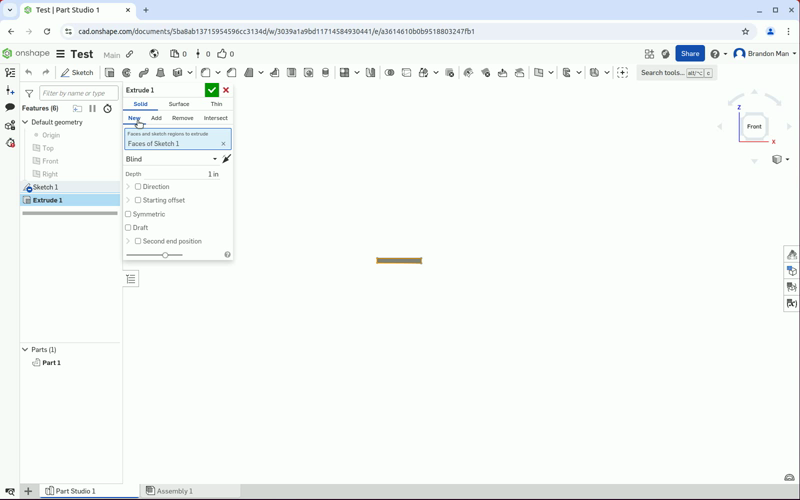
click(137, 120)
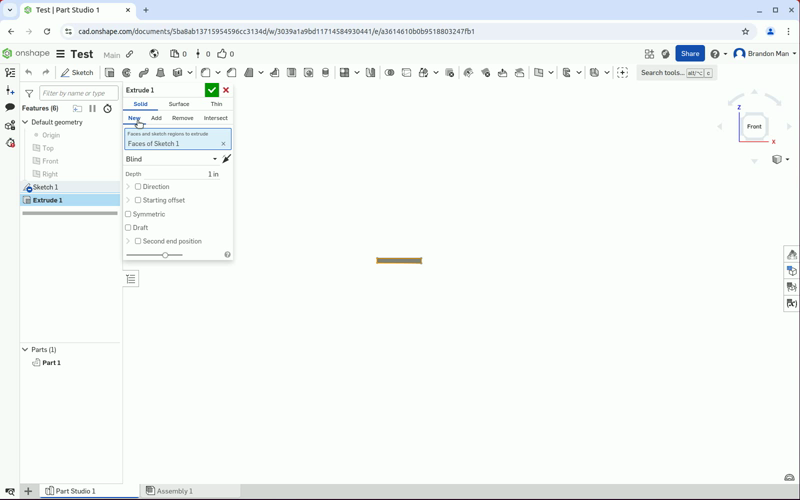
key(tab, 4)
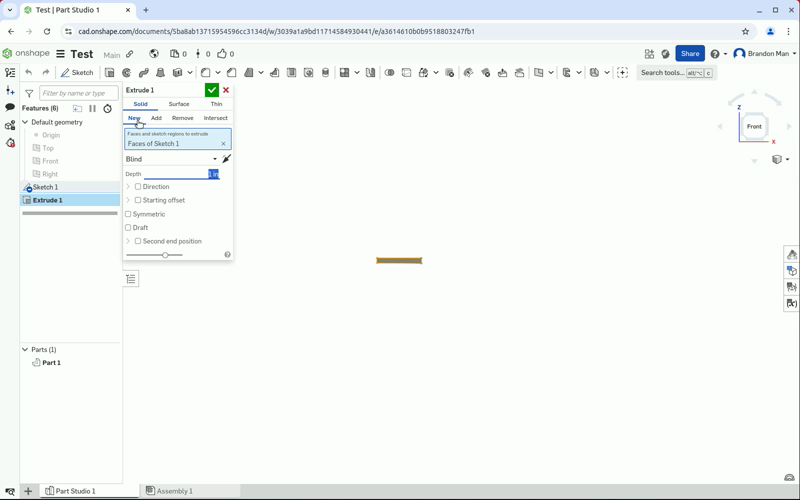
text(19.256)
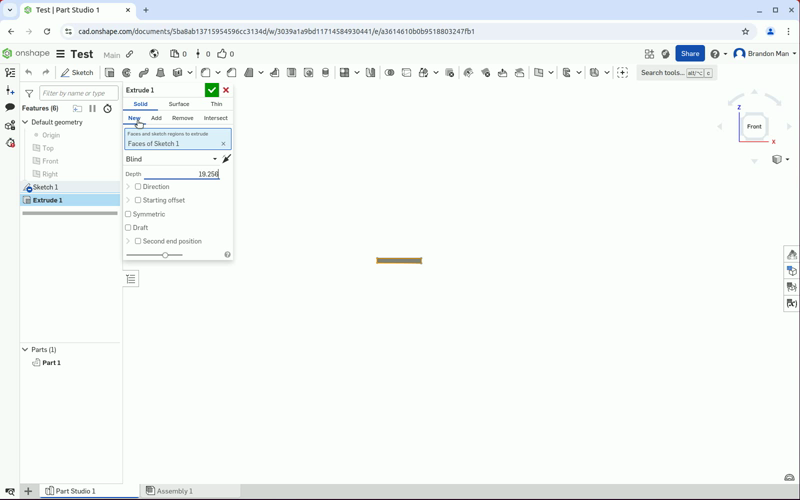
key(tab, 3)
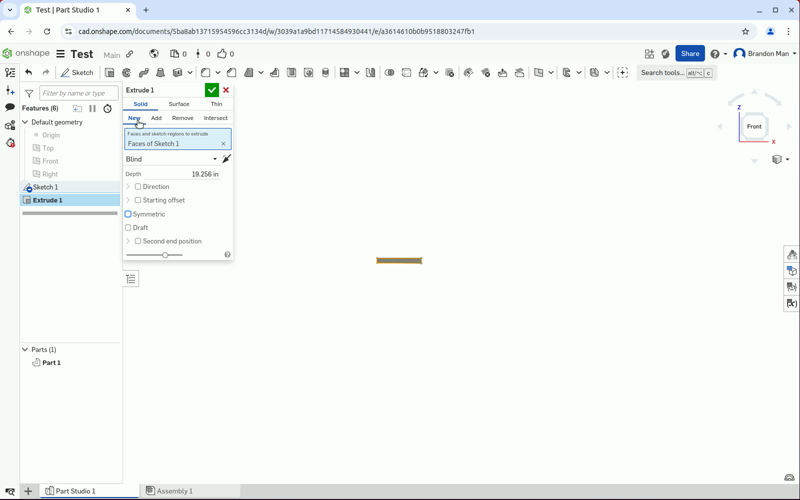
key(space)
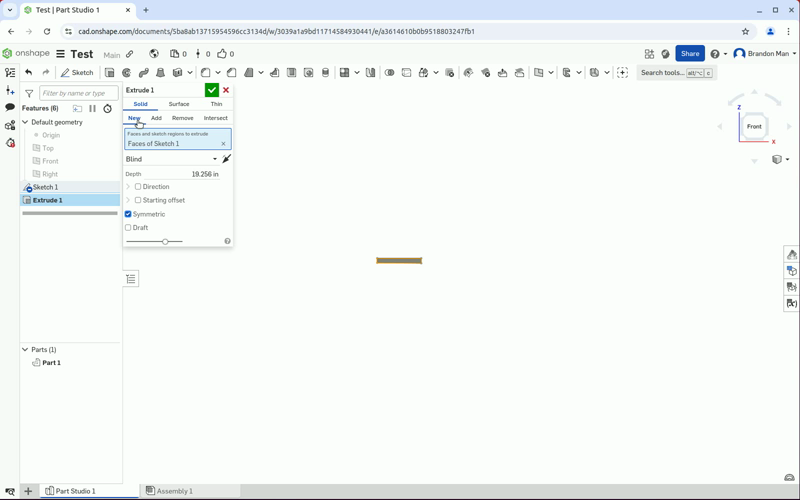
key(enter)
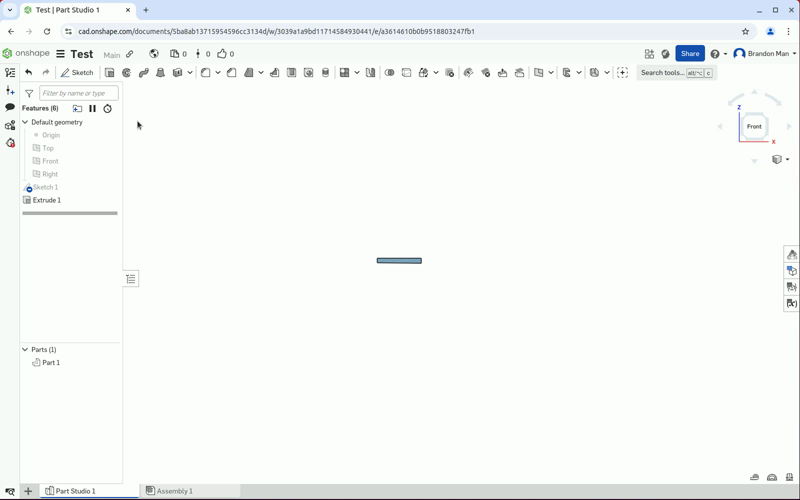
key(shift+h)
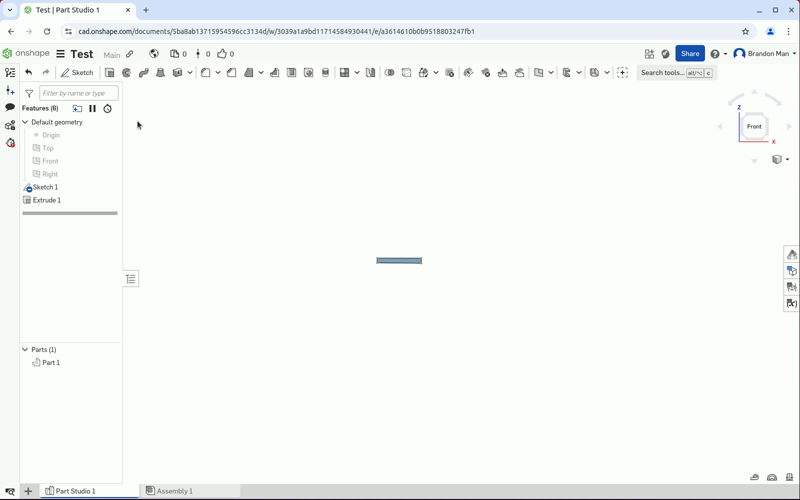
key(shift+h)
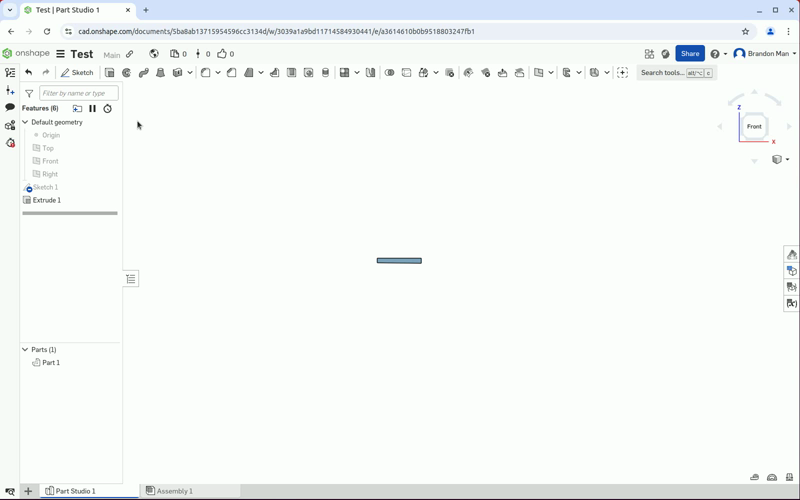
mouse_move(73, 189)
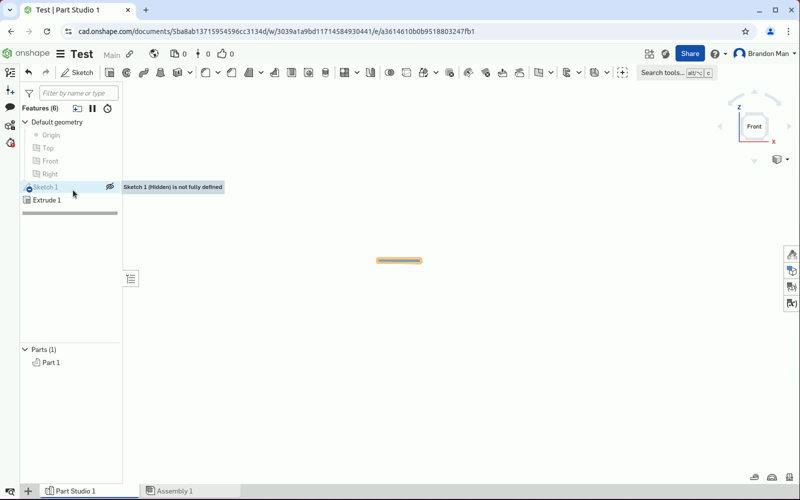
click(73, 189)
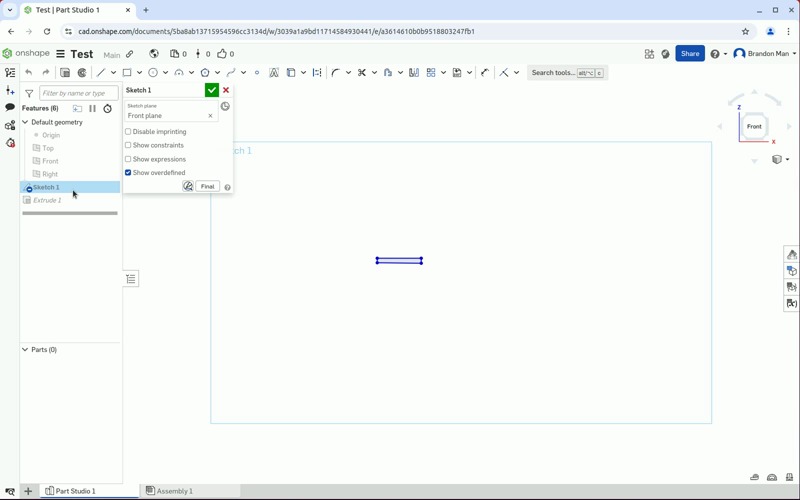
mouse_move(229, 92)
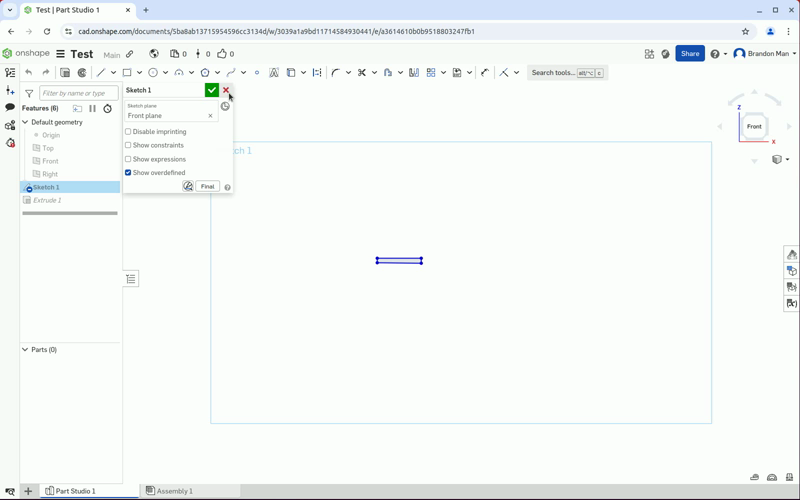
click(229, 92)
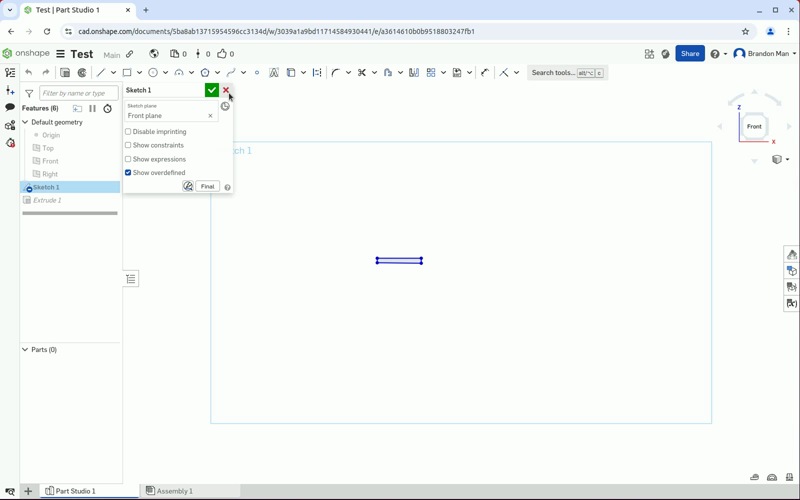
key(shift+s)
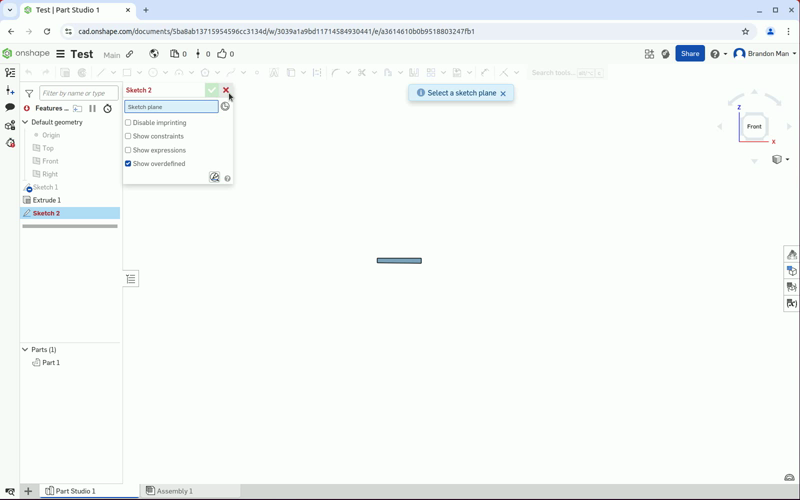
mouse_move(73, 163)
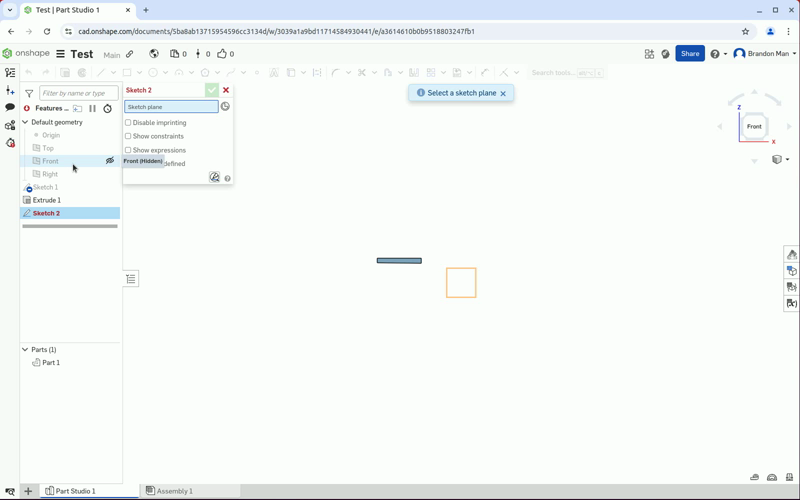
click(73, 163)
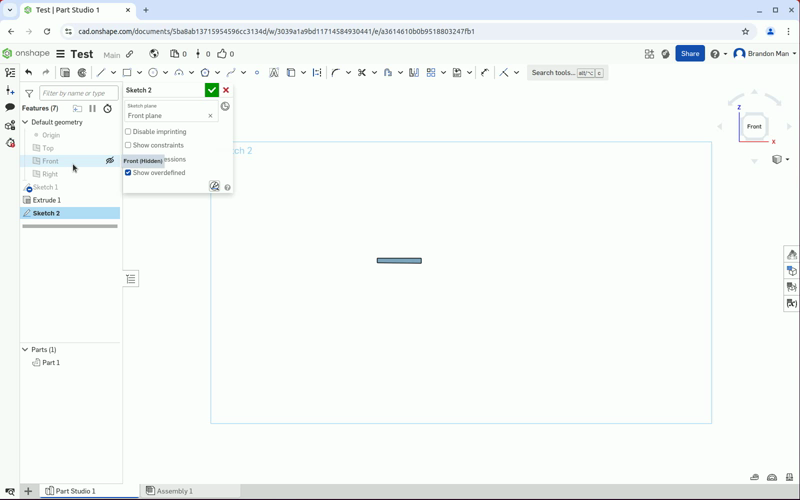
mouse_move(73, 352)
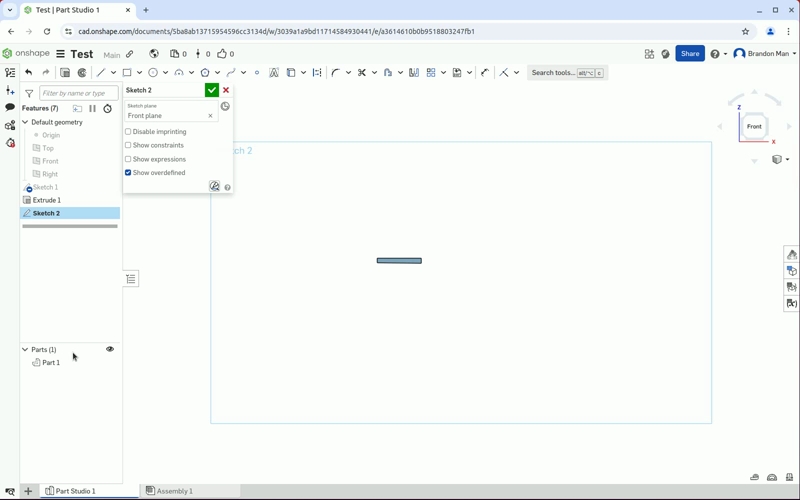
key(y)
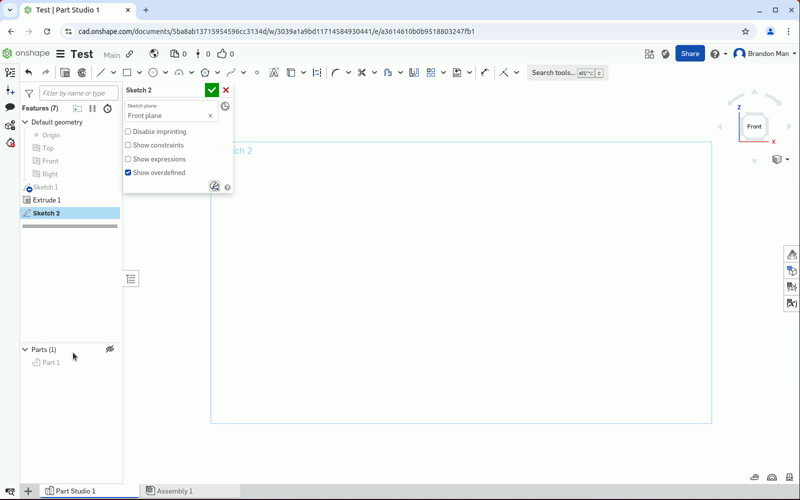
key(l)
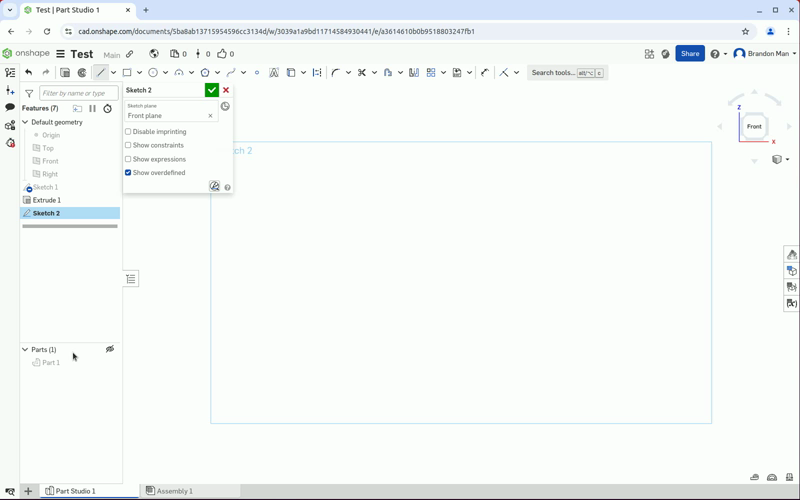
key_down(shift)
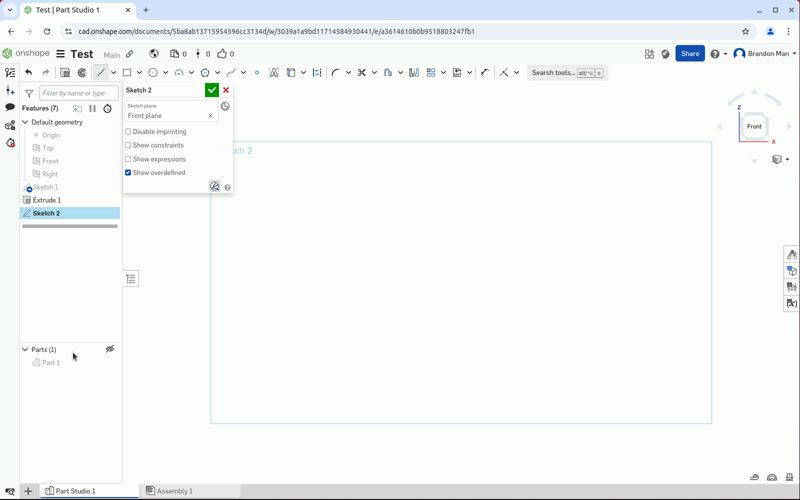
mouse_move(374, 258)
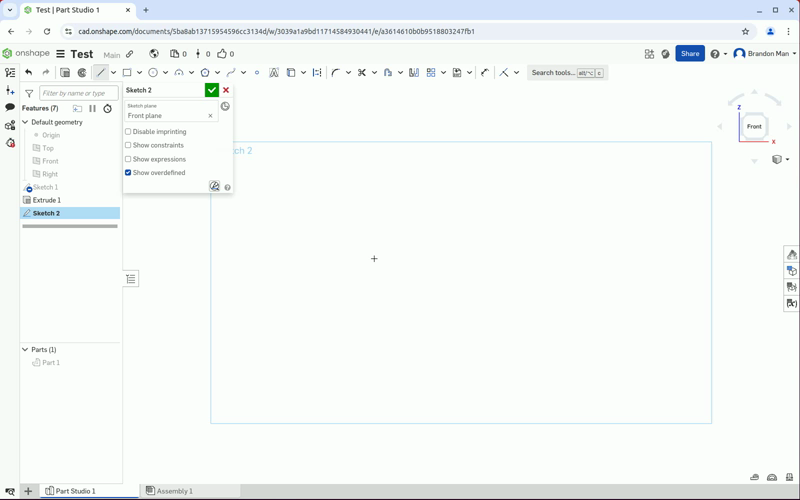
click(374, 258)
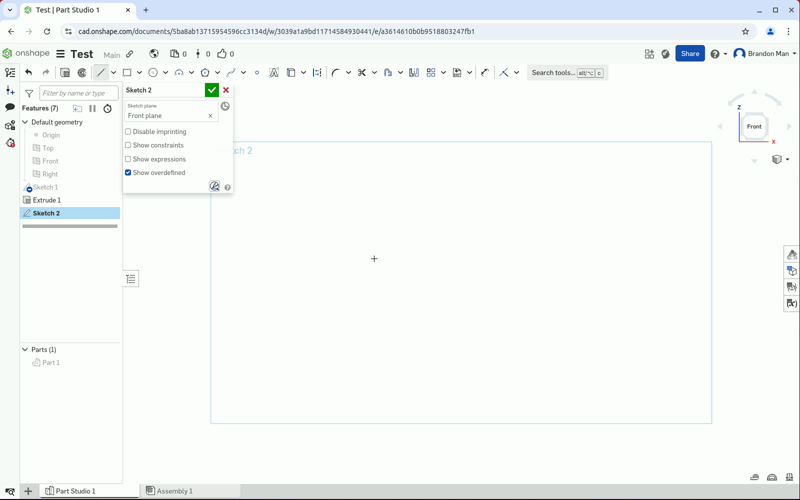
key_up(shift)
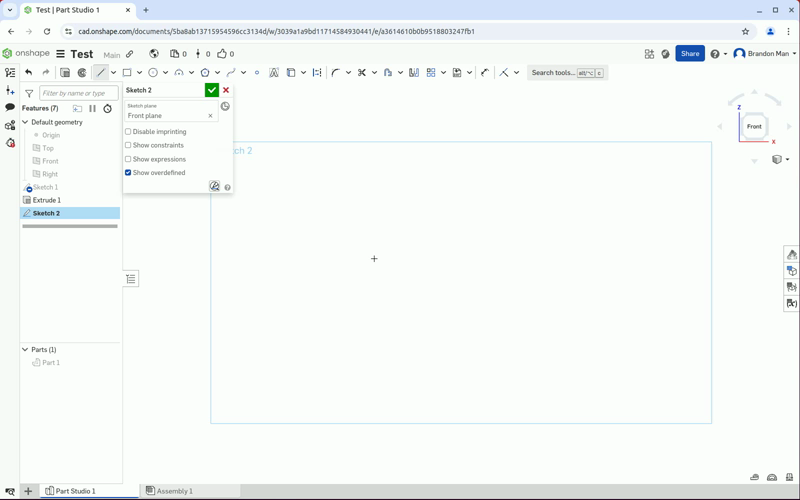
key_down(shift)
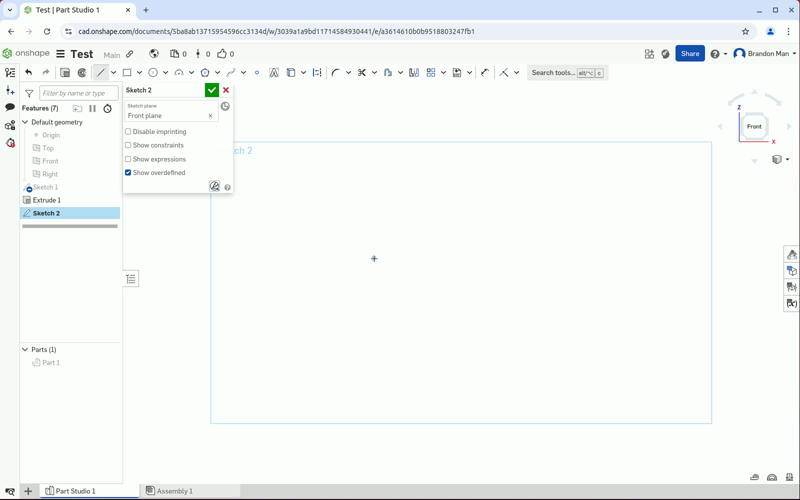
mouse_move(404, 258)
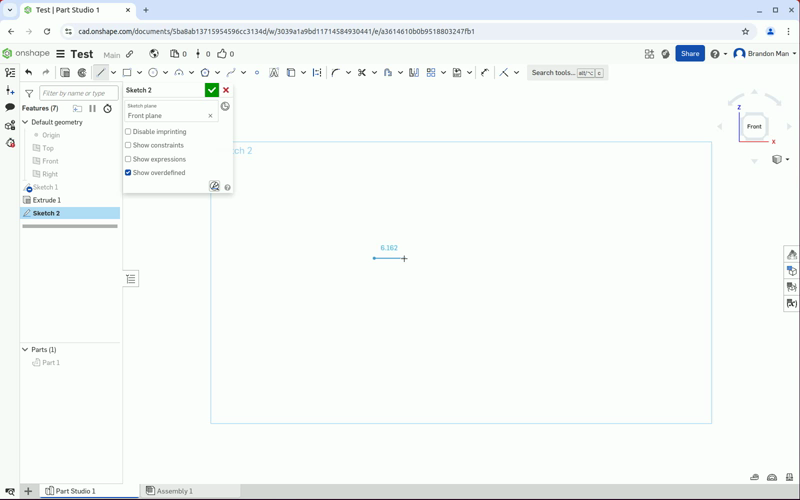
mouse_move(378, 258)
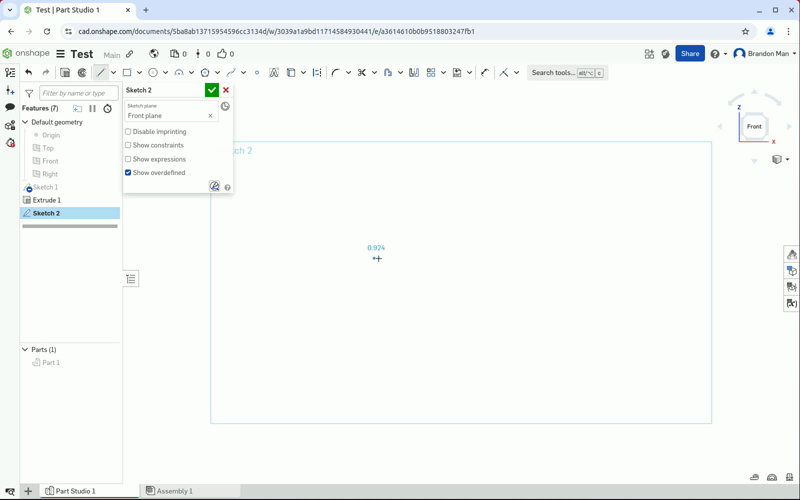
scroll(6)
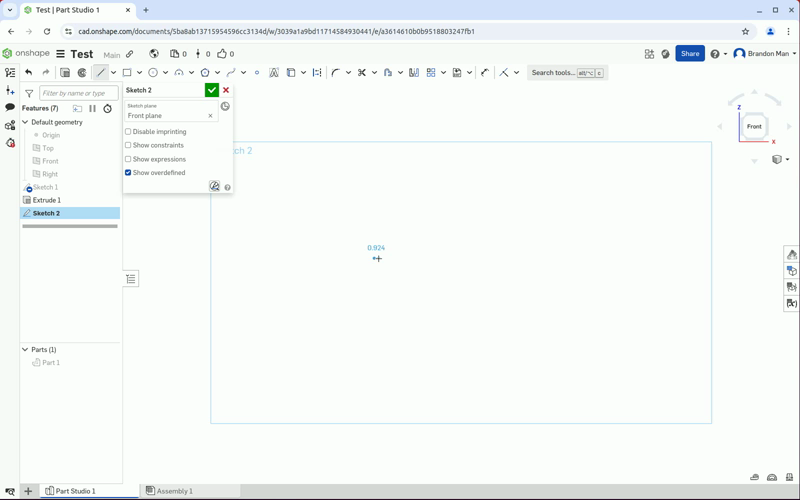
scroll(6)
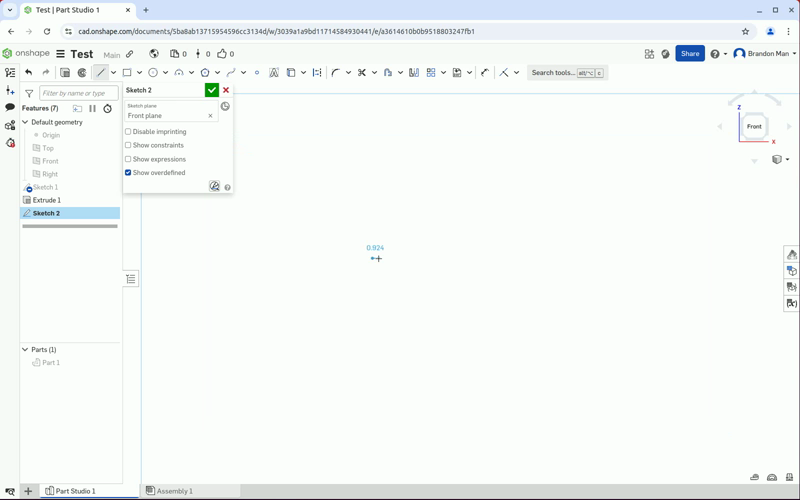
scroll(6)
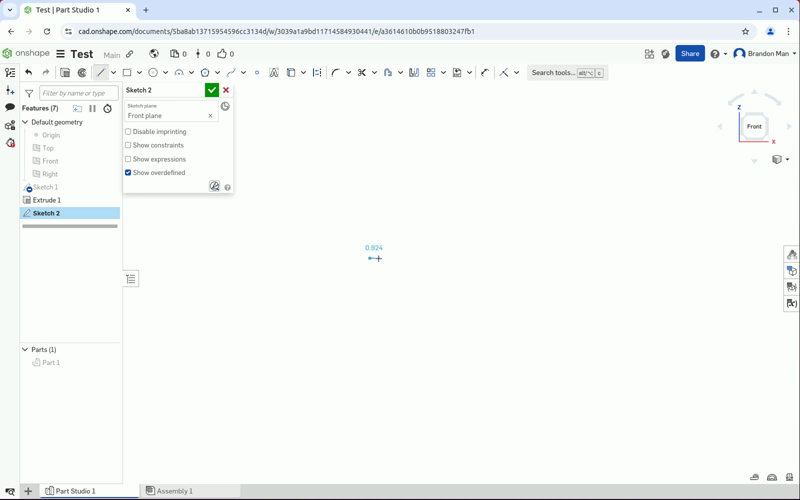
scroll(6)
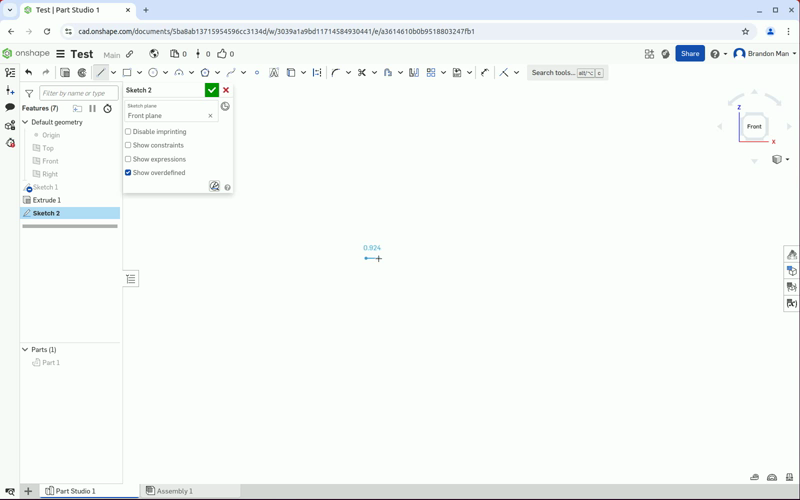
scroll(6)
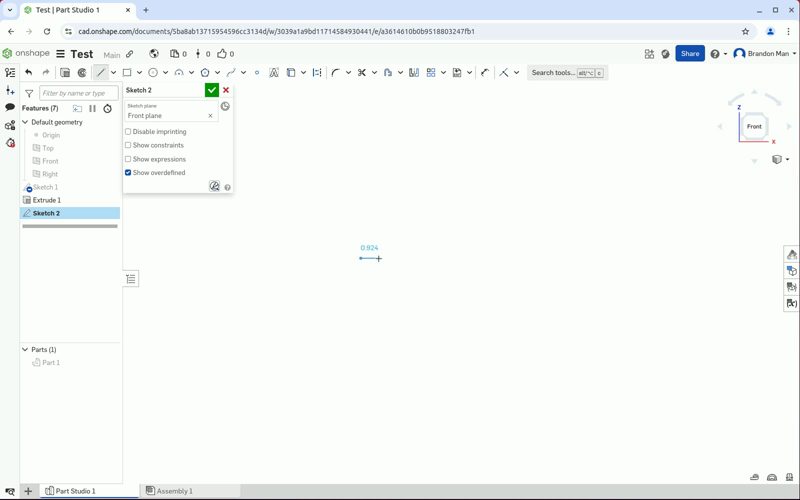
scroll(6)
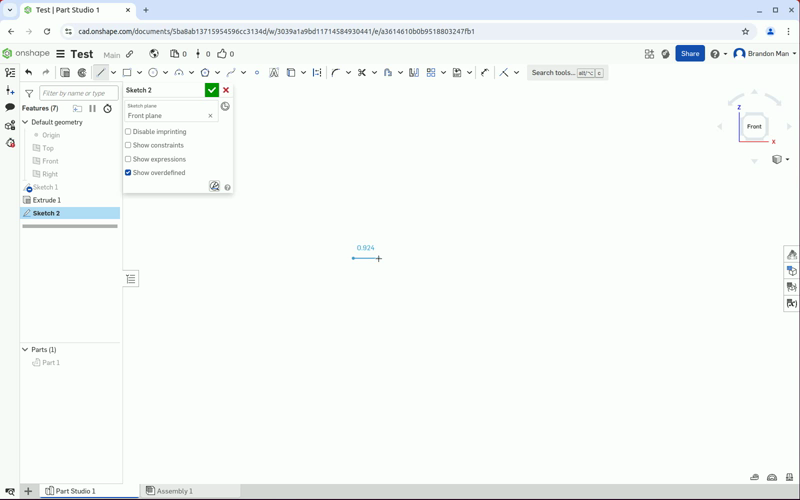
scroll(6)
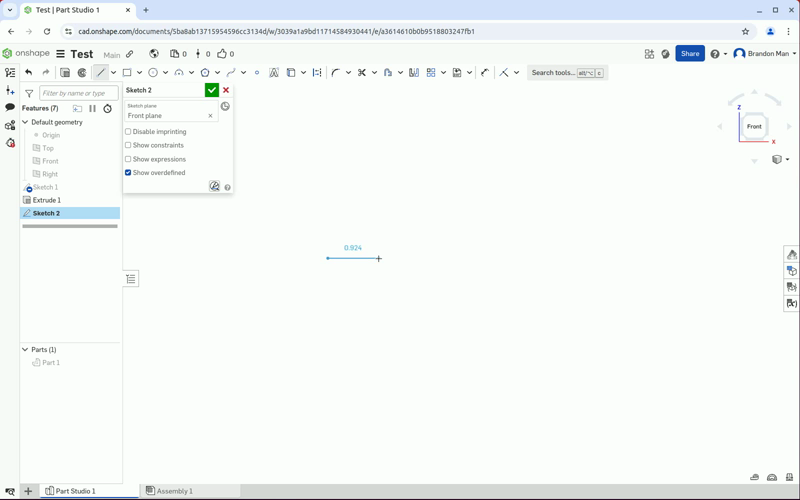
click(378, 258)
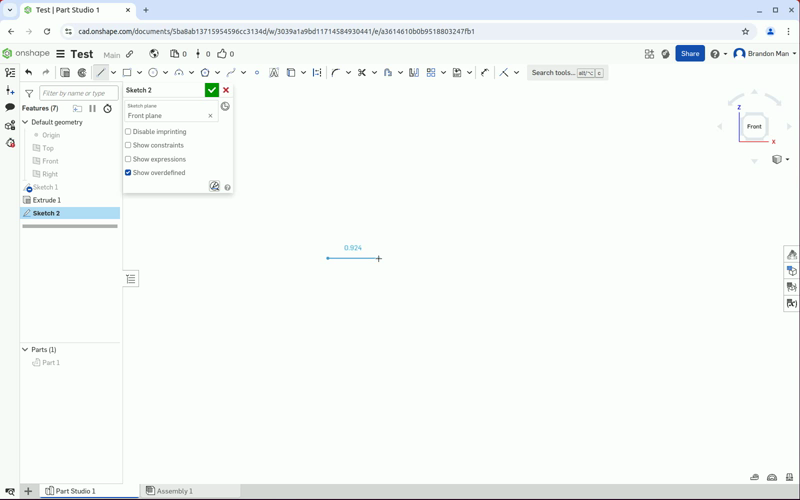
scroll(-6)
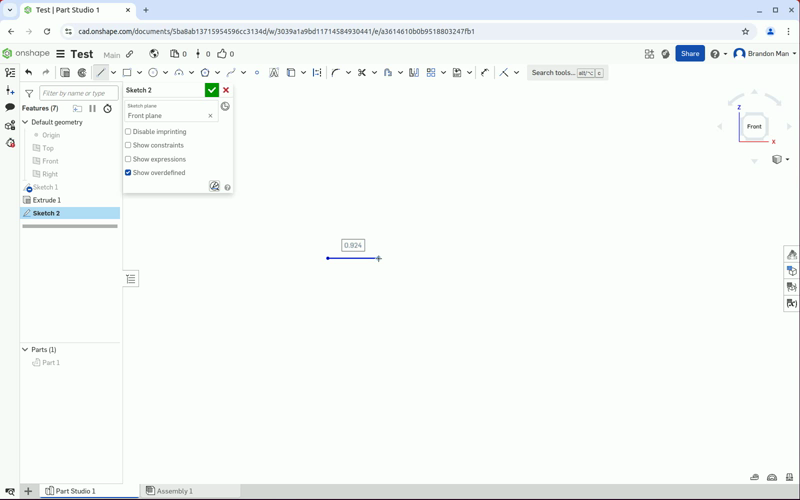
scroll(-6)
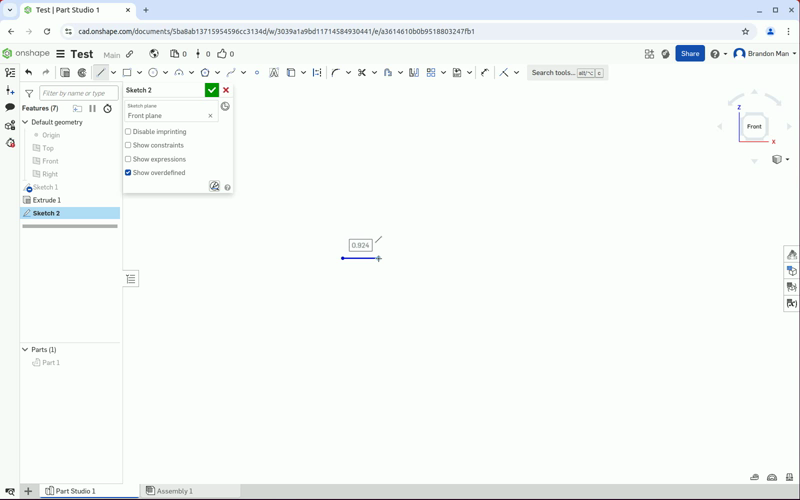
scroll(-6)
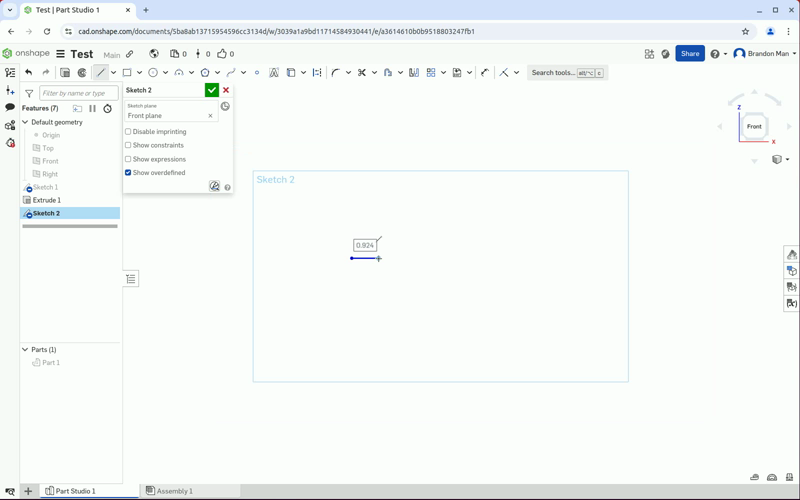
scroll(-6)
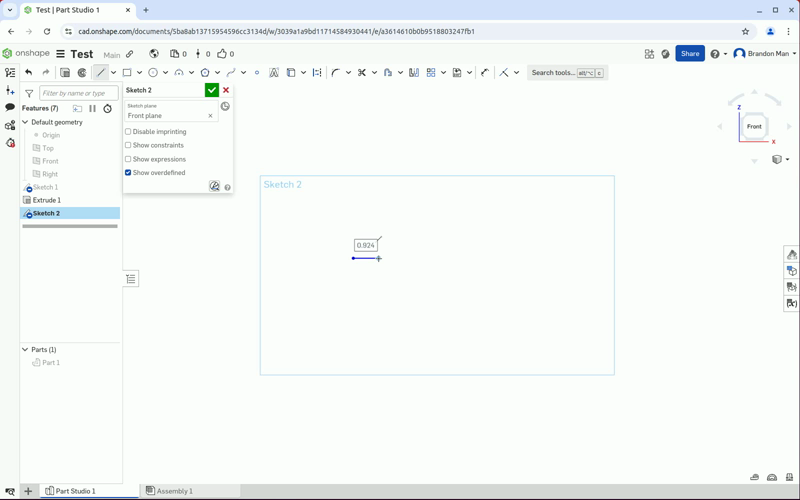
scroll(-6)
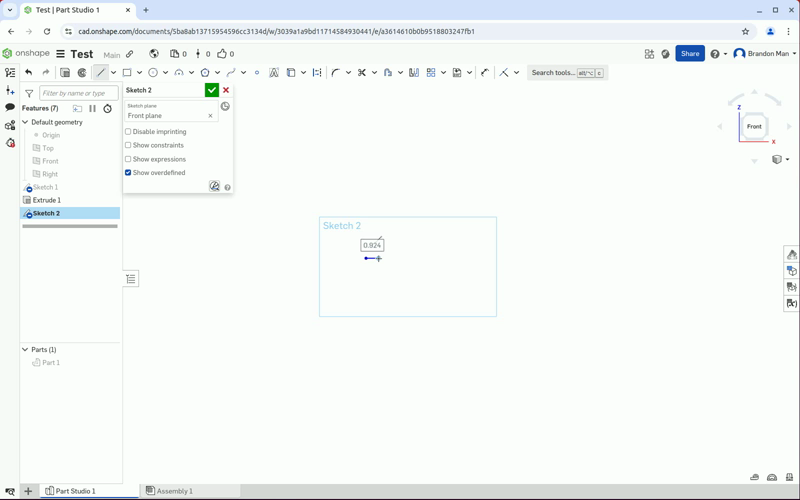
scroll(-6)
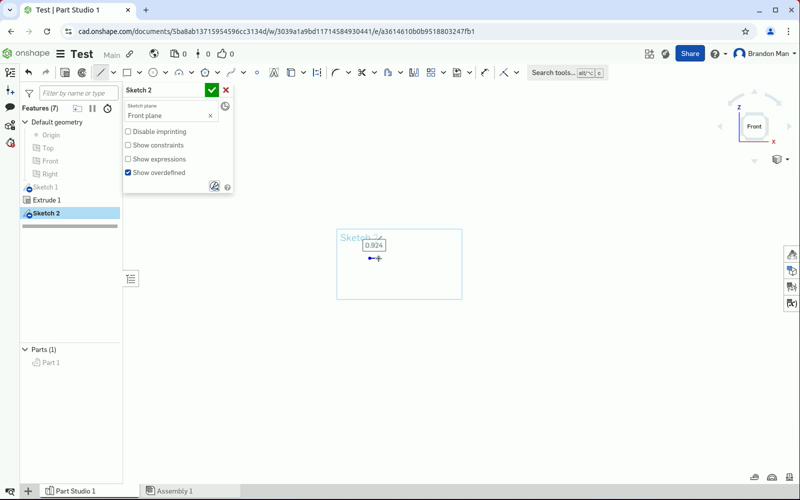
scroll(-6)
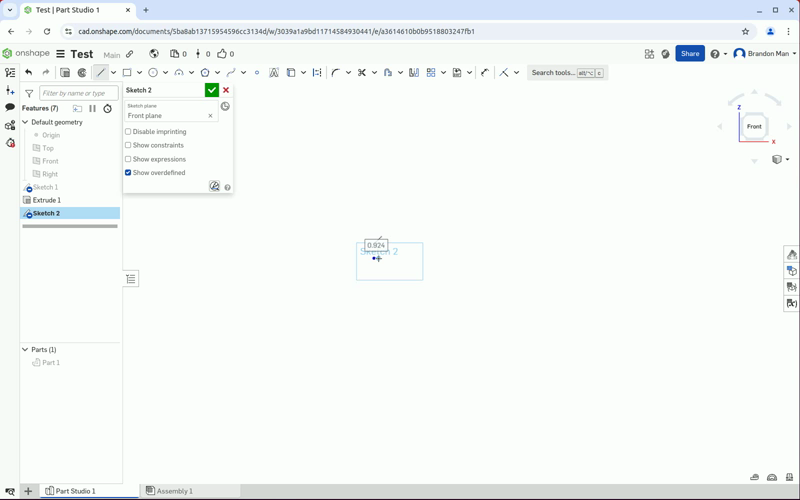
key_up(shift)
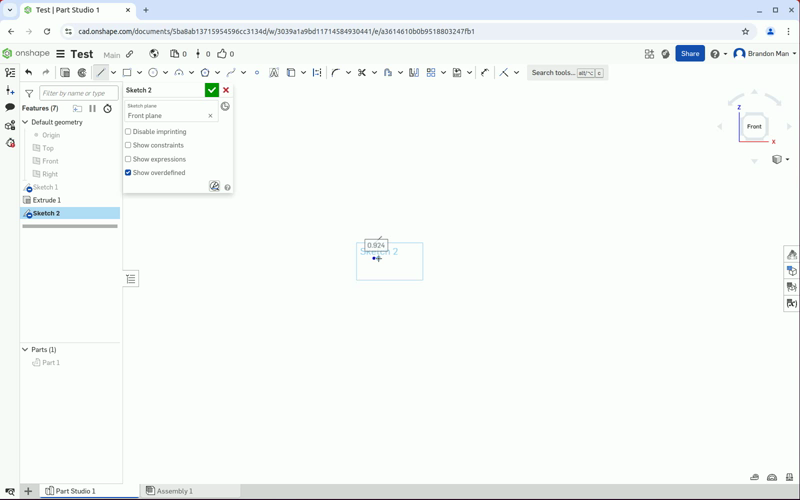
key_down(shift)
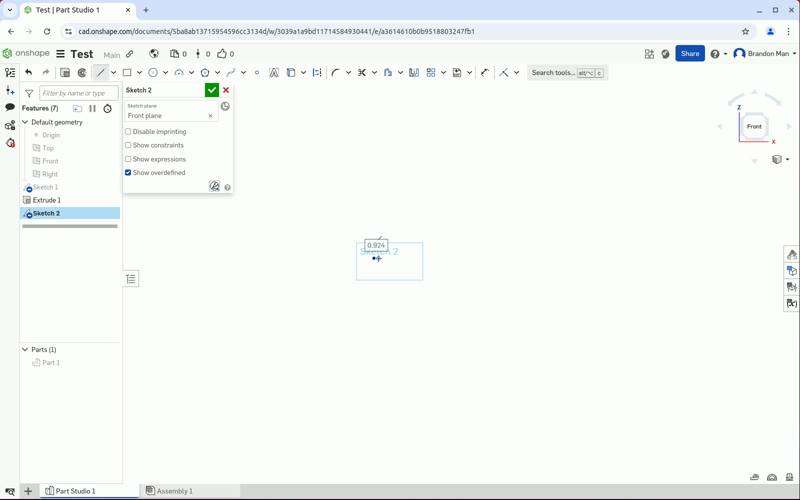
mouse_move(378, 170)
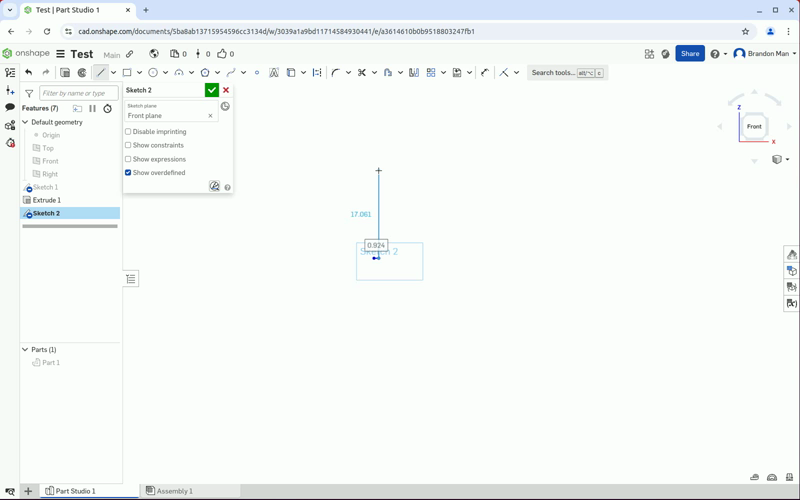
click(378, 170)
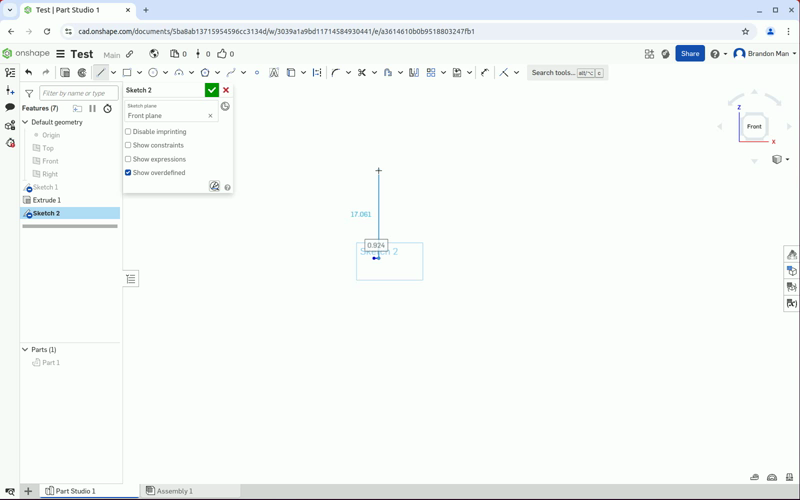
key_up(shift)
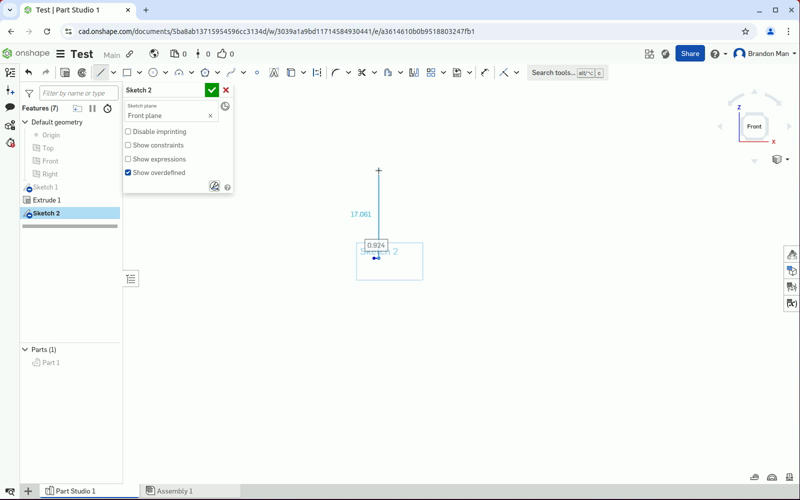
key_down(shift)
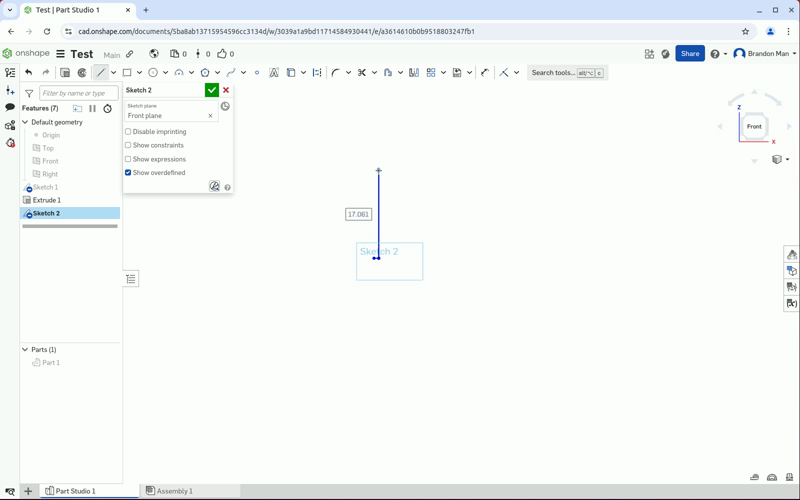
mouse_move(408, 170)
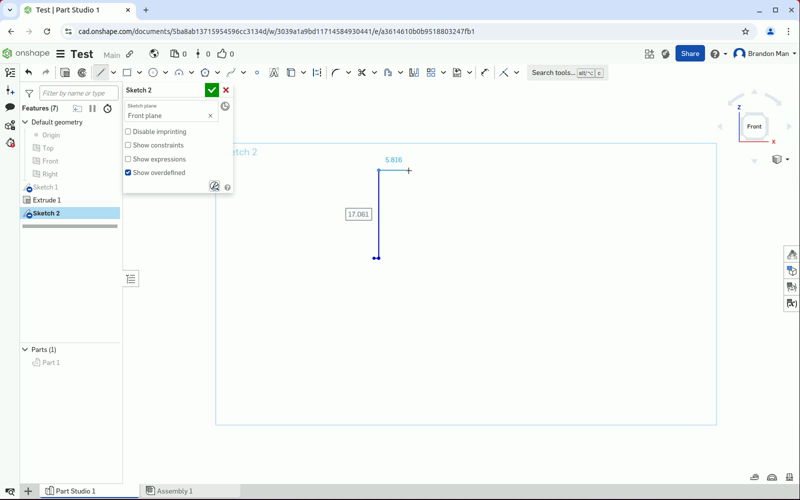
mouse_move(374, 170)
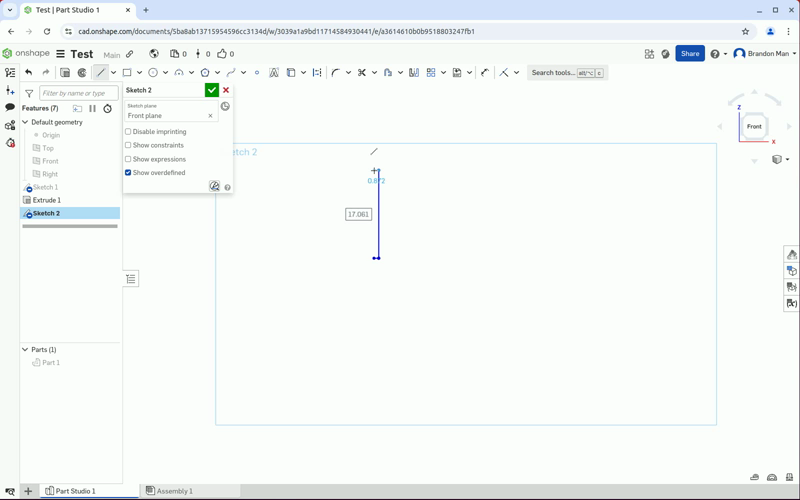
scroll(6)
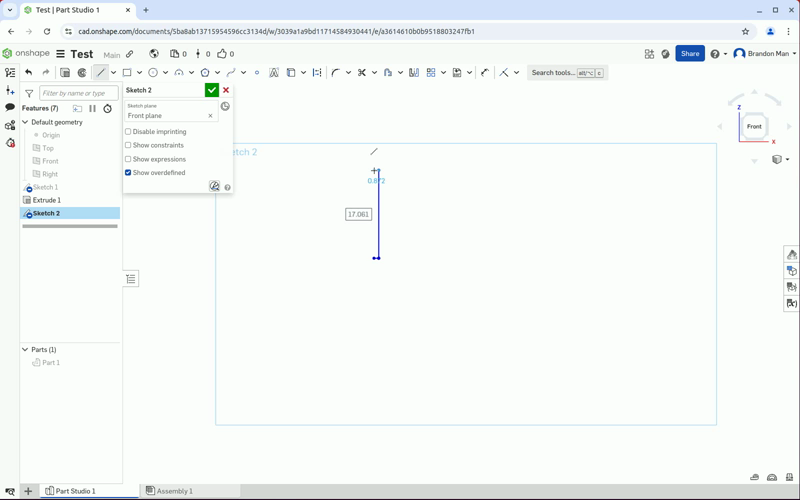
scroll(6)
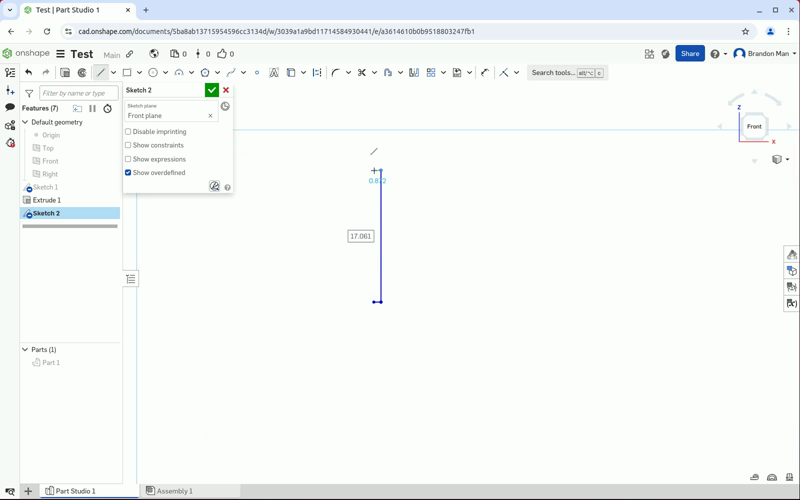
scroll(6)
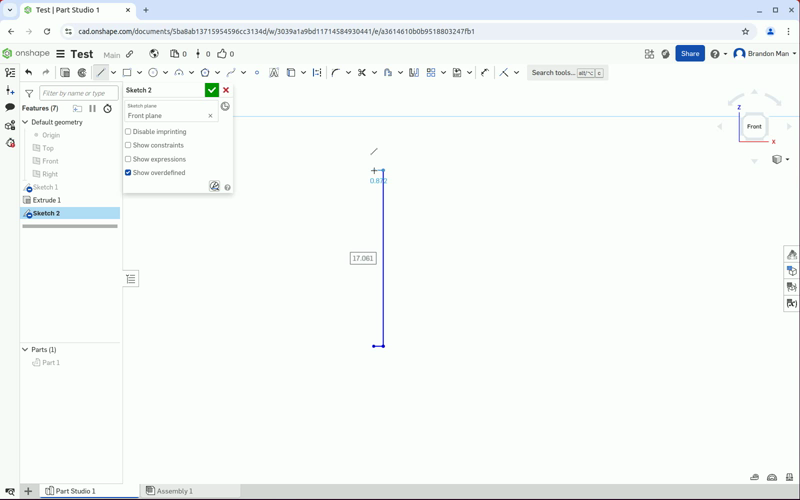
scroll(6)
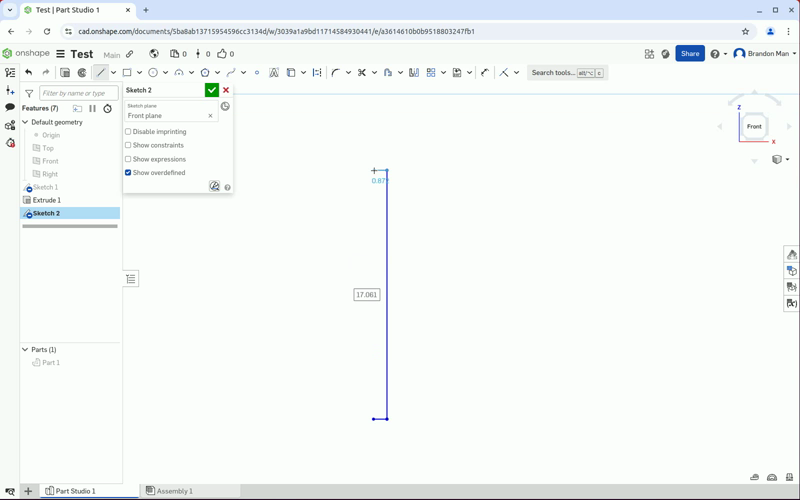
scroll(6)
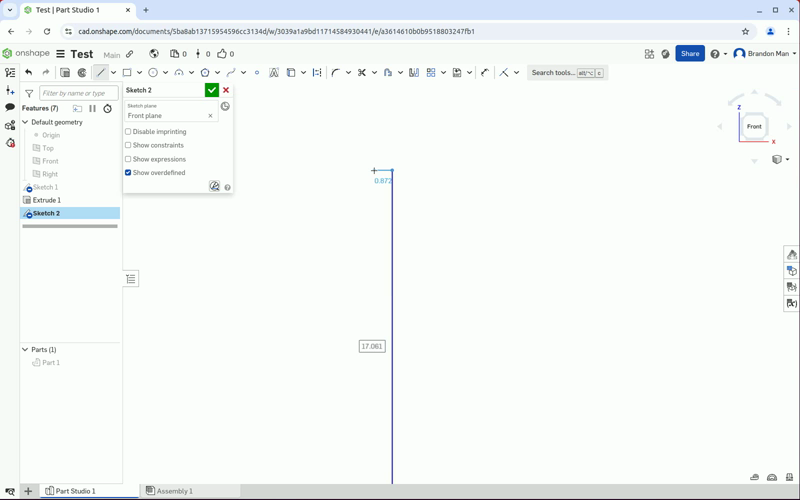
scroll(6)
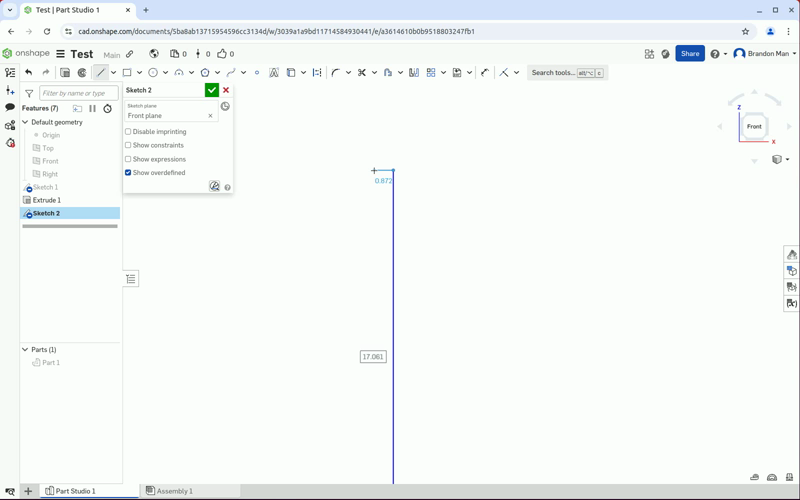
scroll(6)
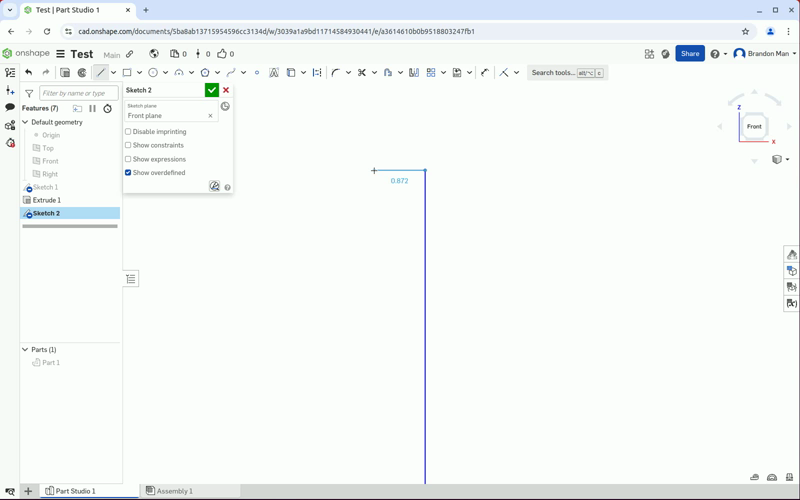
click(374, 170)
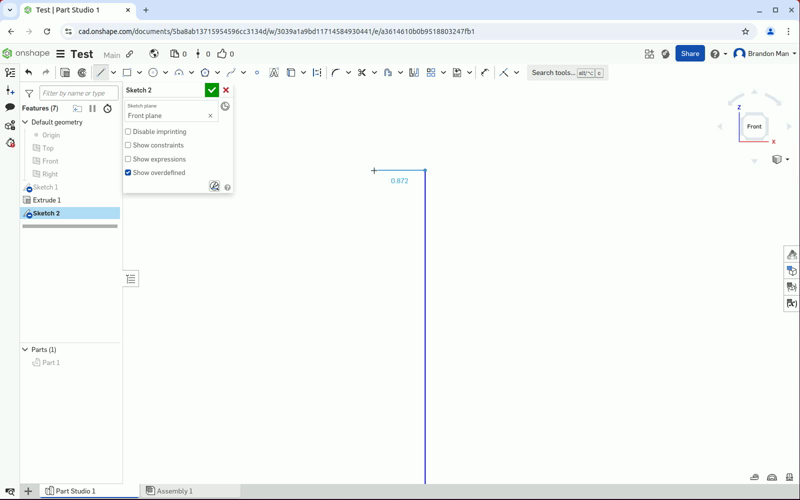
scroll(-6)
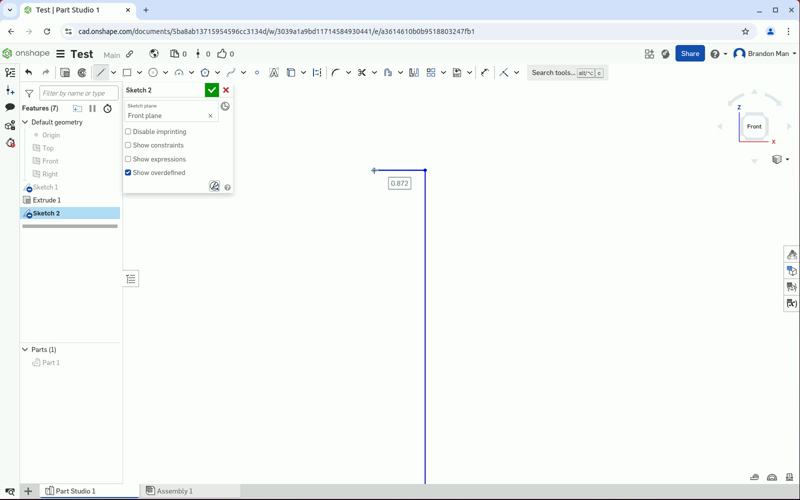
scroll(-6)
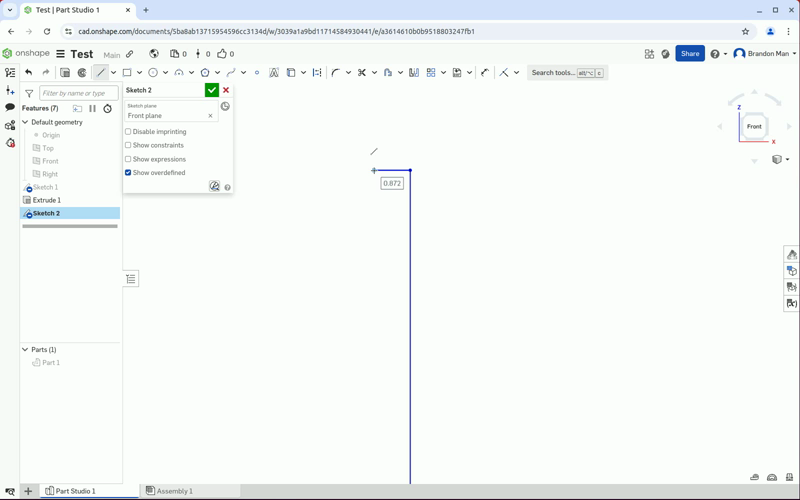
scroll(-6)
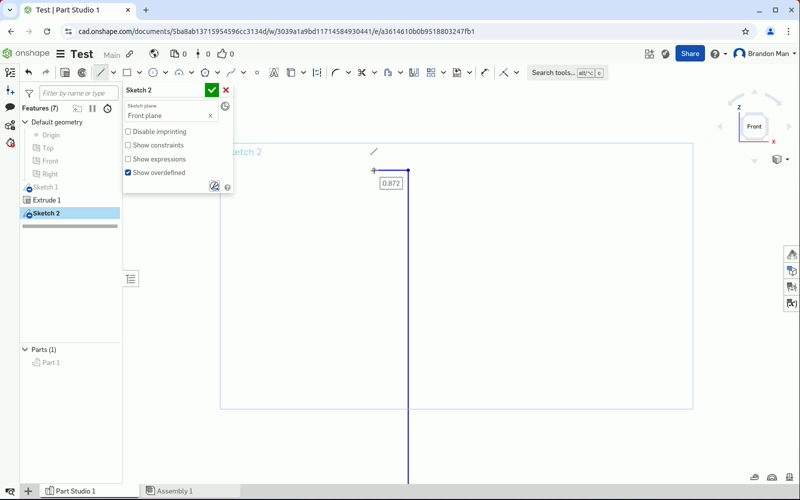
scroll(-6)
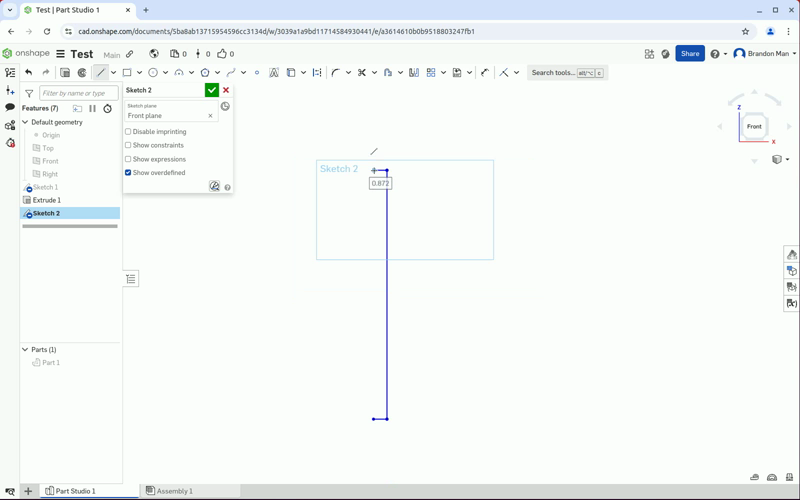
scroll(-6)
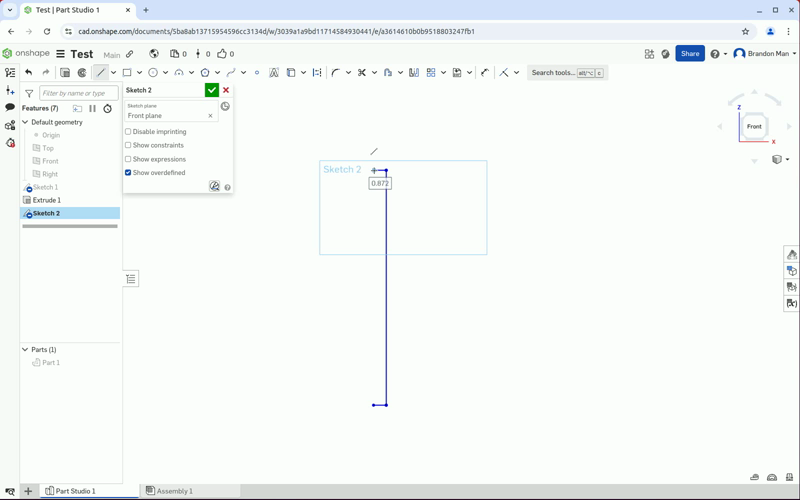
scroll(-6)
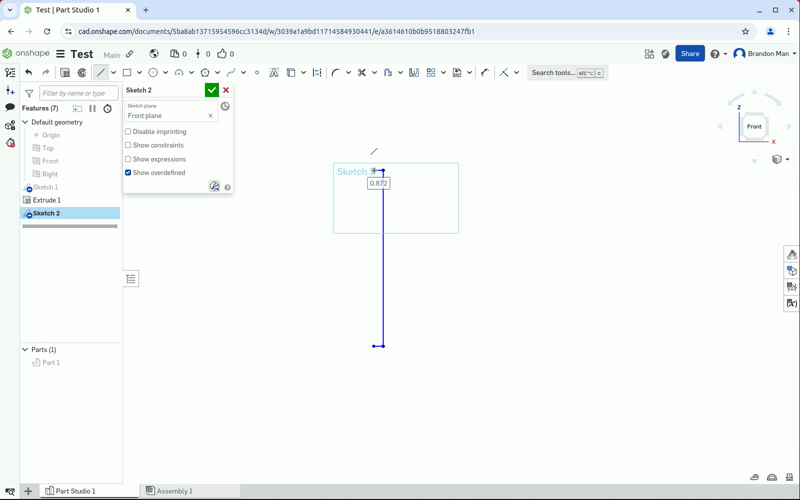
scroll(-6)
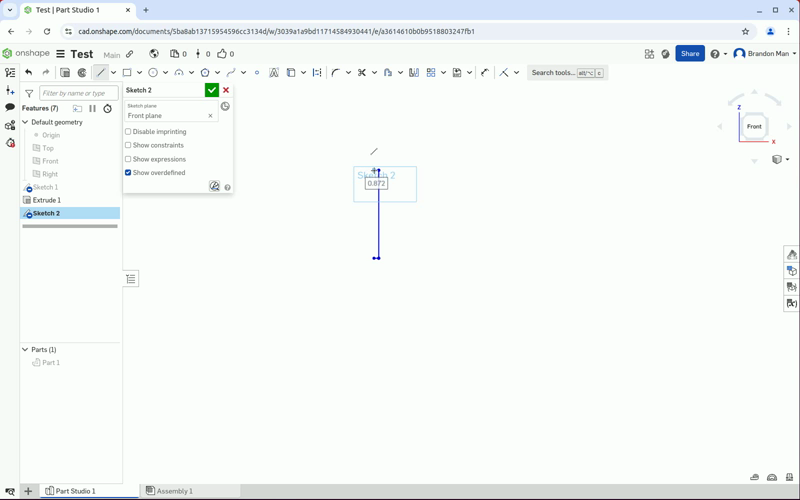
key_up(shift)
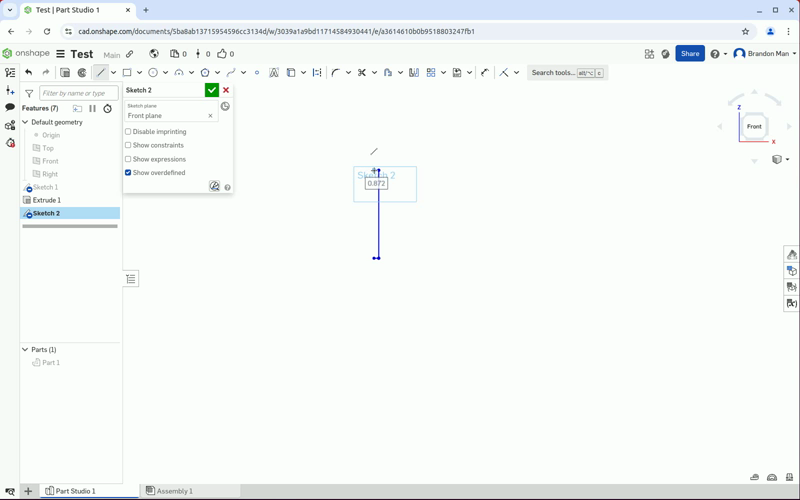
key_down(shift)
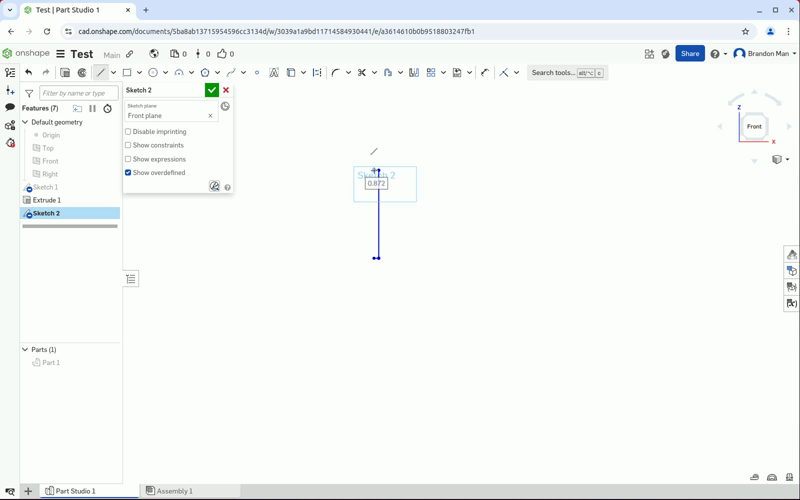
mouse_move(374, 258)
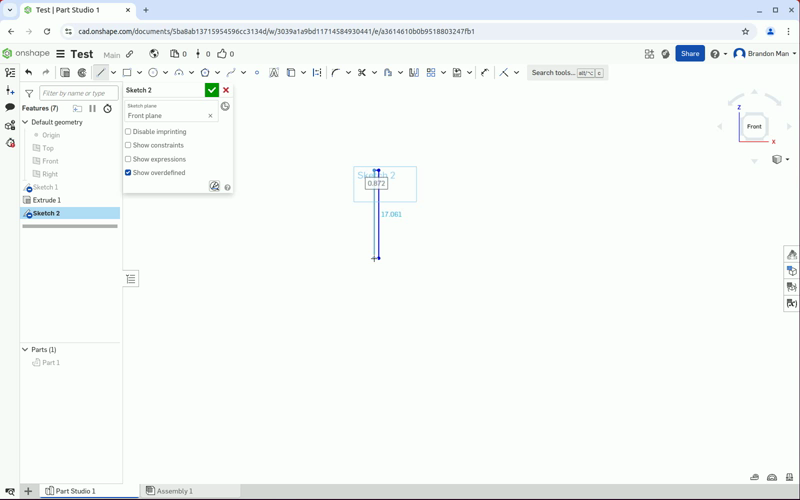
scroll(6)
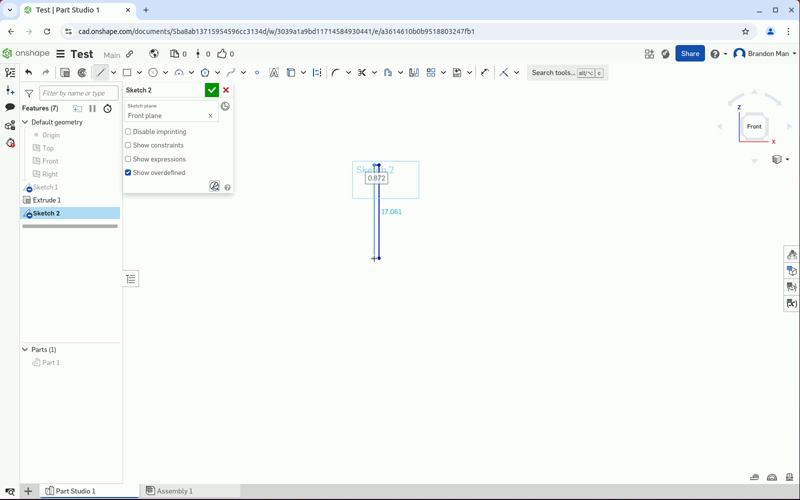
scroll(6)
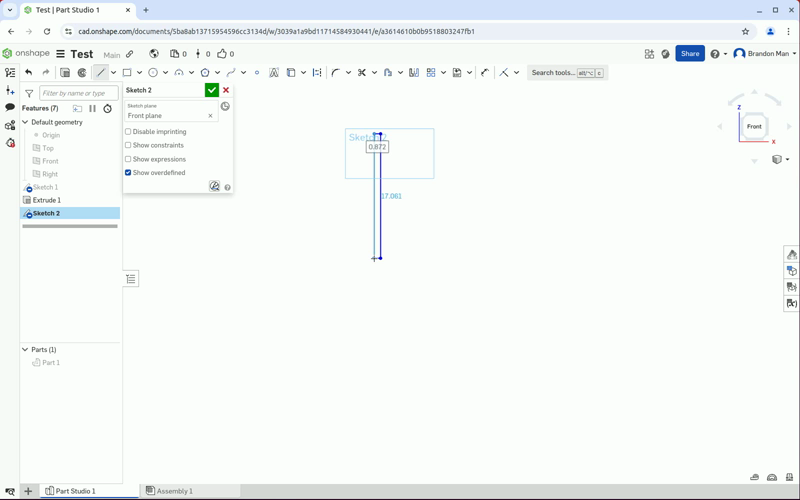
scroll(6)
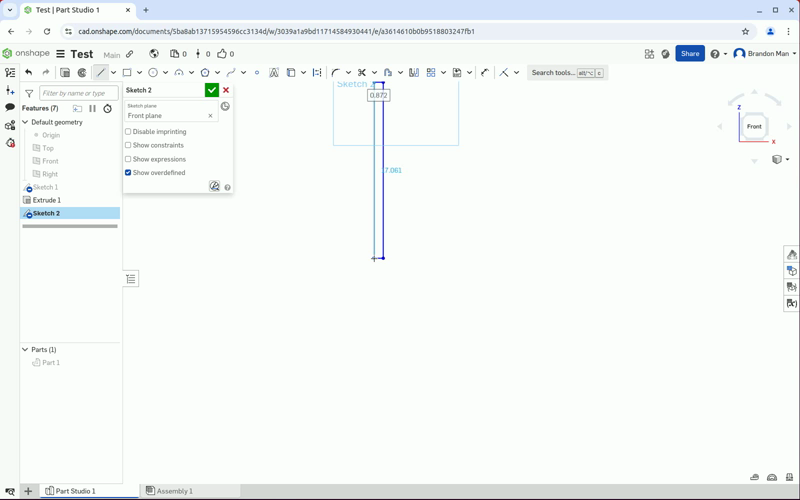
scroll(6)
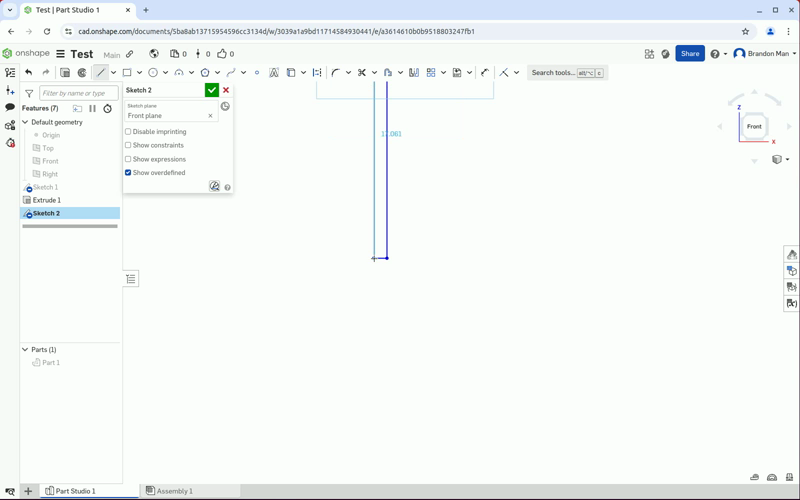
scroll(6)
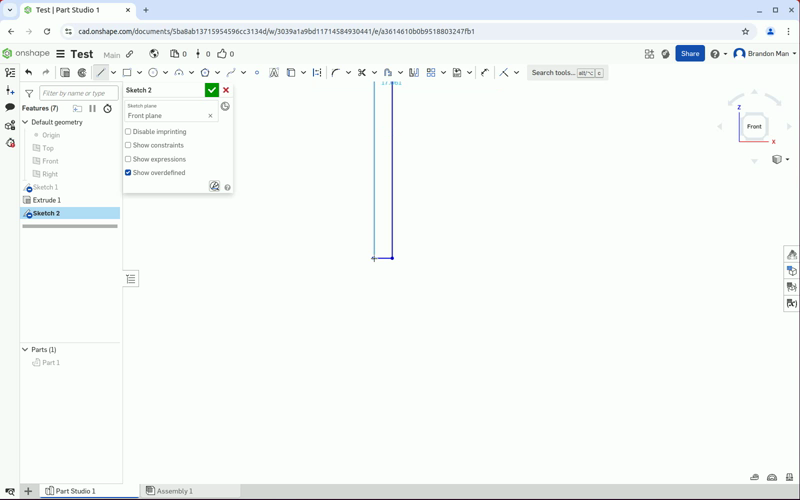
scroll(6)
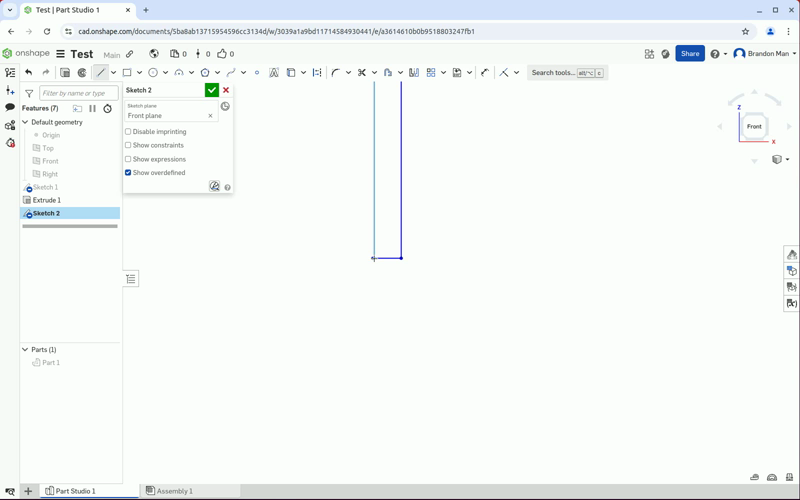
scroll(6)
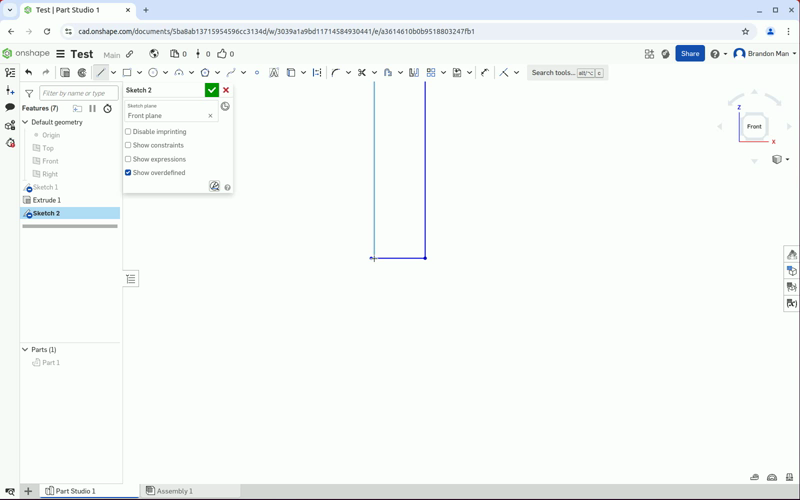
key_up(shift)
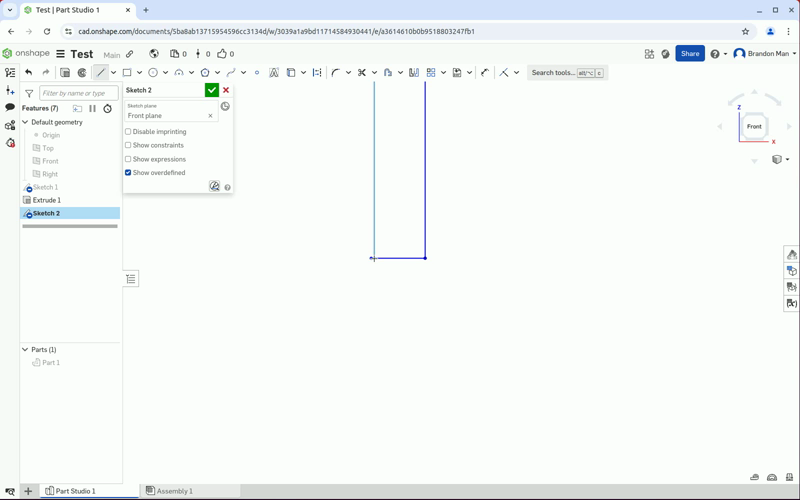
click(374, 258)
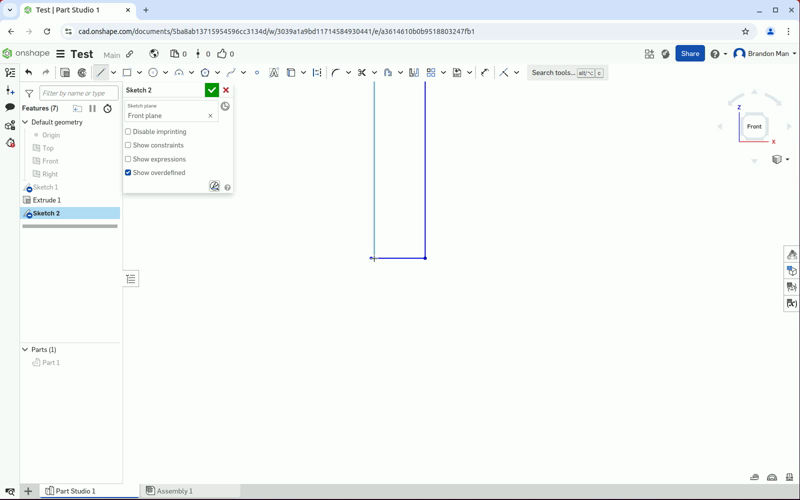
scroll(-6)
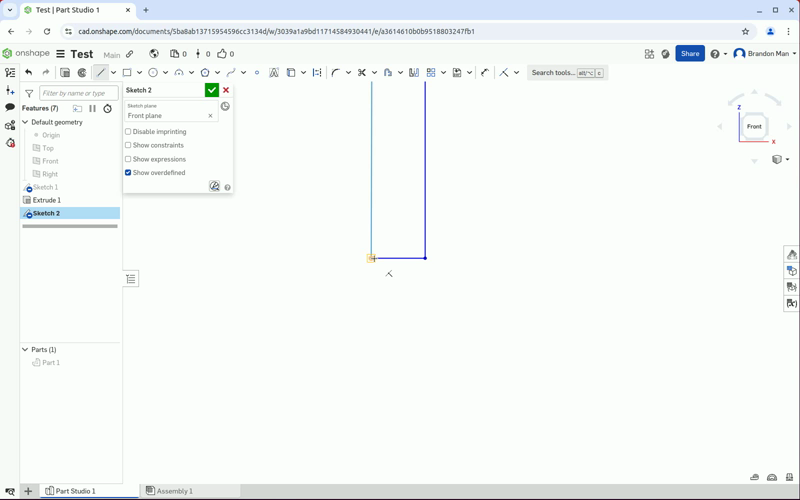
scroll(-6)
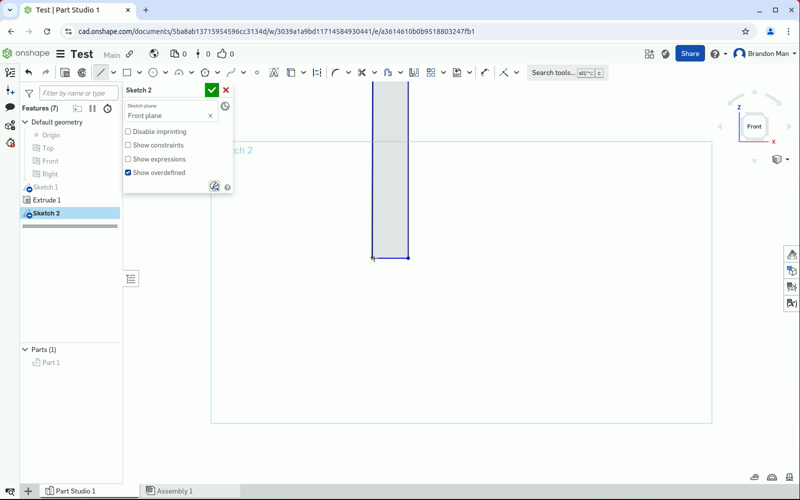
scroll(-6)
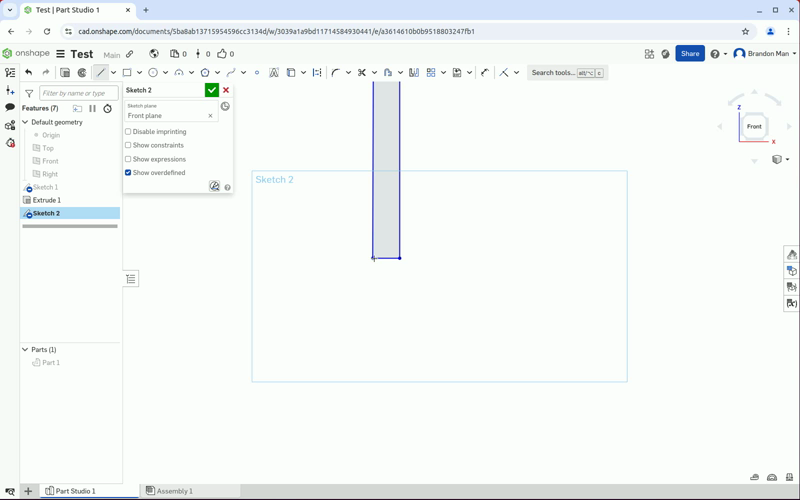
scroll(-6)
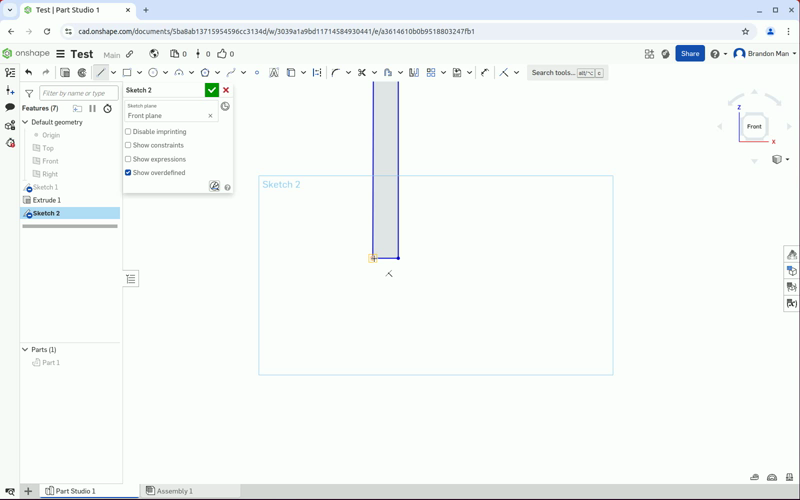
scroll(-6)
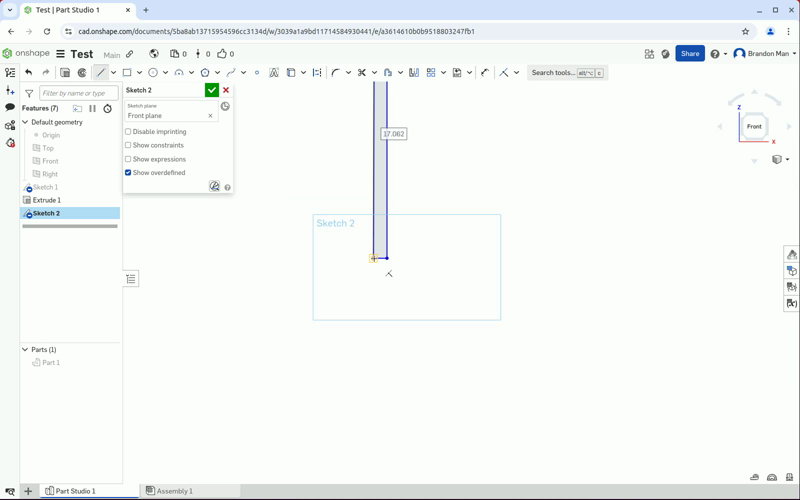
scroll(-6)
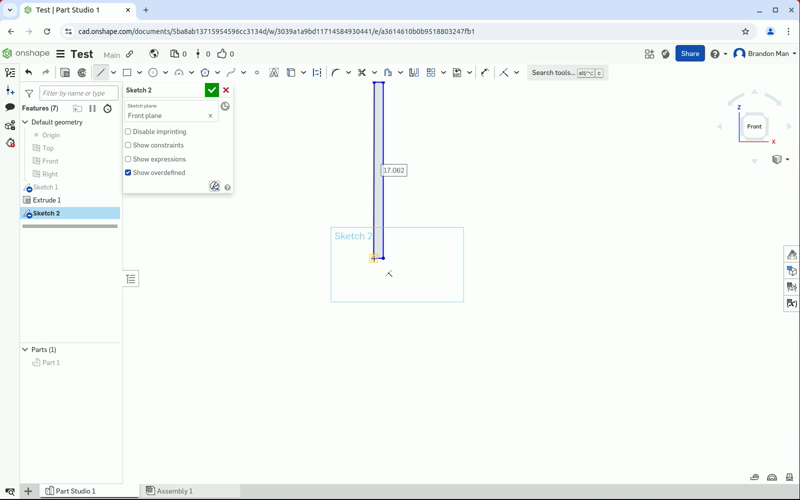
scroll(-6)
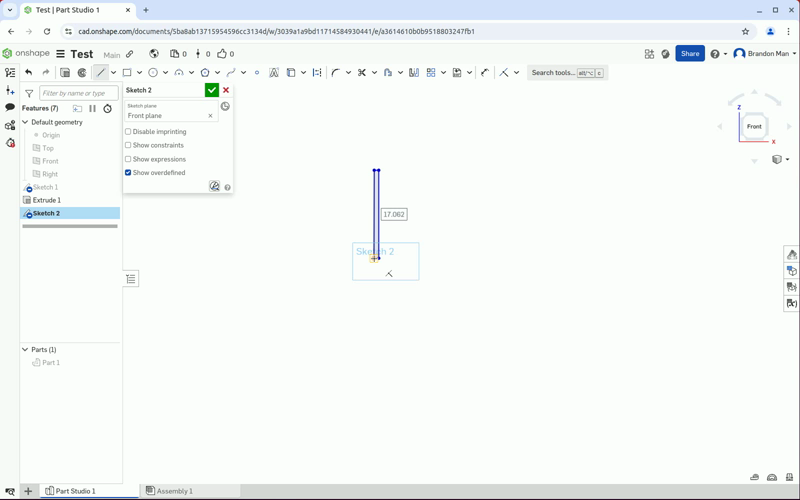
key(esc)
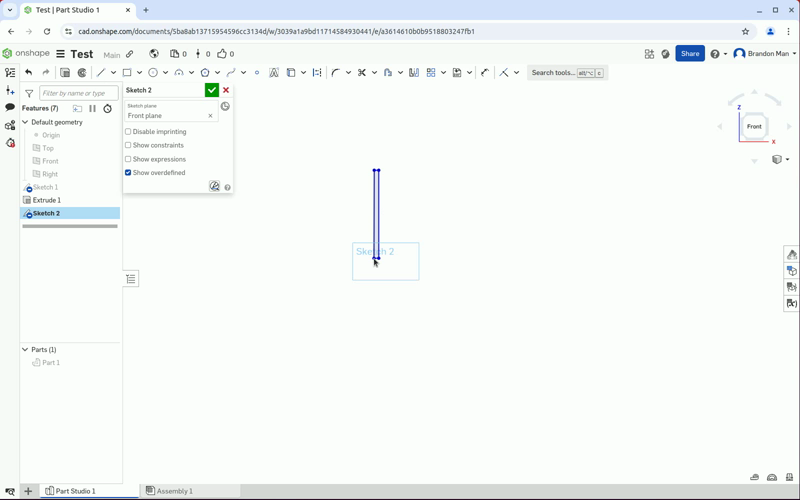
mouse_move(378, 175)
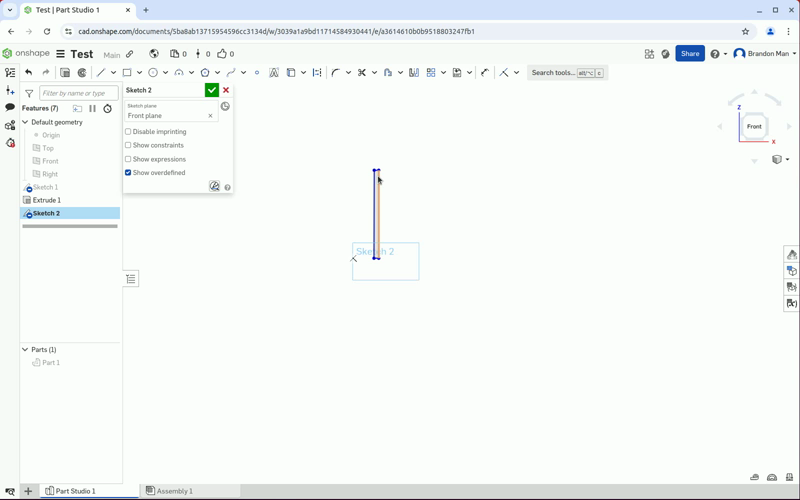
scroll(6)
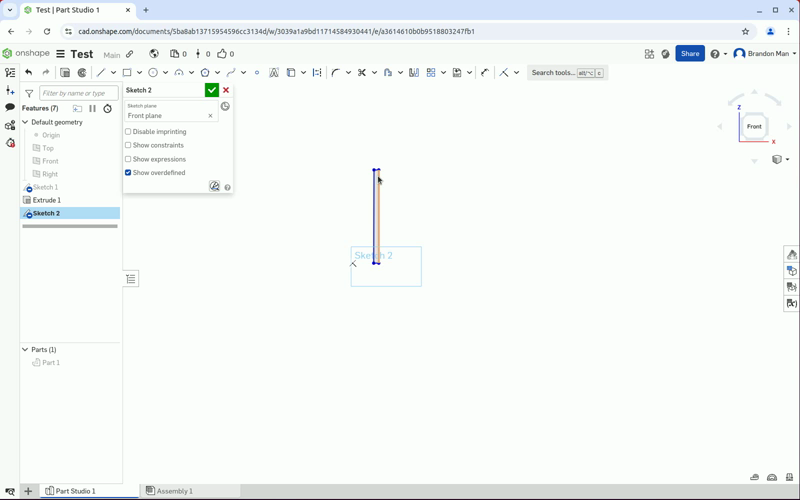
scroll(6)
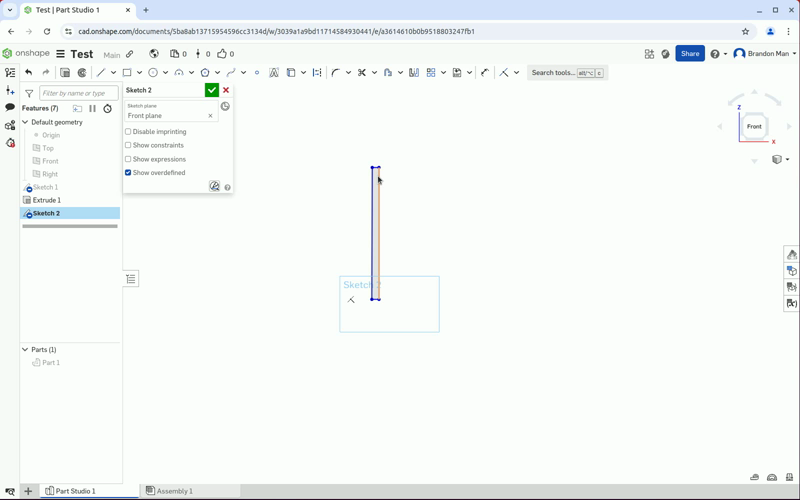
scroll(6)
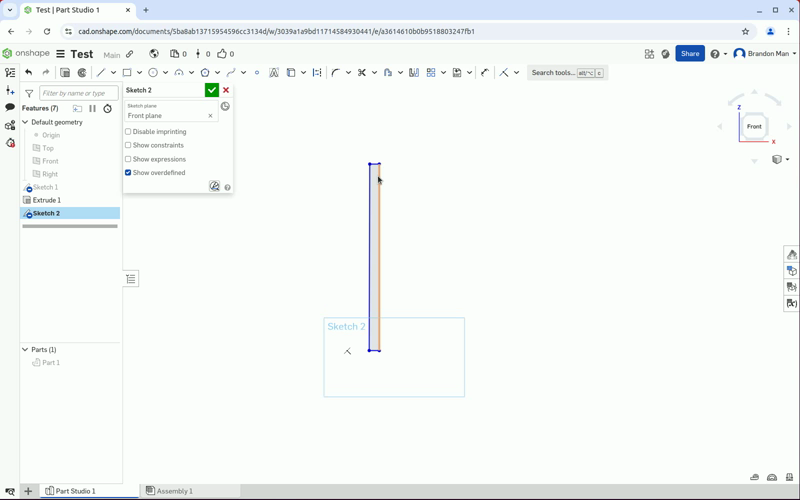
scroll(6)
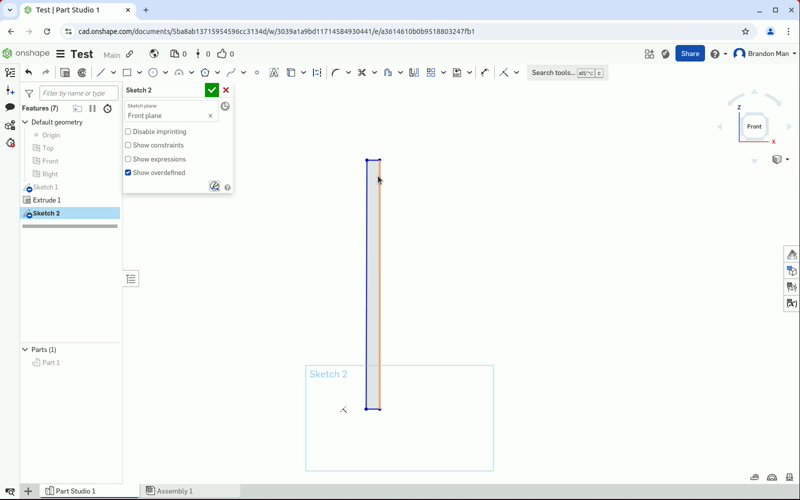
scroll(6)
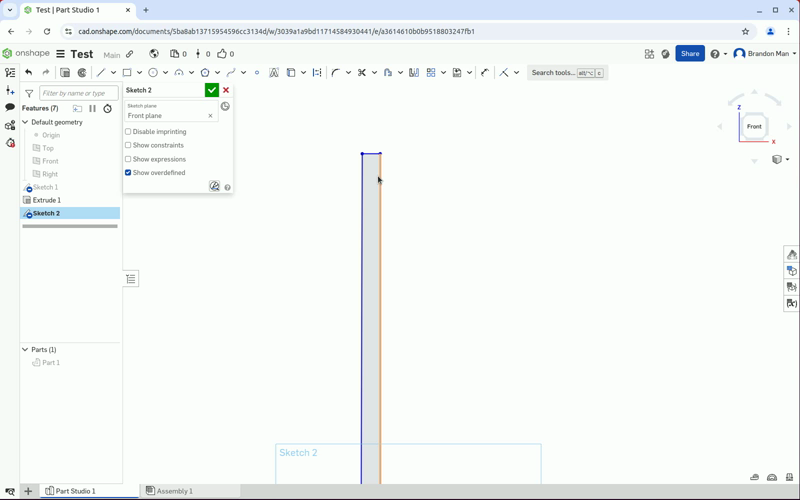
scroll(6)
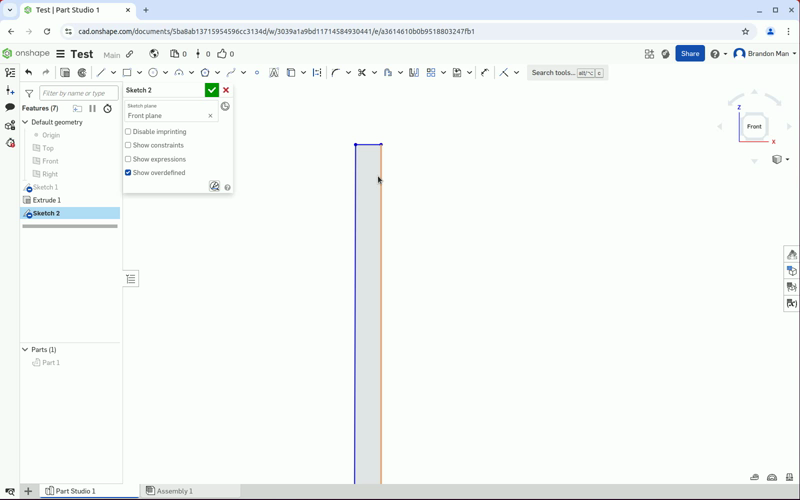
scroll(6)
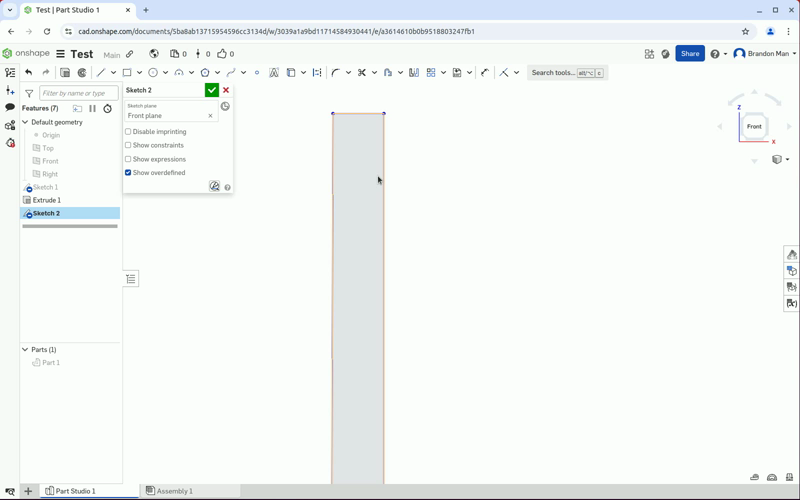
click(378, 175)
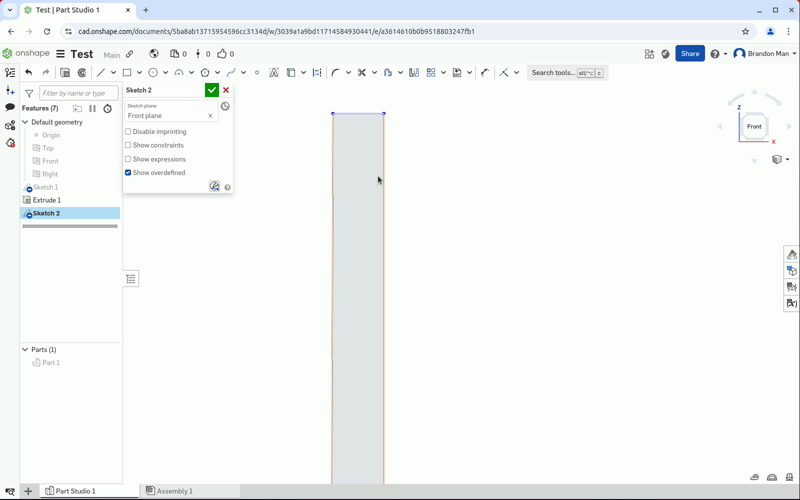
scroll(-6)
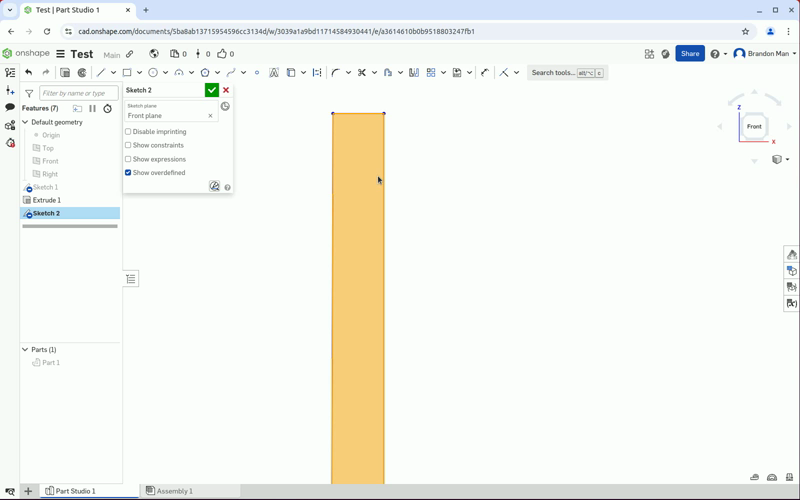
scroll(-6)
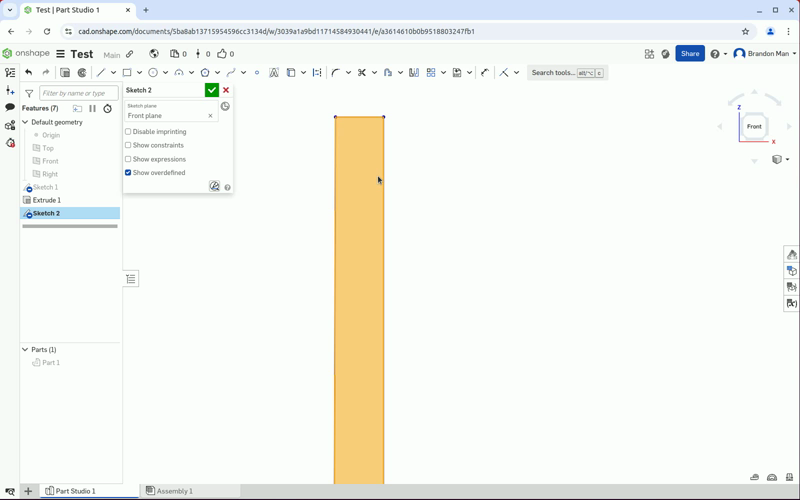
scroll(-6)
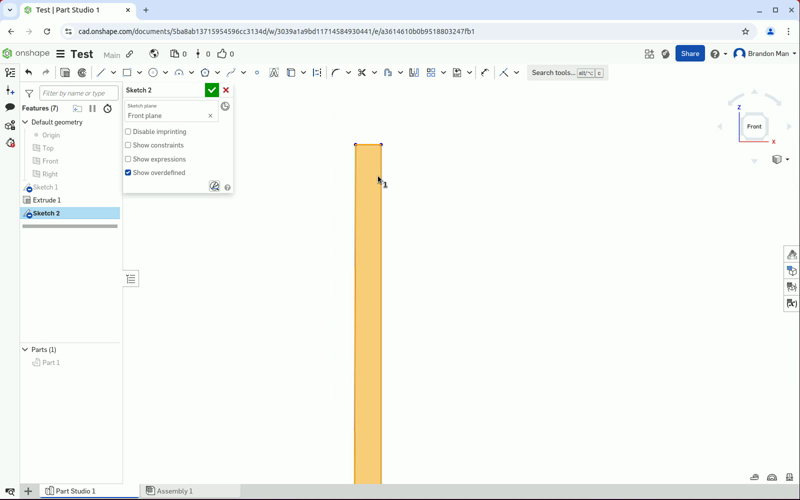
scroll(-6)
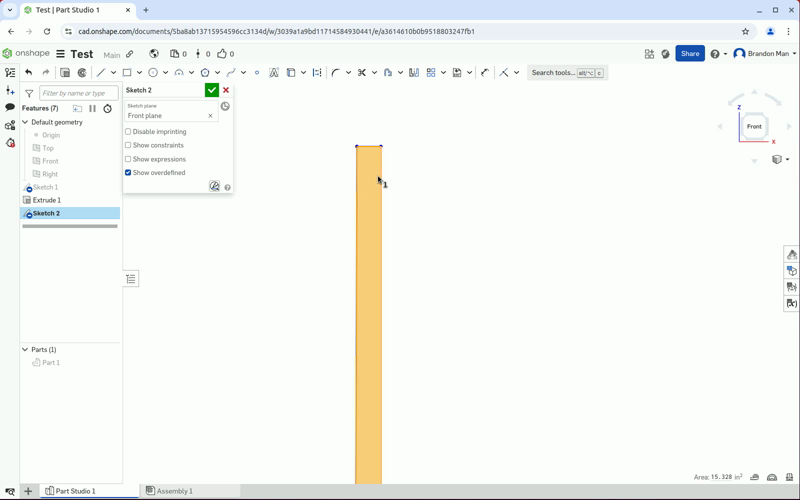
scroll(-6)
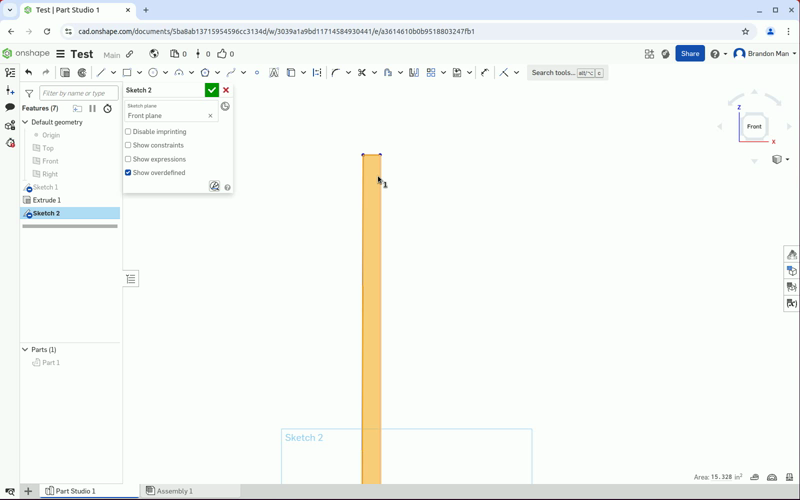
scroll(-6)
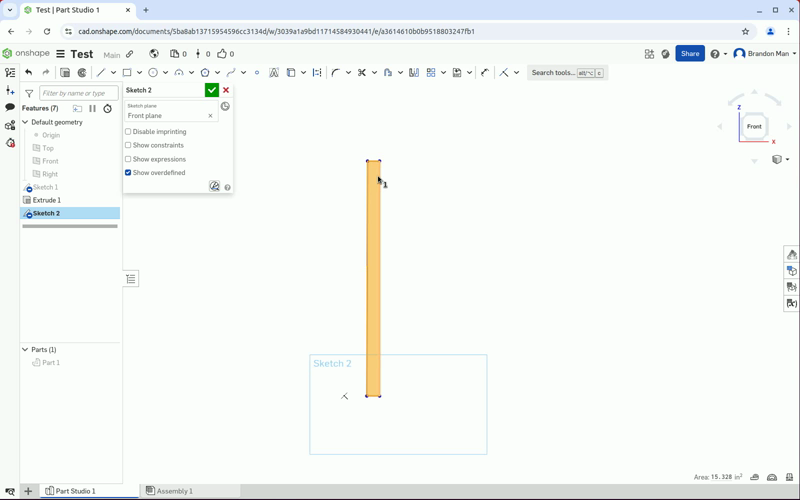
scroll(-6)
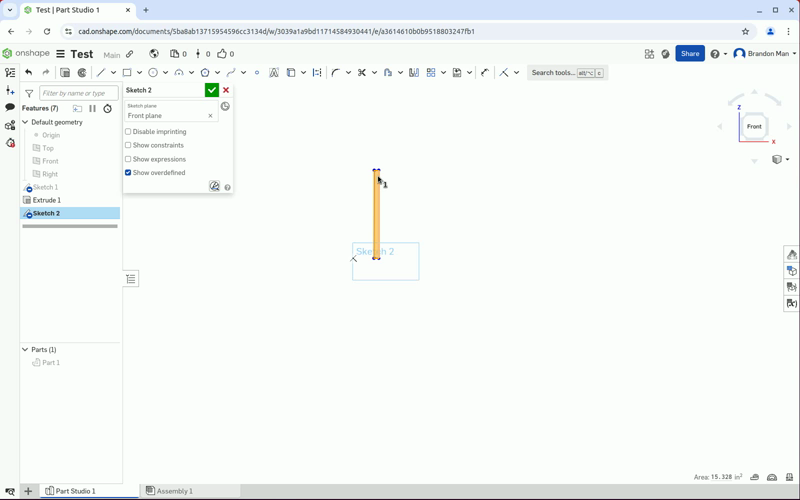
mouse_move(73, 352)
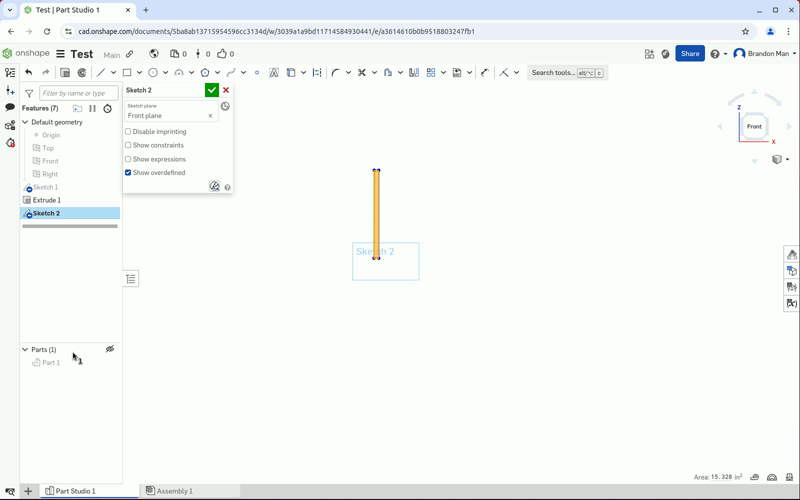
key(shift+y)
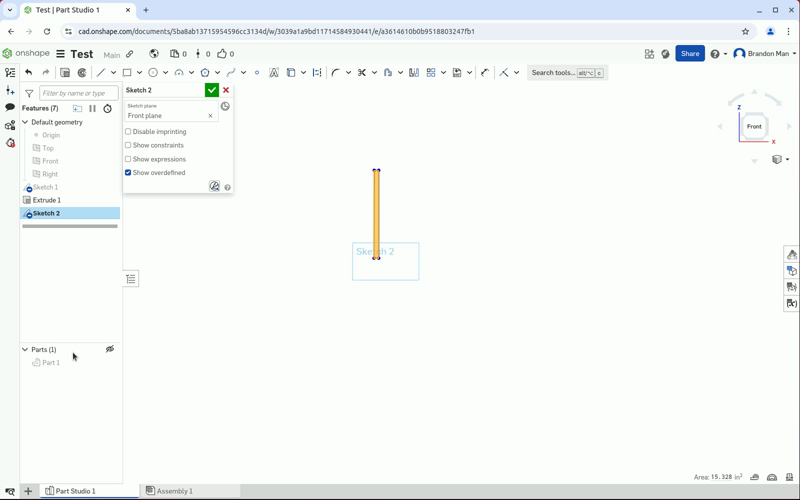
key(shift+e)
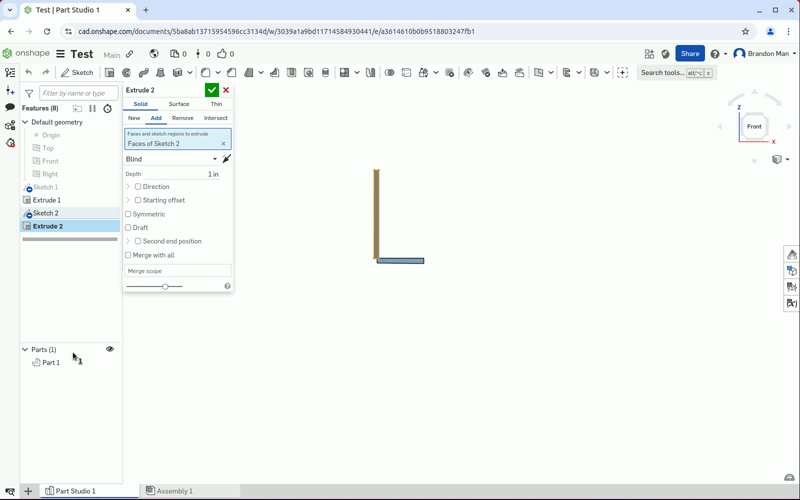
mouse_move(143, 106)
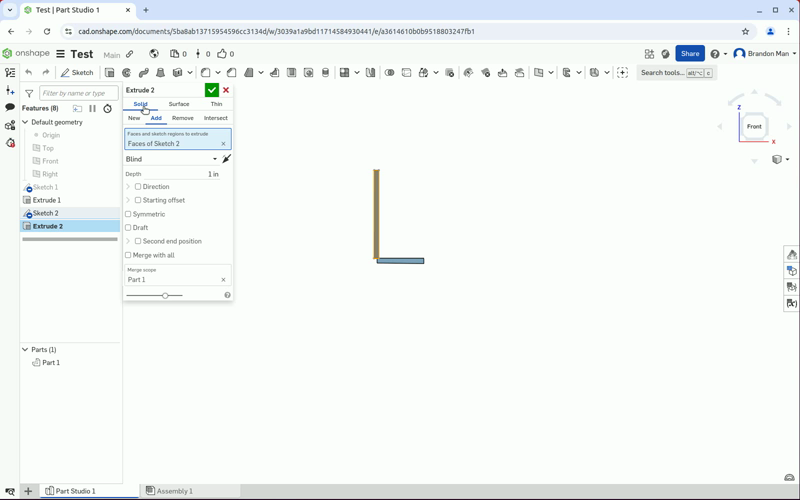
click(143, 106)
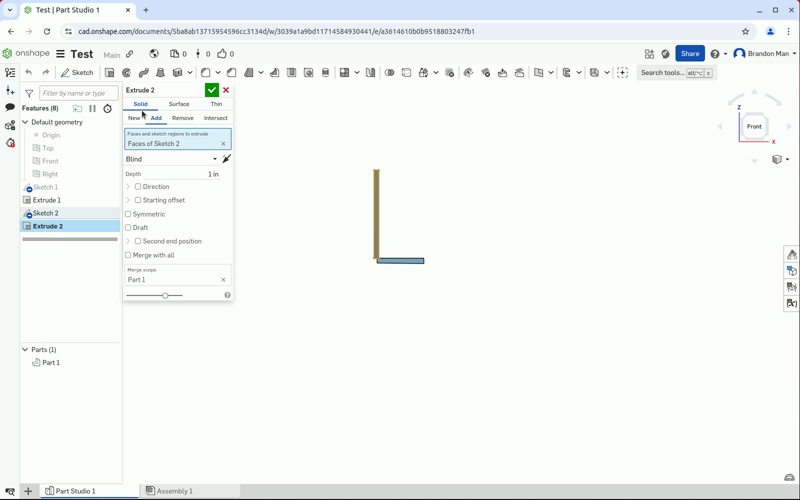
mouse_move(137, 120)
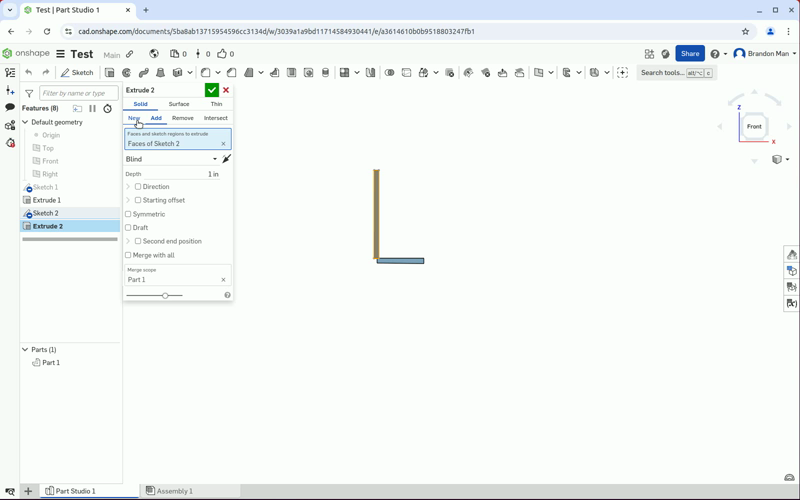
click(137, 120)
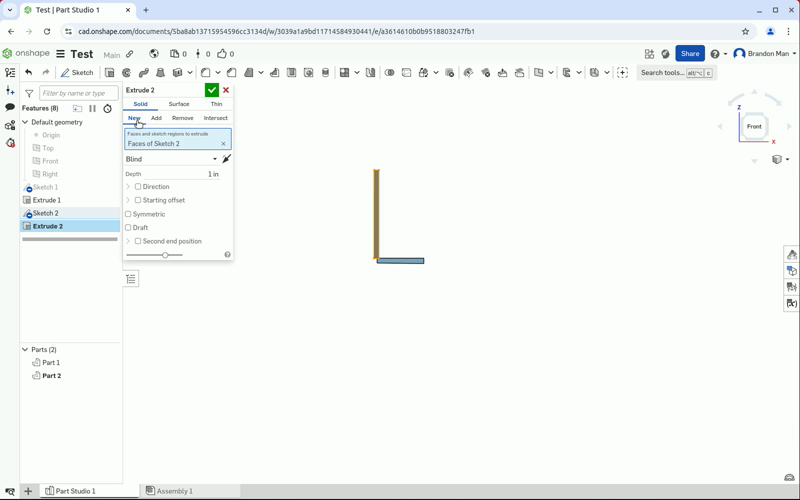
key(tab, 4)
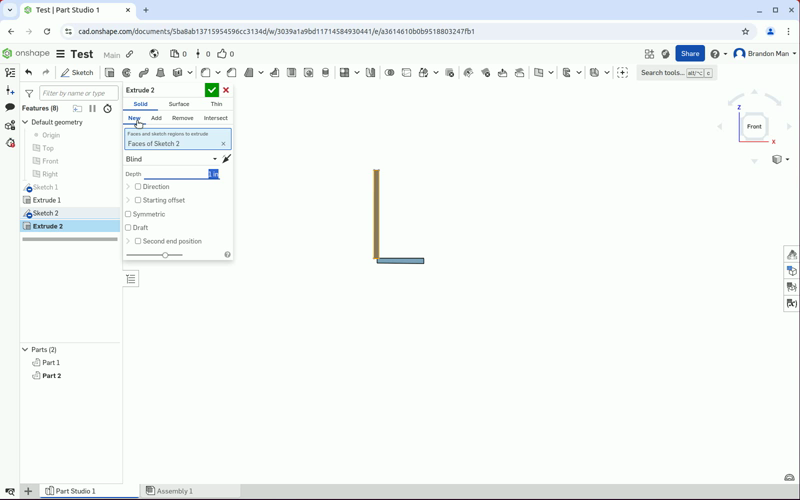
text(19.256)
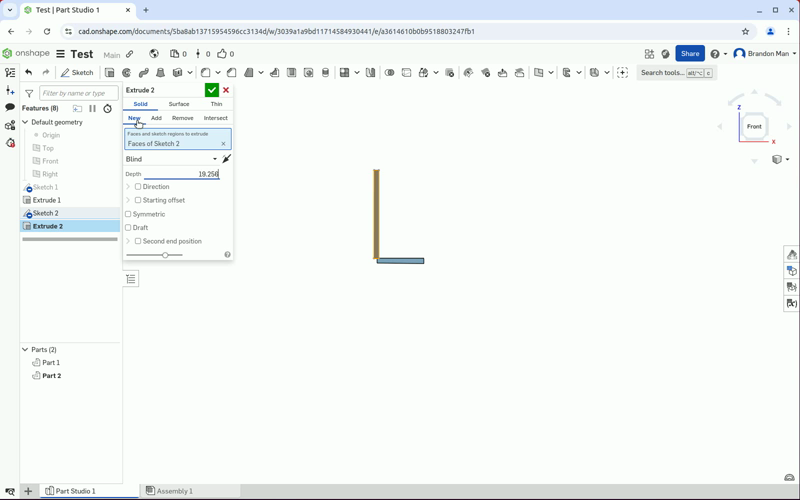
key(tab, 3)
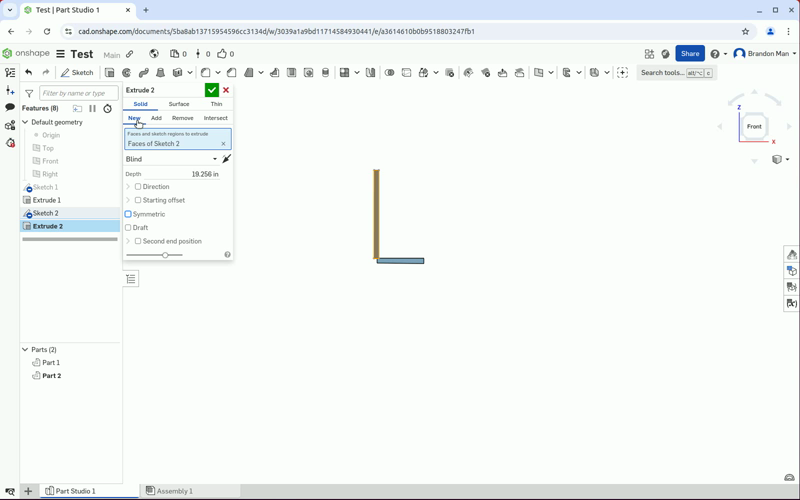
key(space)
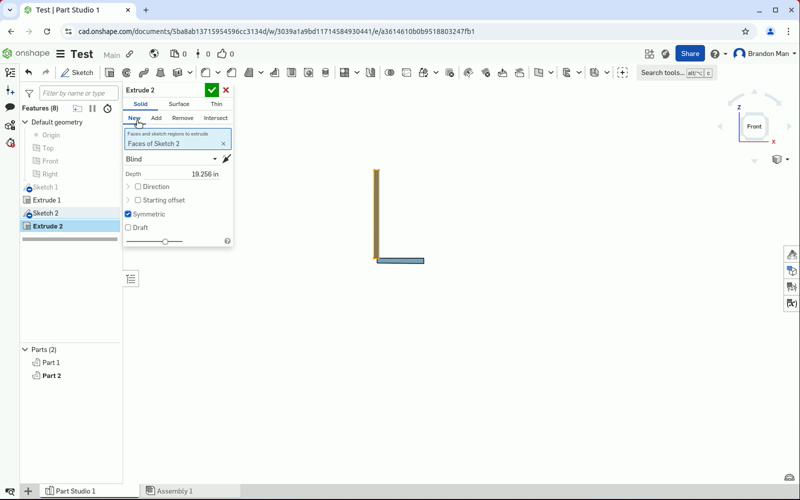
key(enter)
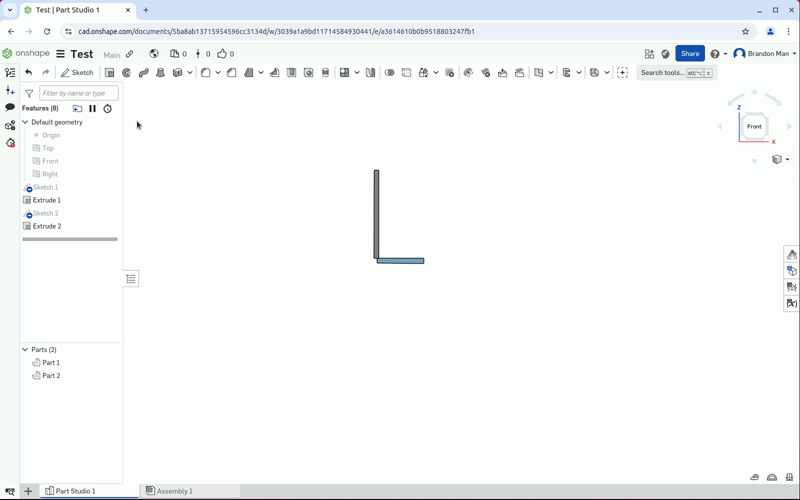
key(shift+h)
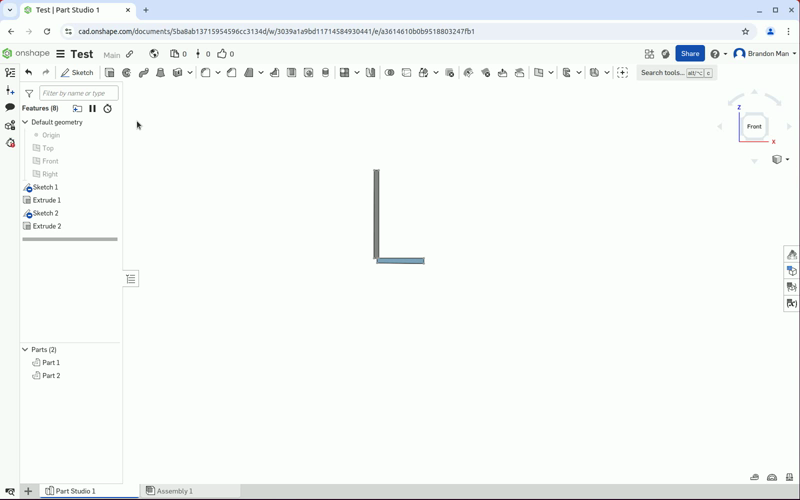
key(shift+h)
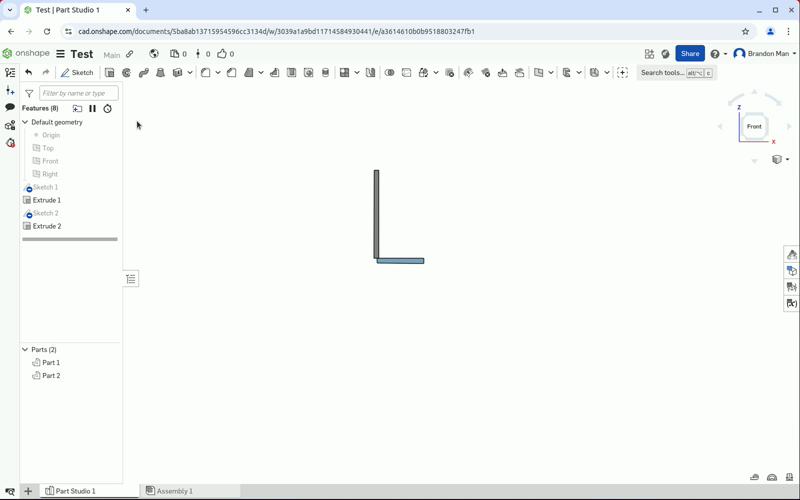
mouse_move(73, 189)
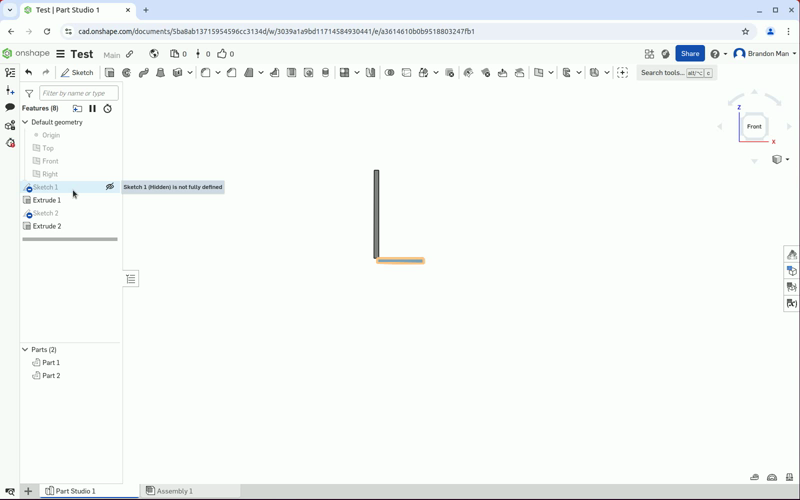
click(73, 189)
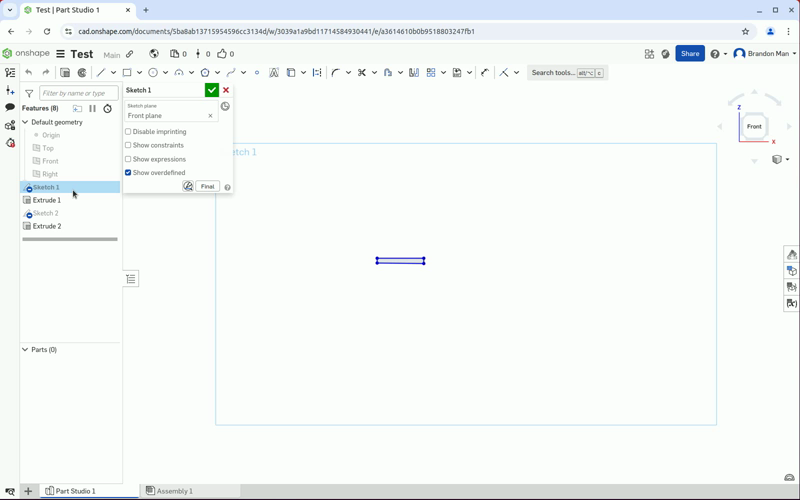
mouse_move(229, 92)
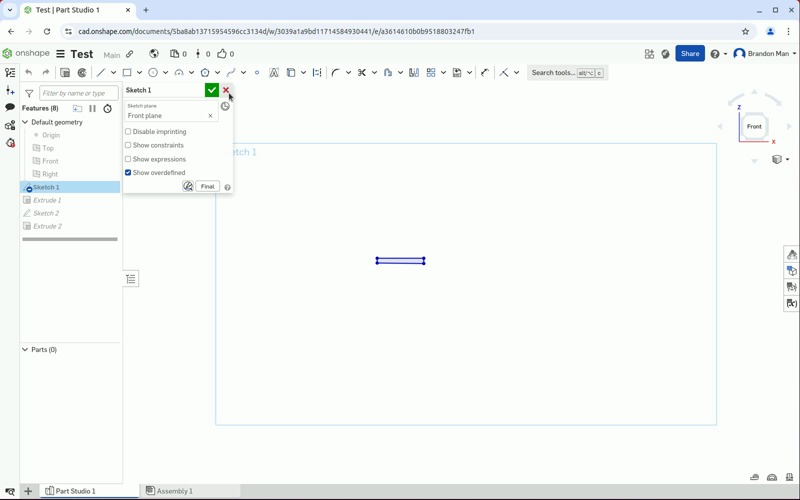
click(229, 92)
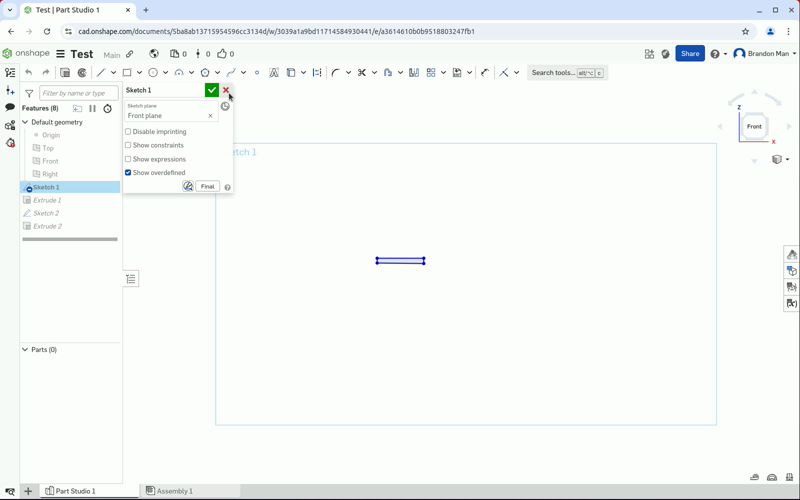
key(shift+s)
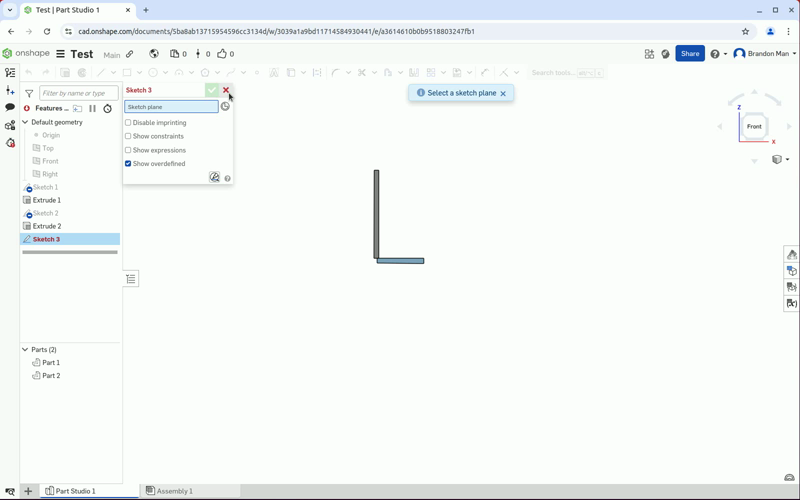
mouse_move(73, 163)
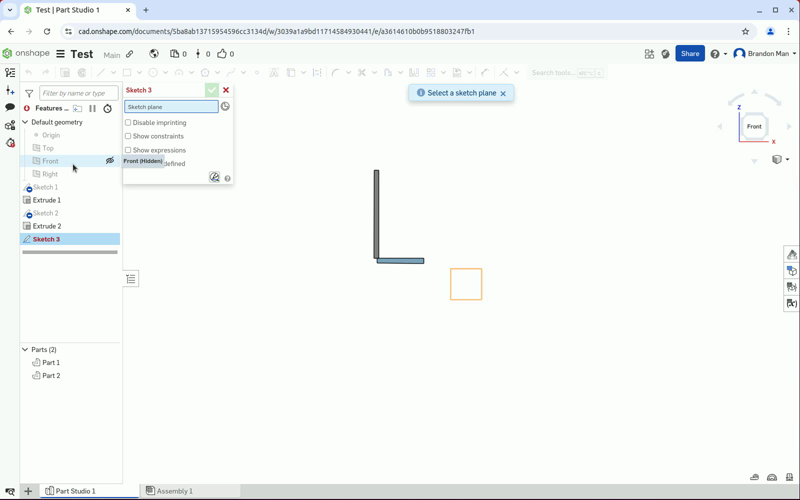
click(73, 163)
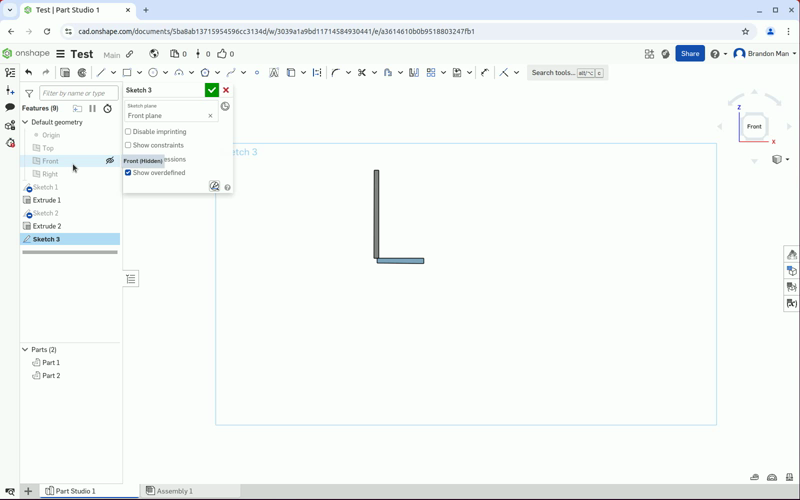
mouse_move(73, 352)
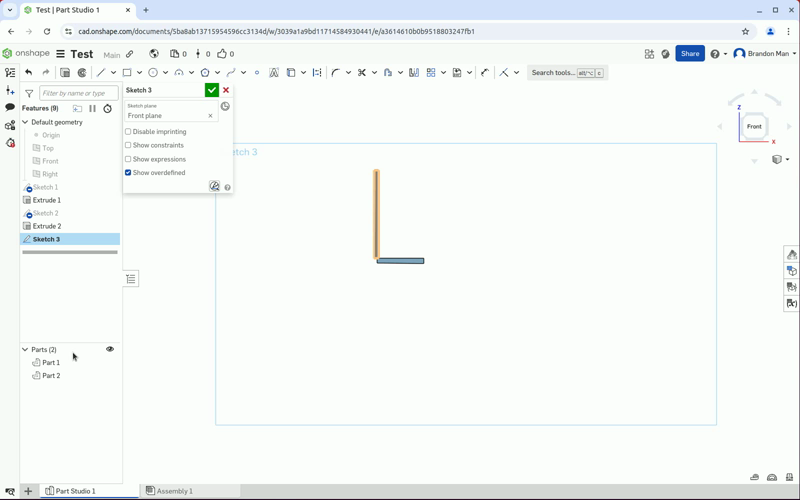
key(y)
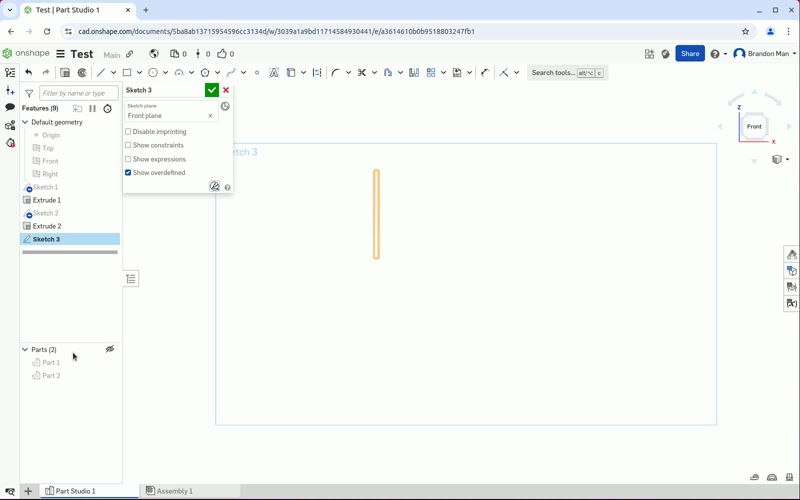
key(l)
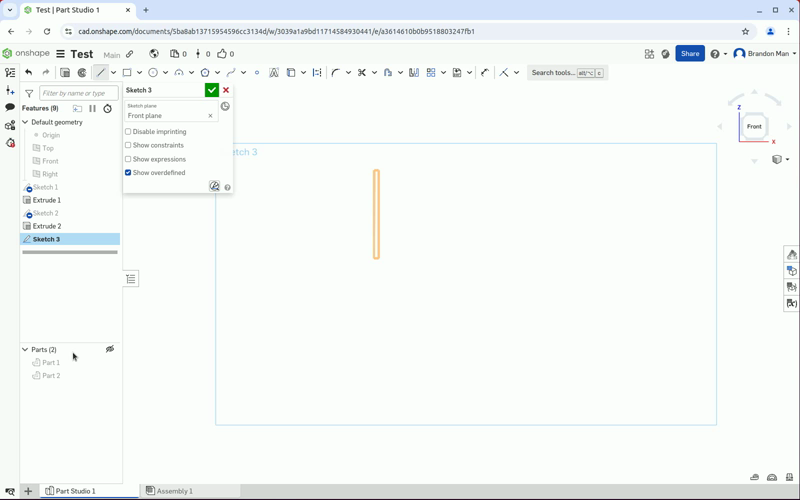
key_down(shift)
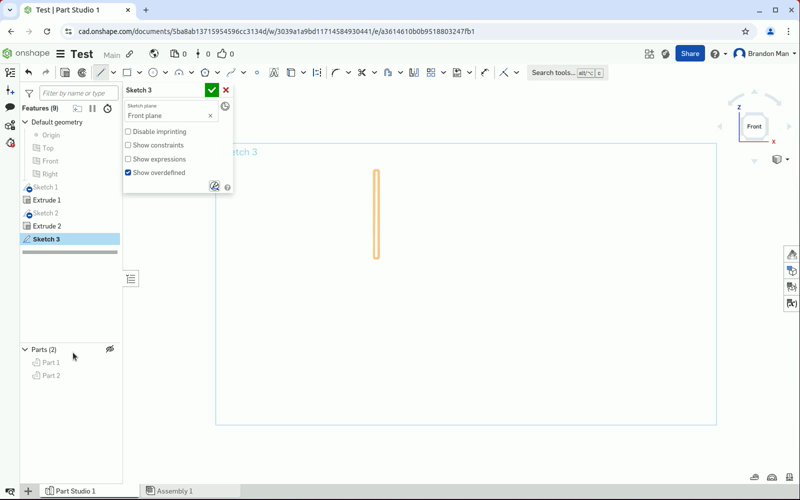
mouse_move(374, 262)
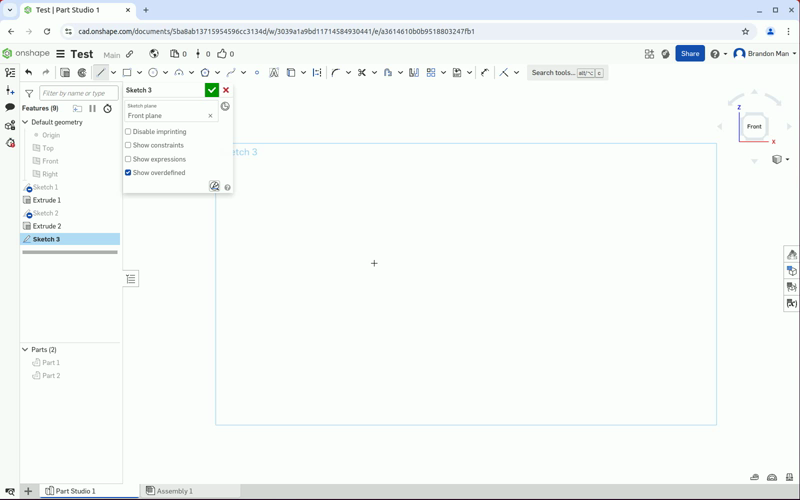
click(374, 262)
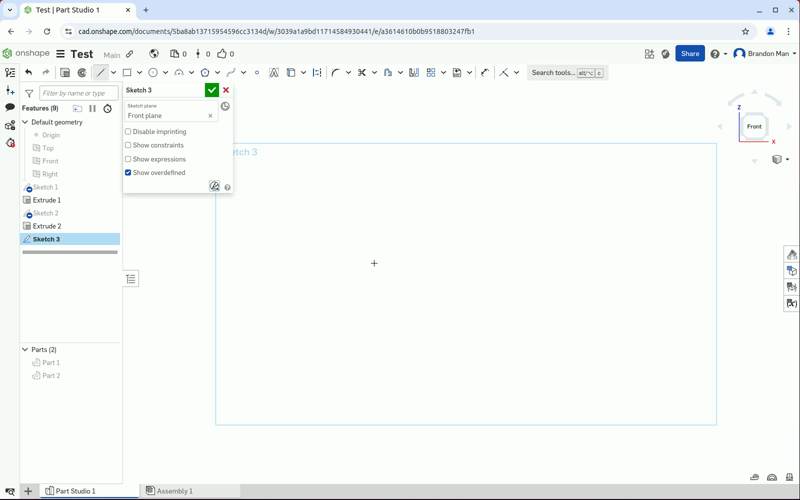
key_up(shift)
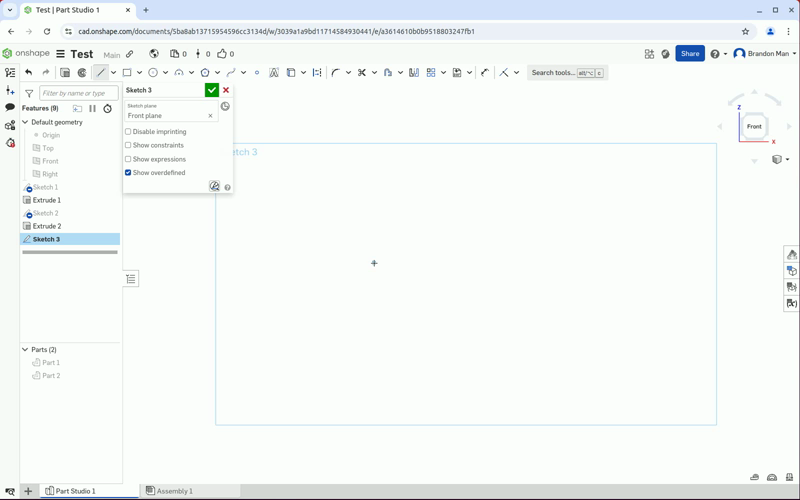
key_down(shift)
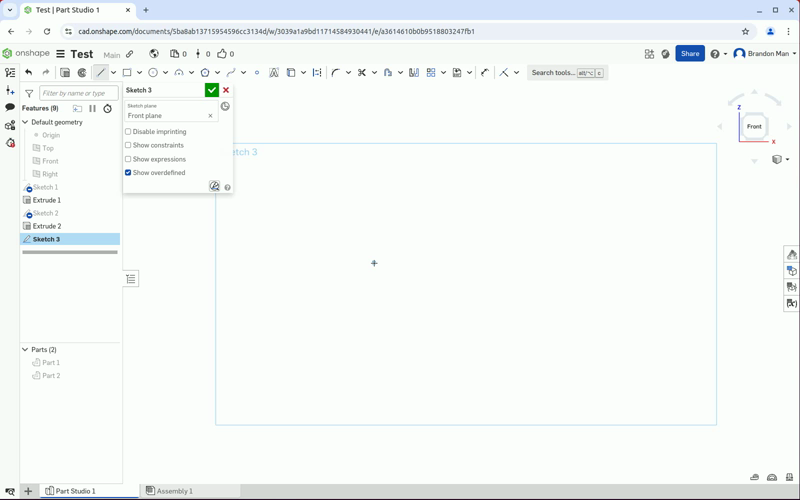
mouse_move(404, 262)
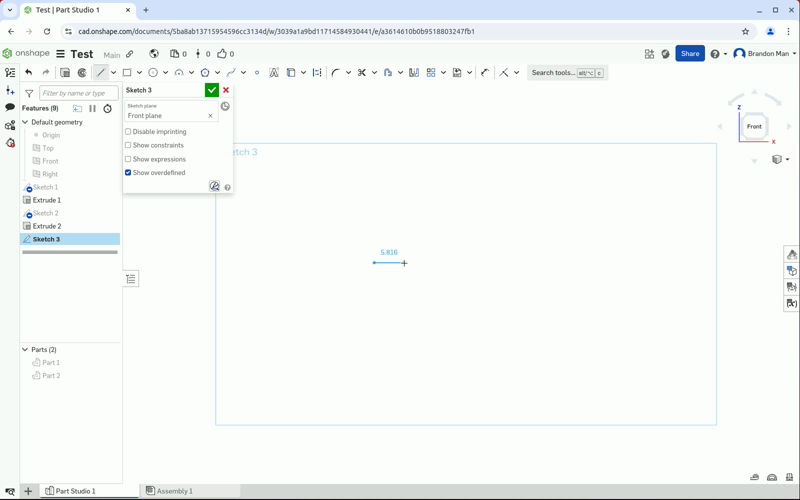
mouse_move(379, 262)
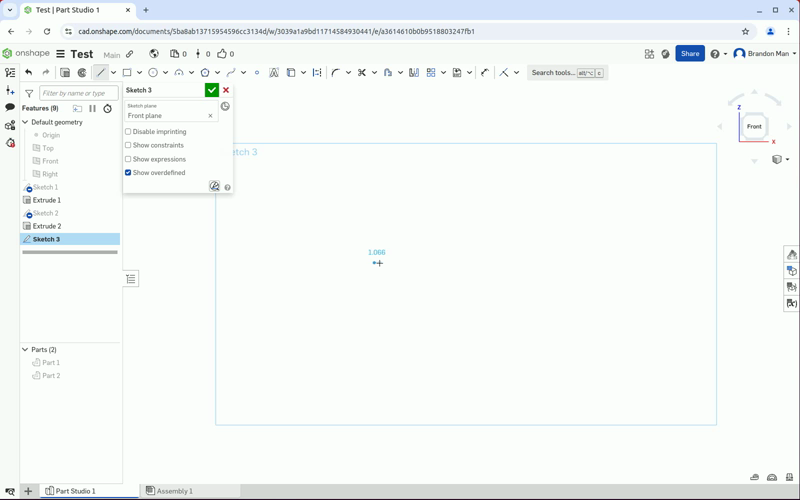
scroll(6)
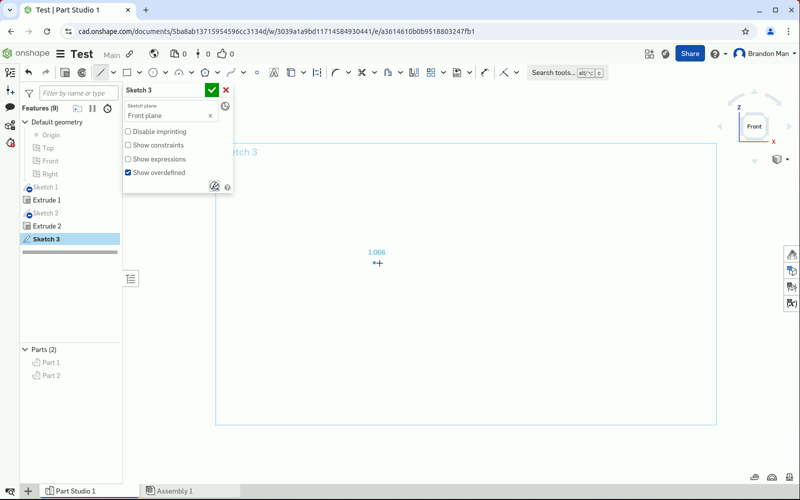
scroll(6)
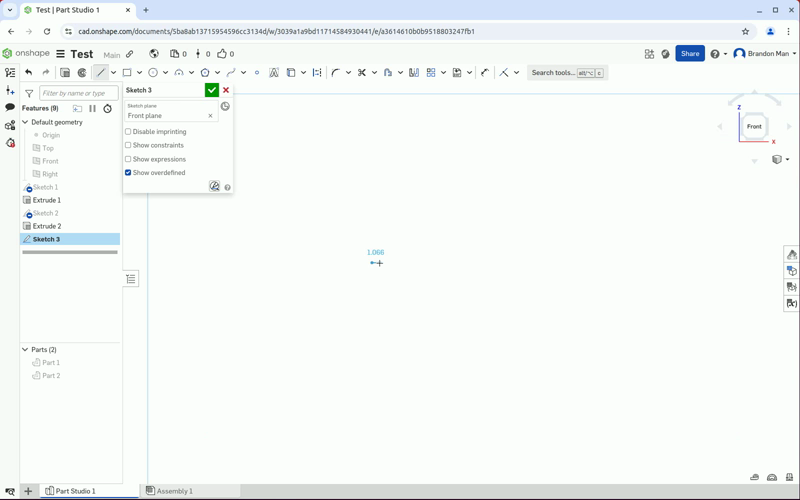
scroll(6)
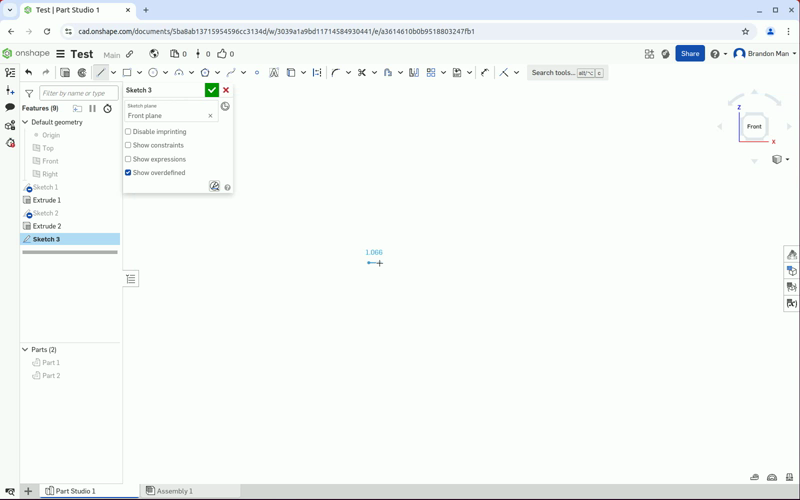
scroll(6)
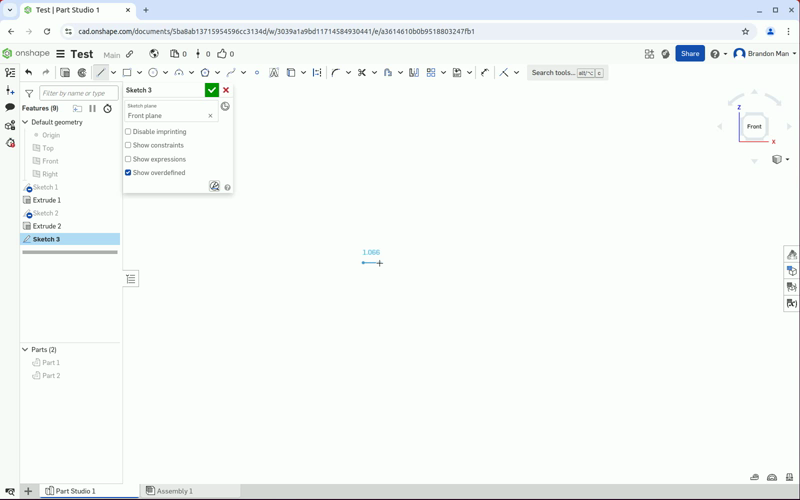
scroll(6)
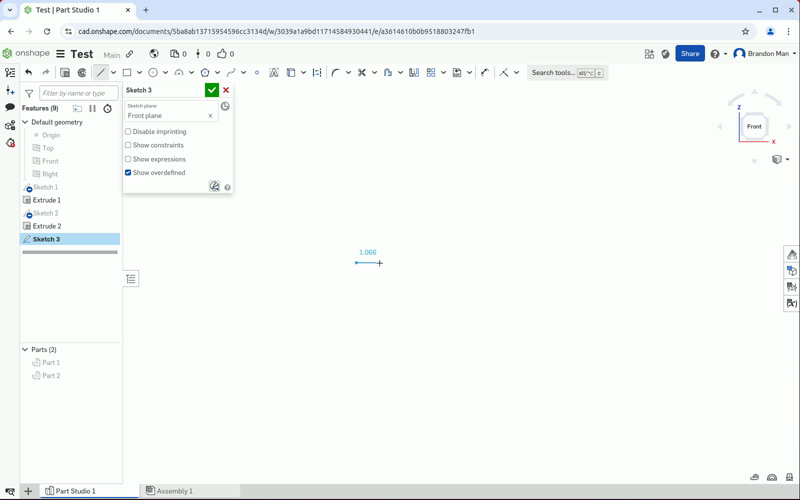
scroll(6)
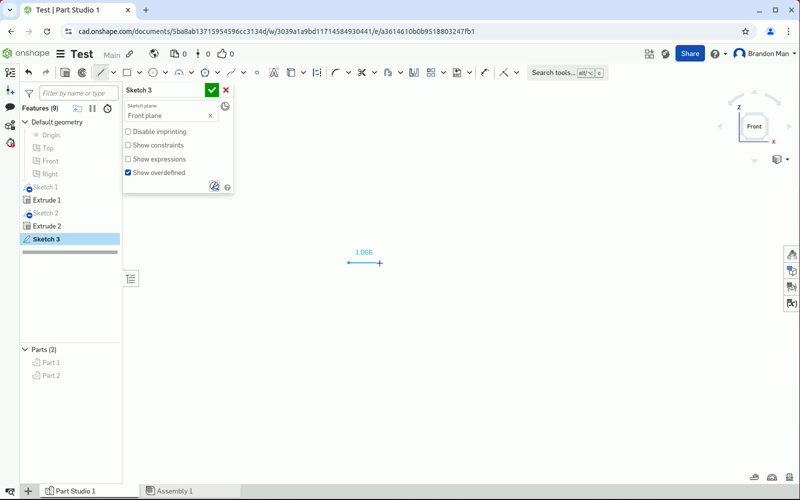
scroll(6)
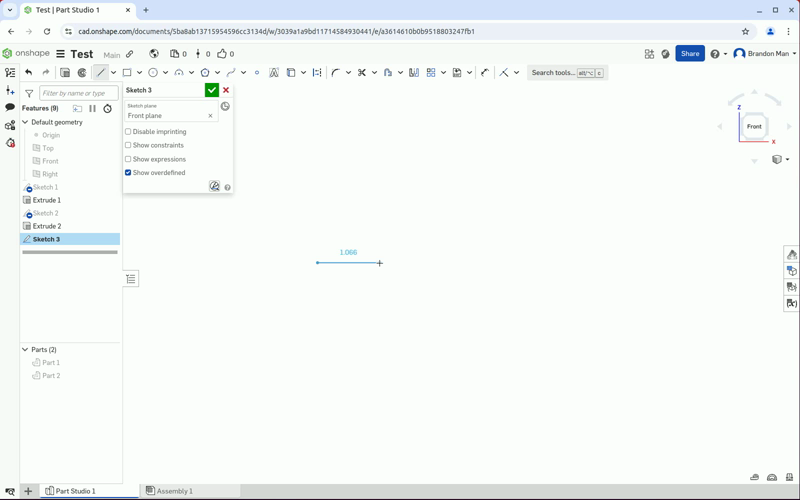
click(379, 262)
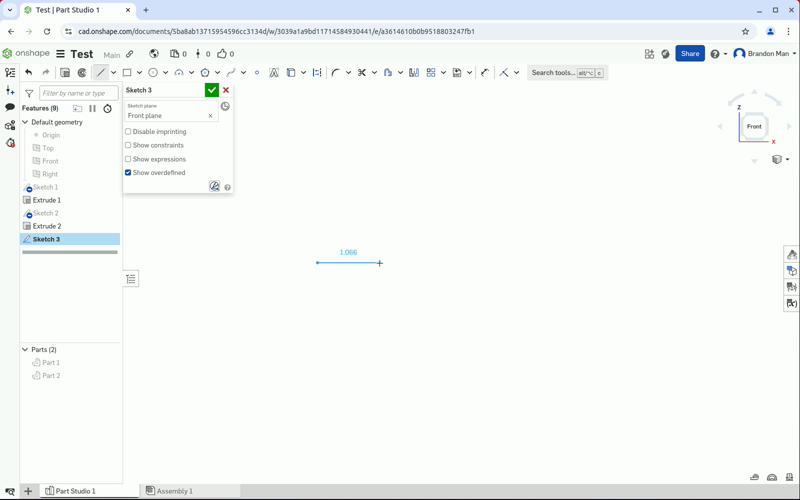
scroll(-6)
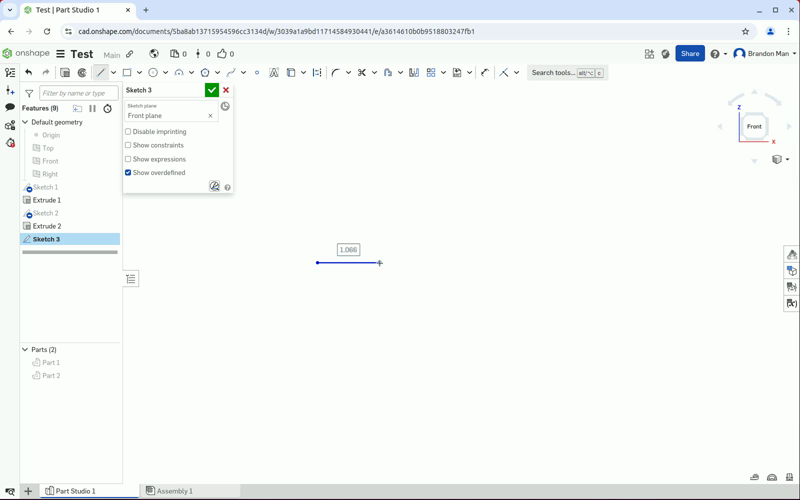
scroll(-6)
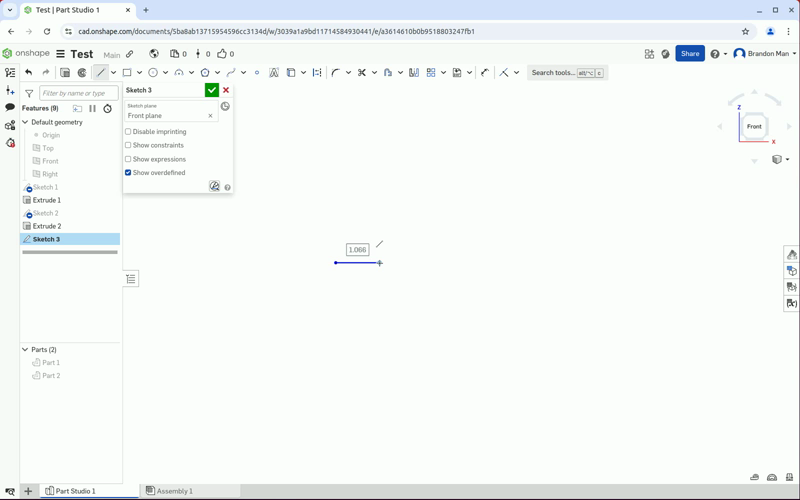
scroll(-6)
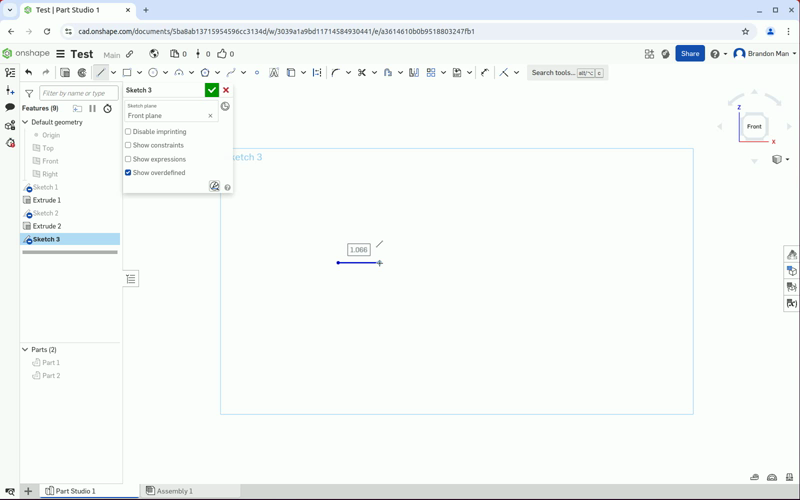
scroll(-6)
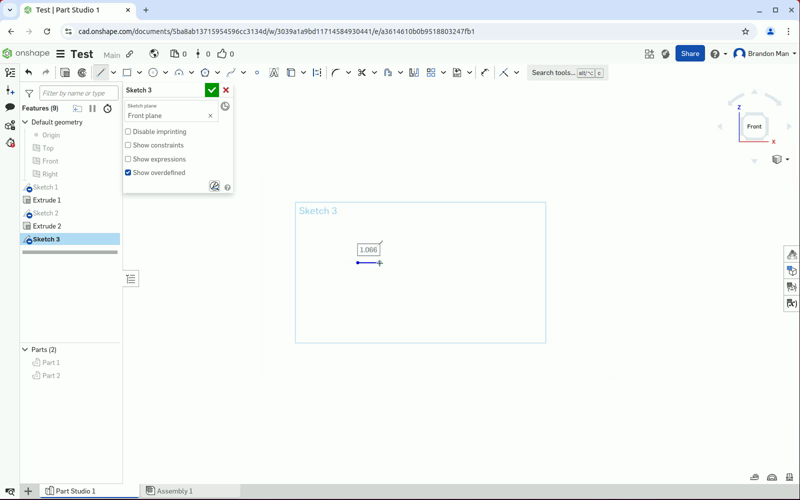
scroll(-6)
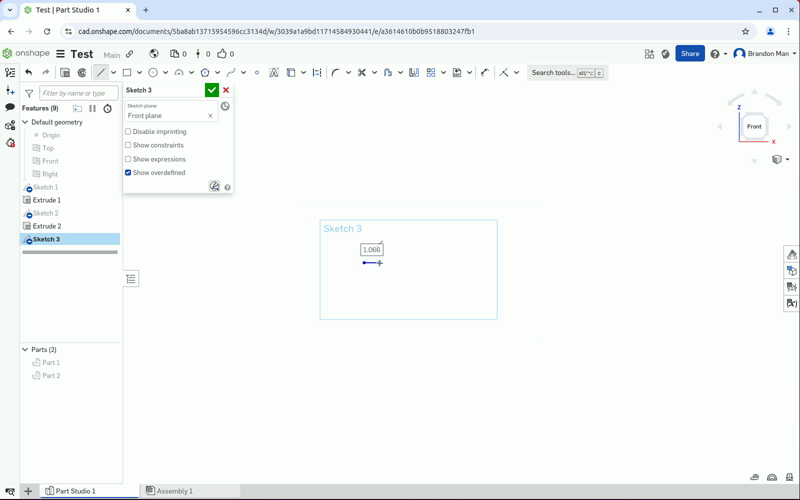
scroll(-6)
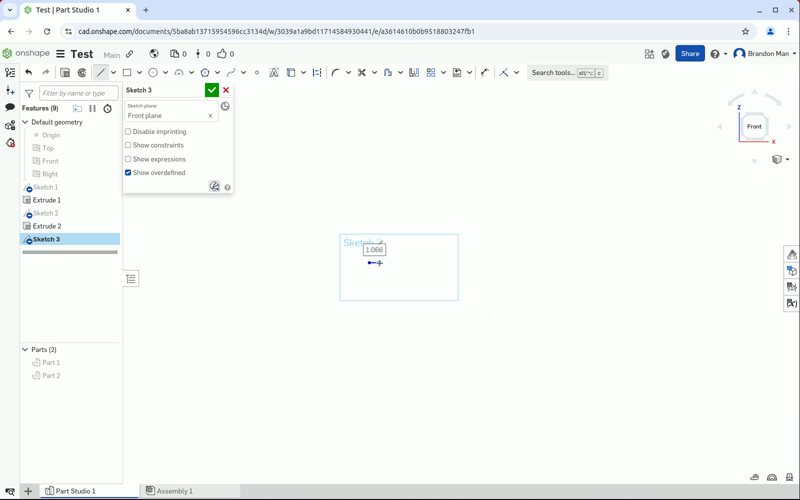
scroll(-6)
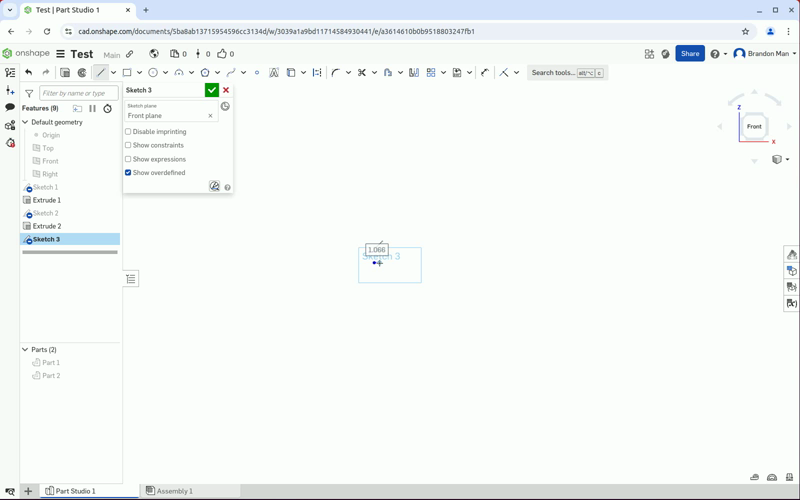
key_up(shift)
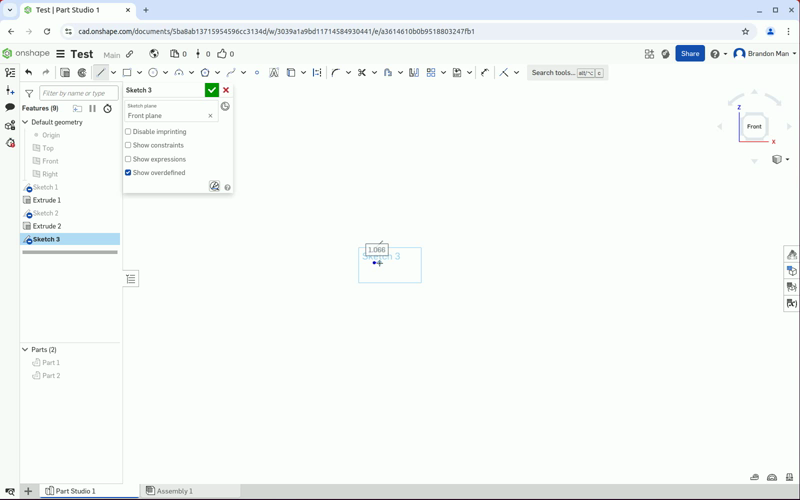
key_down(shift)
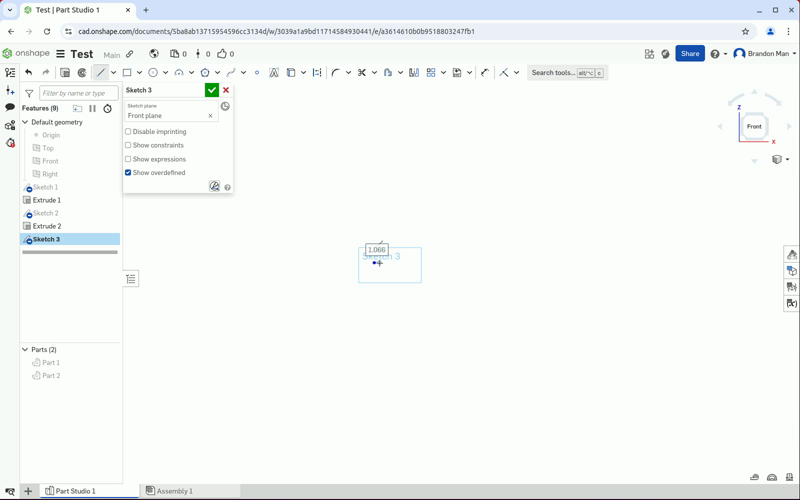
mouse_move(409, 262)
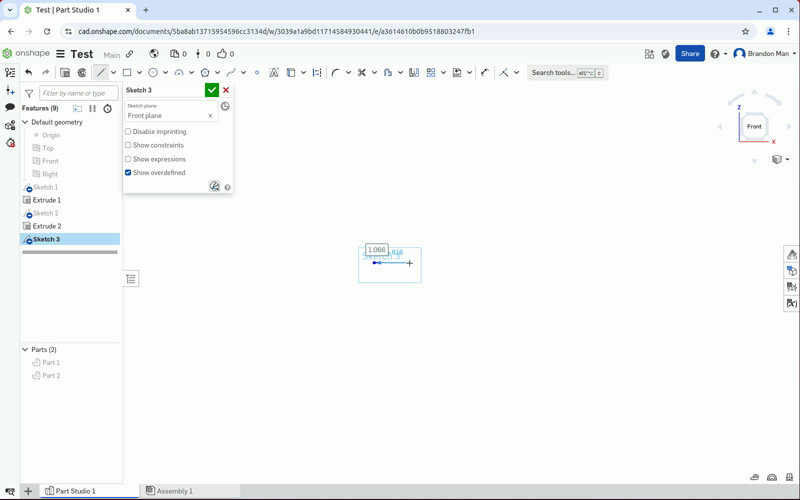
mouse_move(379, 257)
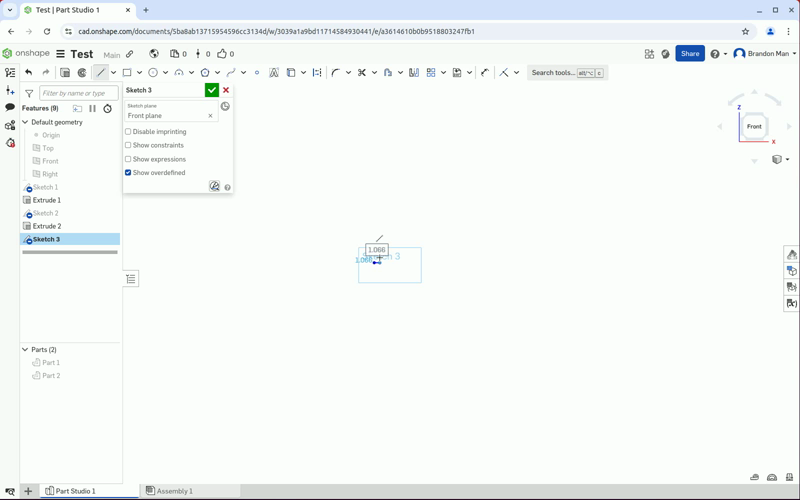
scroll(6)
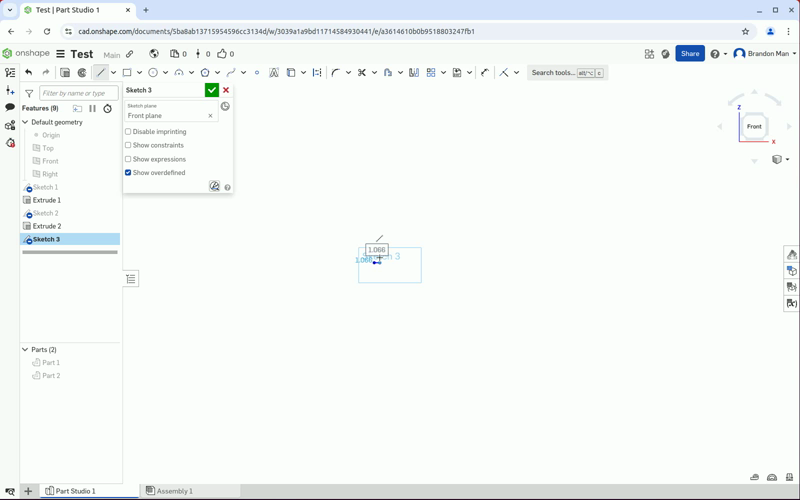
scroll(6)
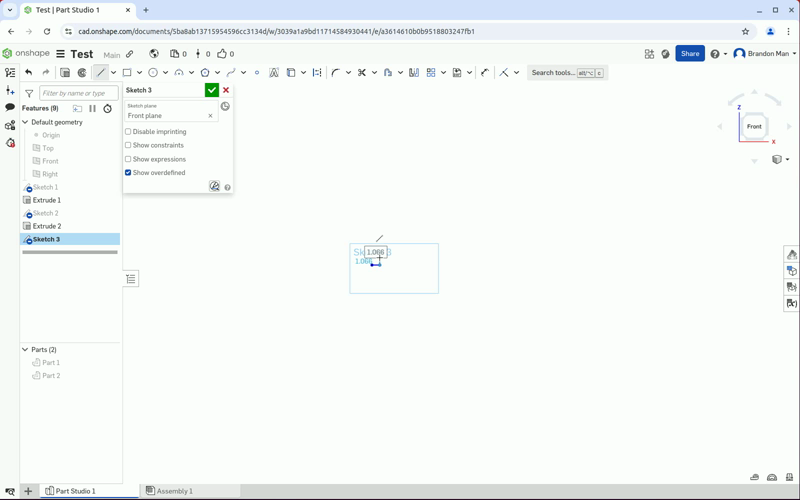
scroll(6)
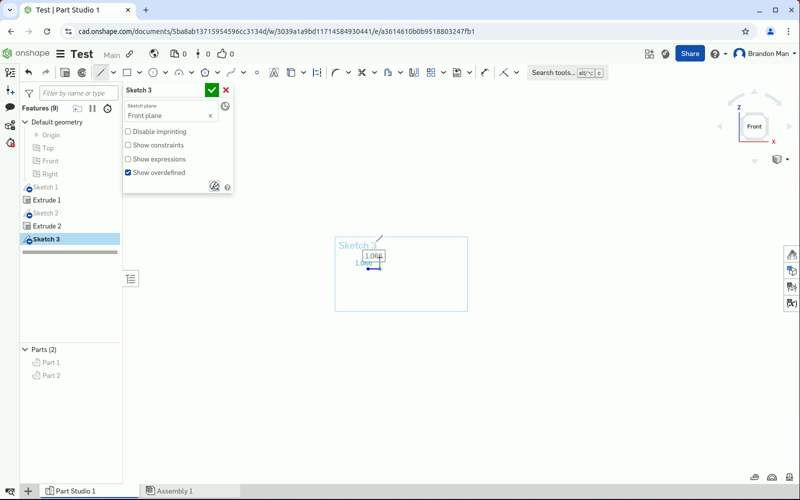
scroll(6)
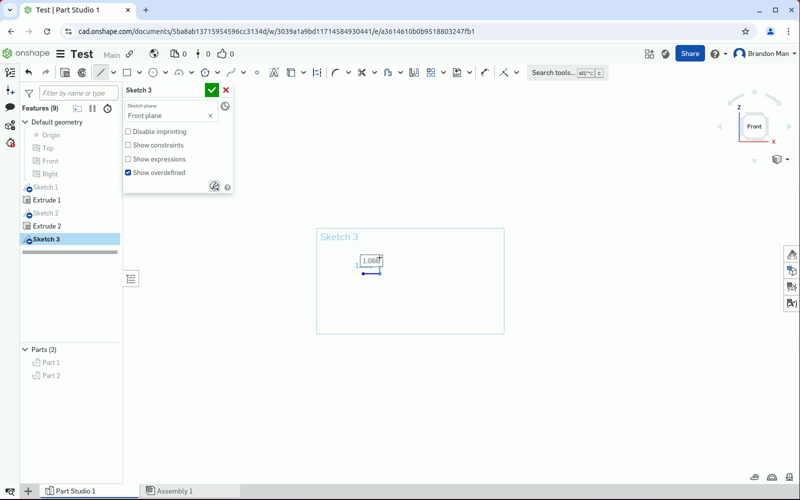
scroll(6)
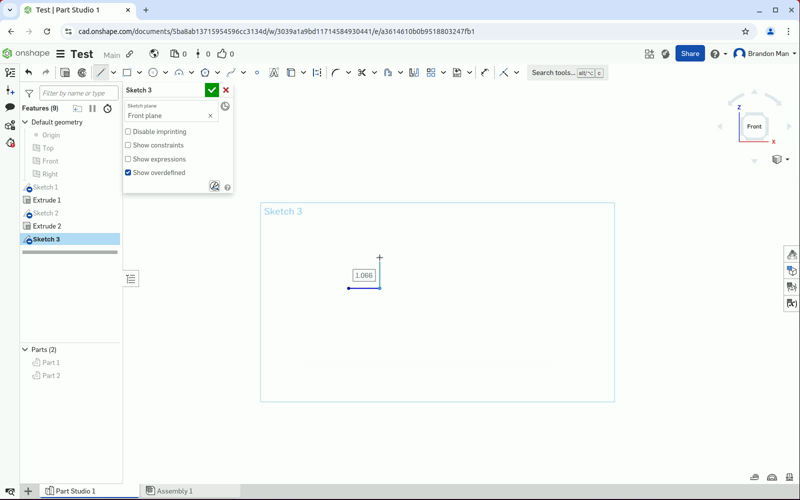
scroll(6)
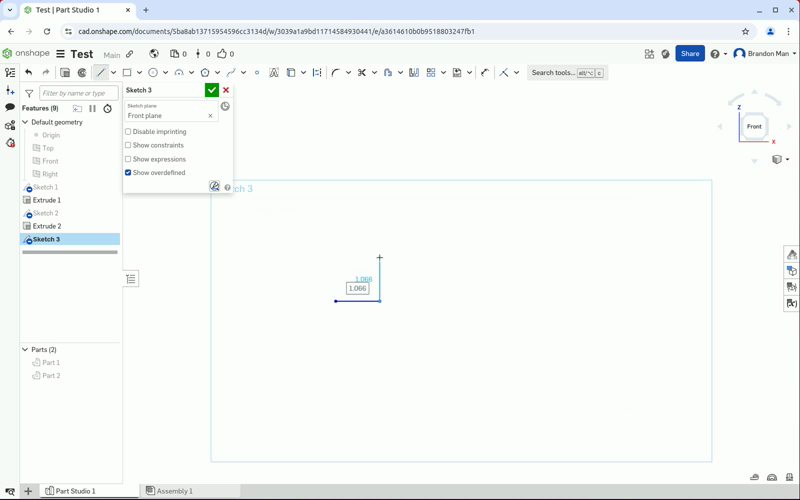
scroll(6)
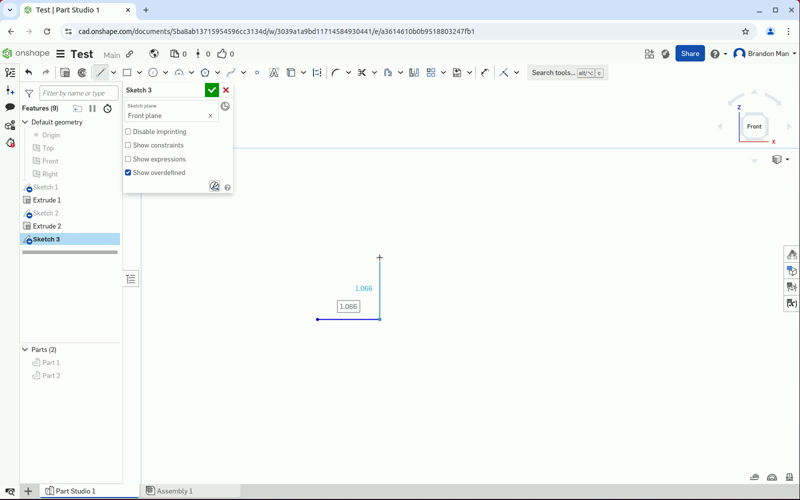
click(379, 257)
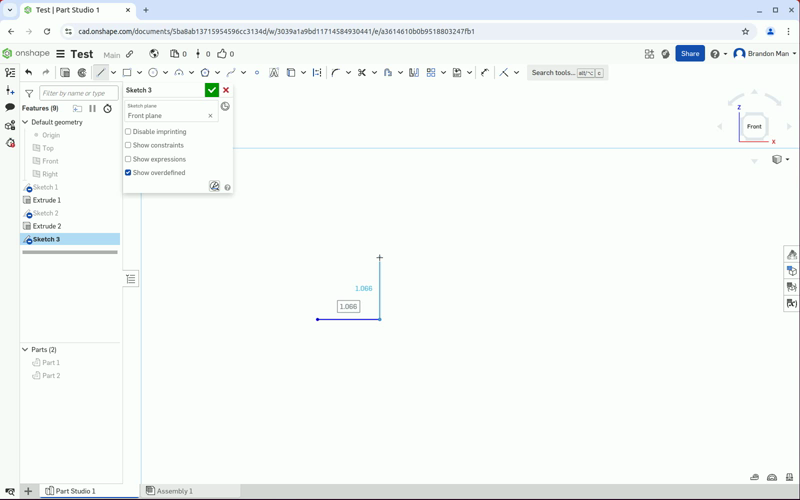
scroll(-6)
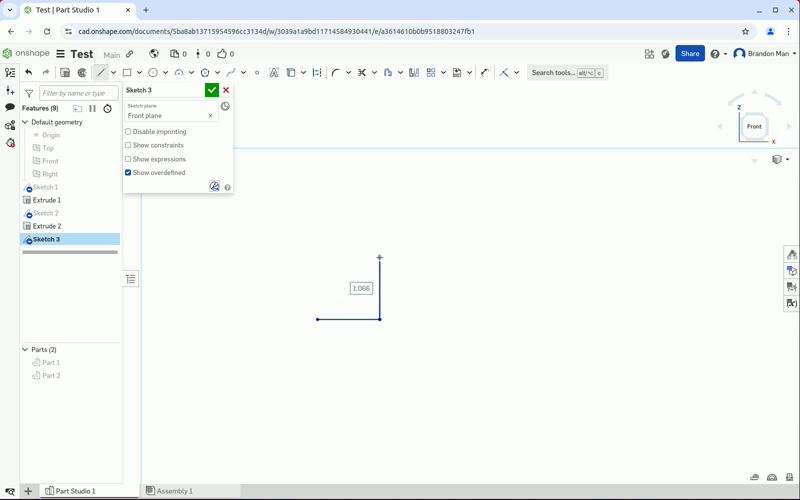
scroll(-6)
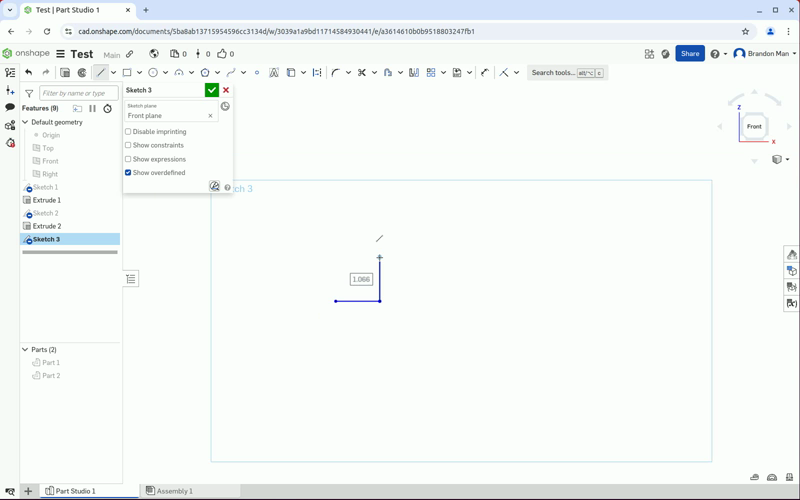
scroll(-6)
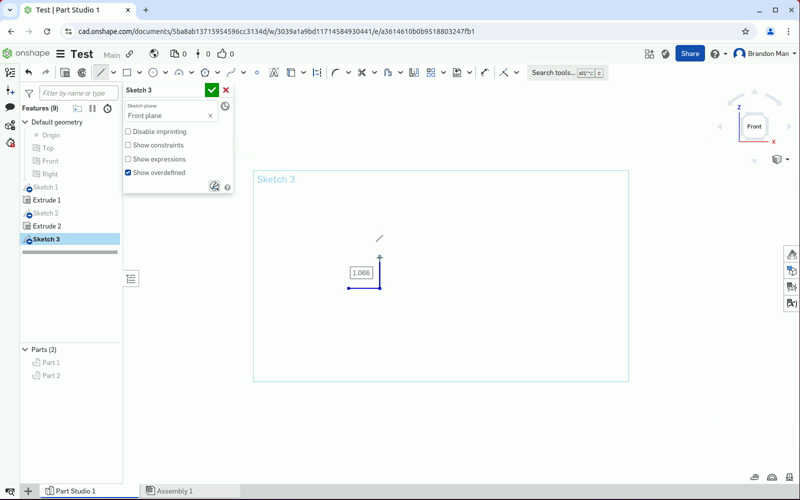
scroll(-6)
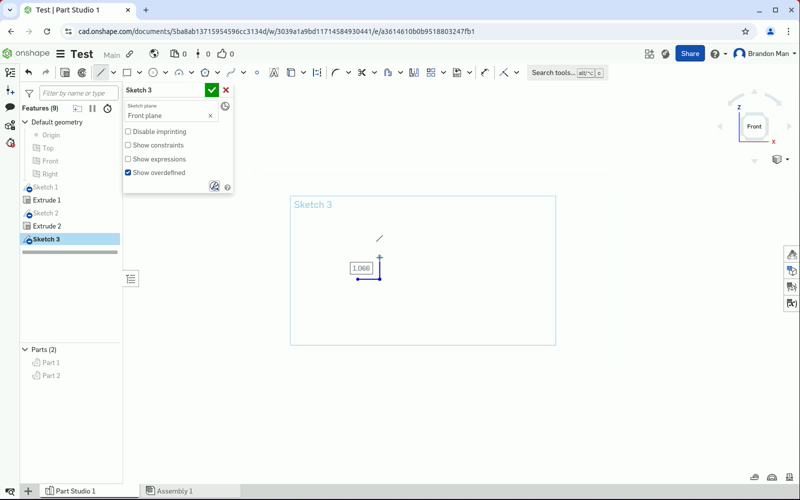
scroll(-6)
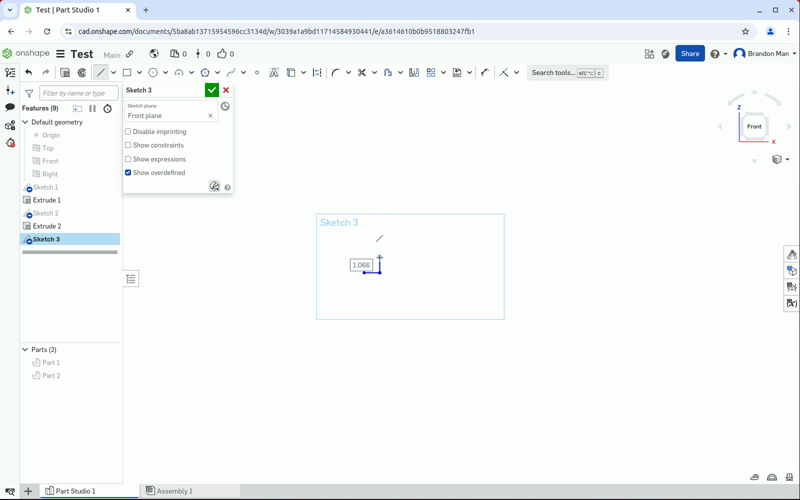
scroll(-6)
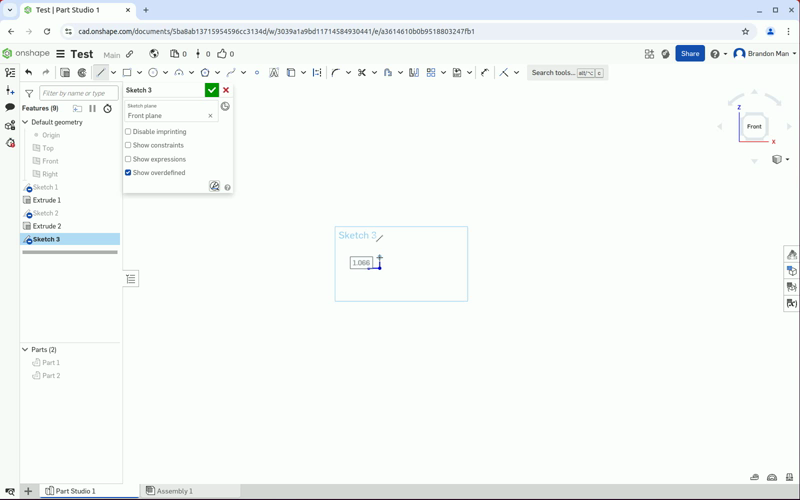
scroll(-6)
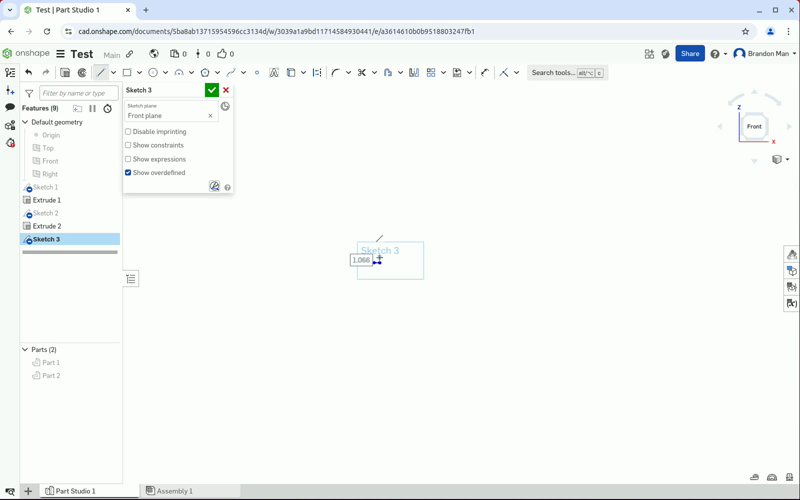
key_up(shift)
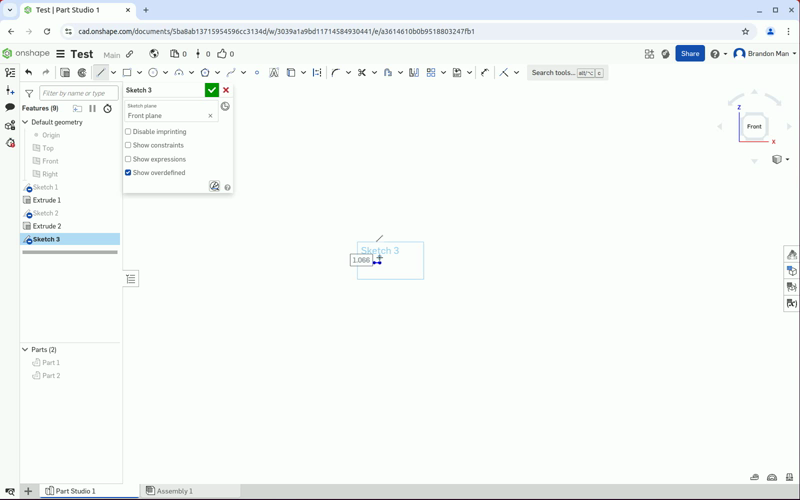
key_down(shift)
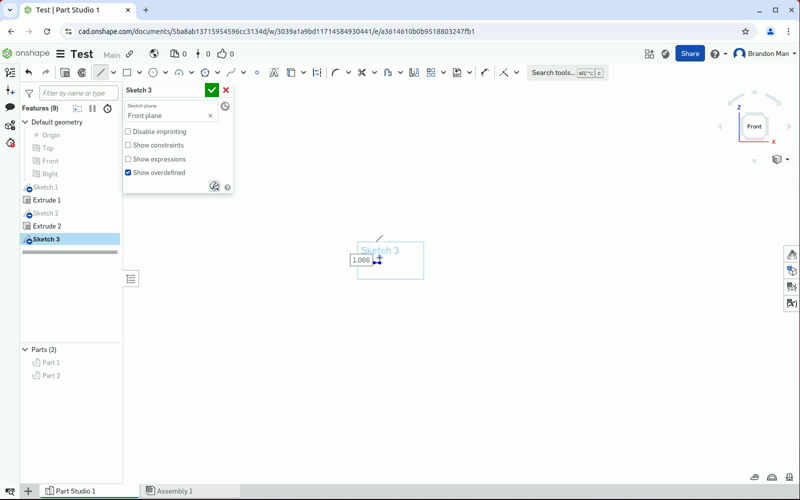
mouse_move(409, 257)
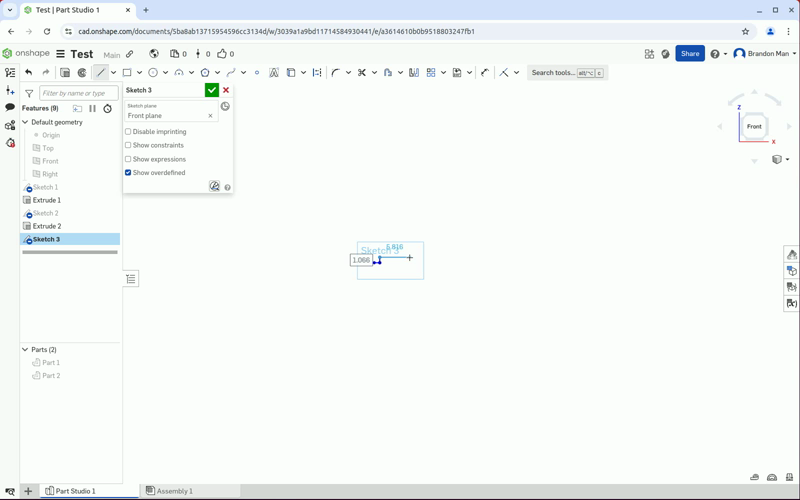
mouse_move(374, 257)
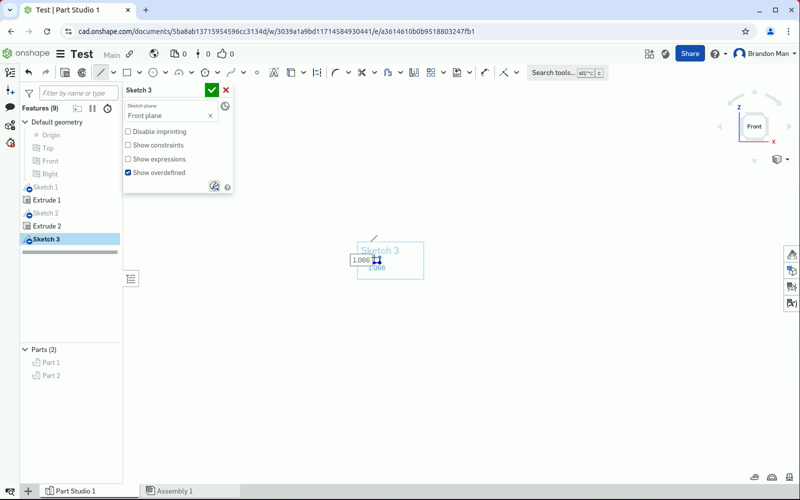
scroll(6)
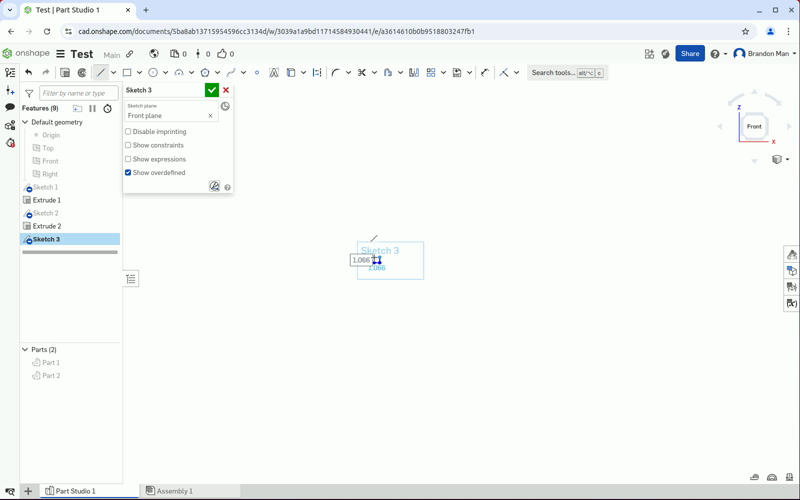
scroll(6)
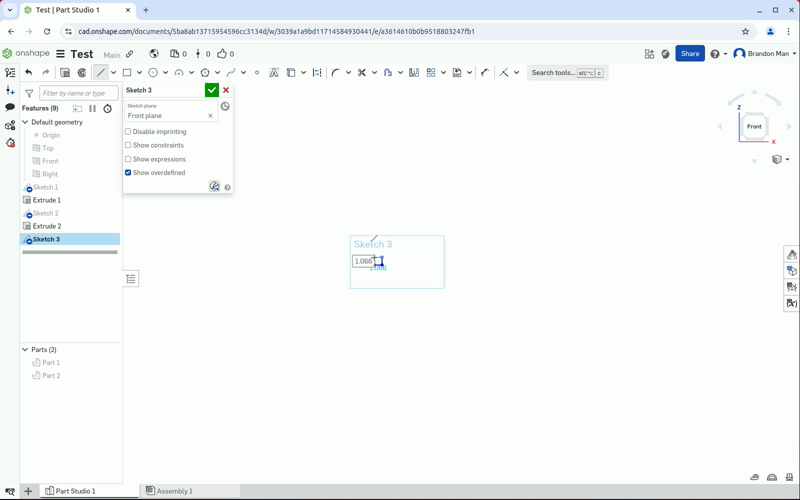
scroll(6)
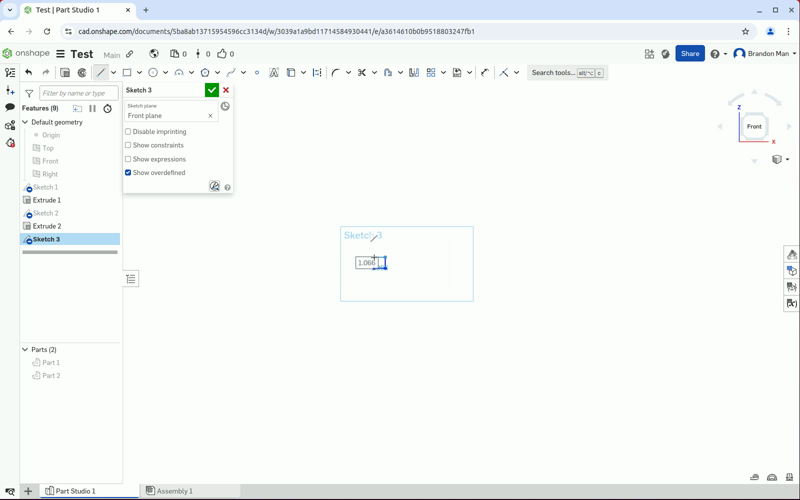
scroll(6)
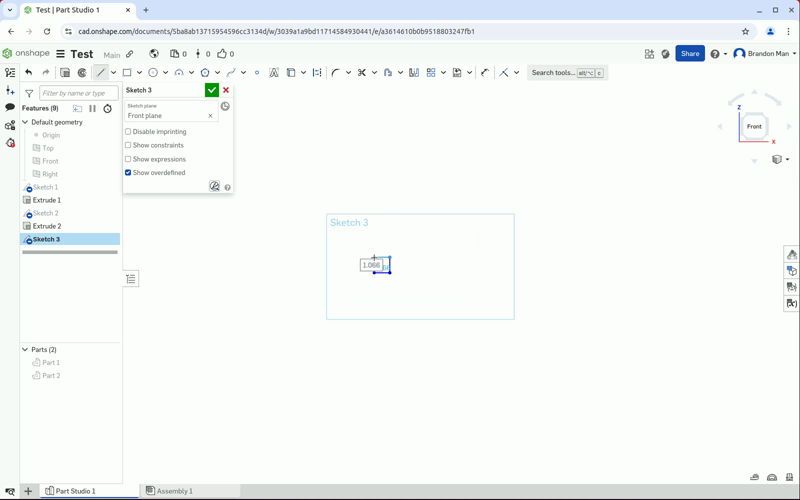
scroll(6)
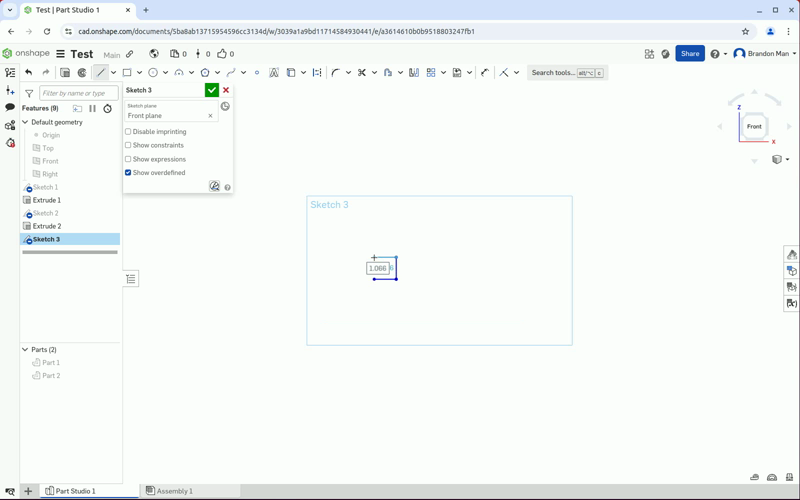
scroll(6)
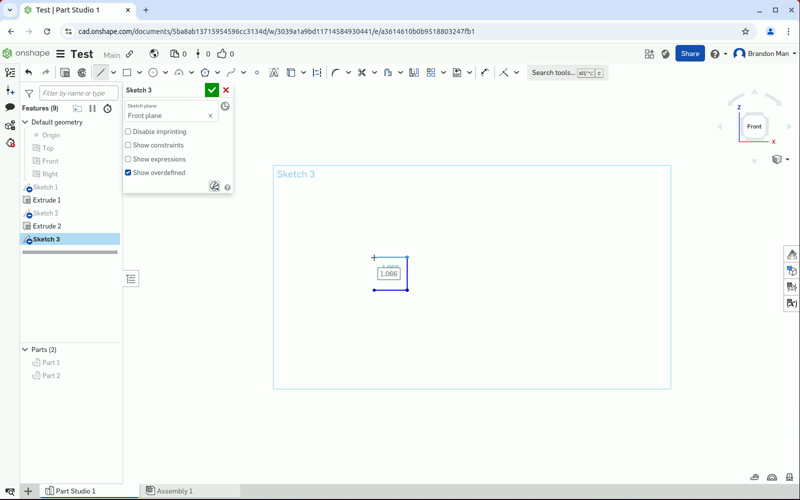
scroll(6)
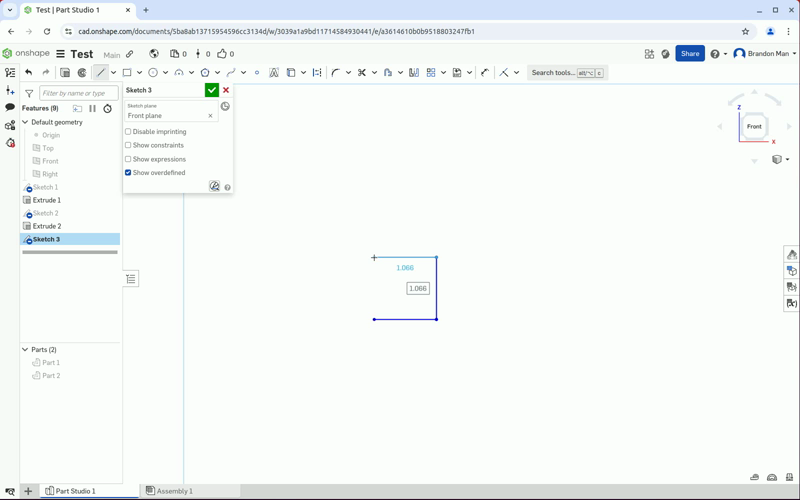
click(374, 257)
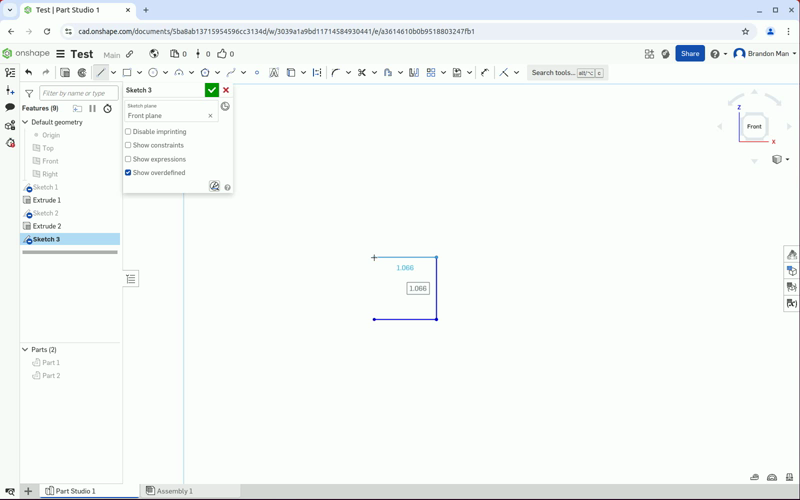
scroll(-6)
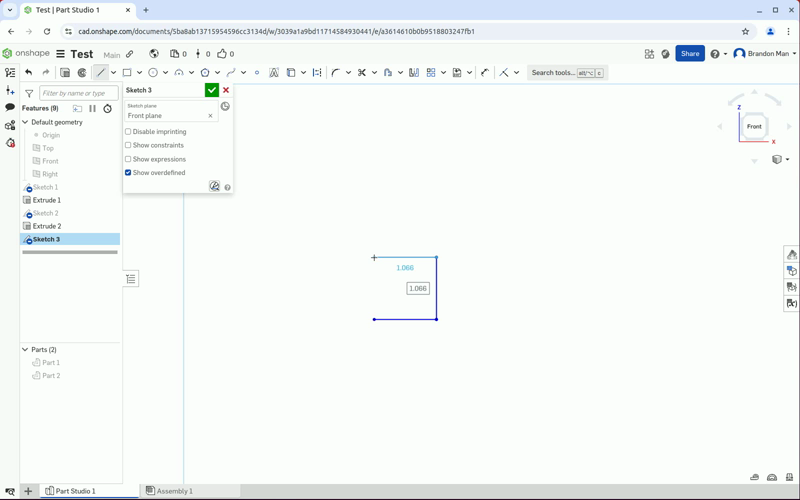
scroll(-6)
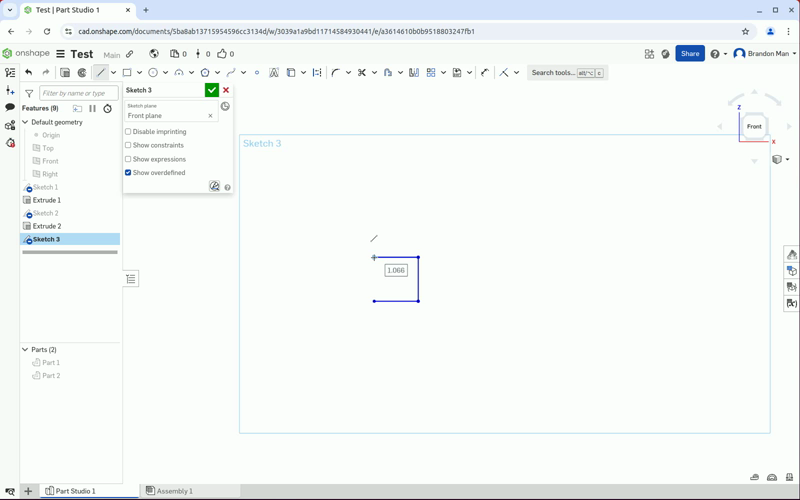
scroll(-6)
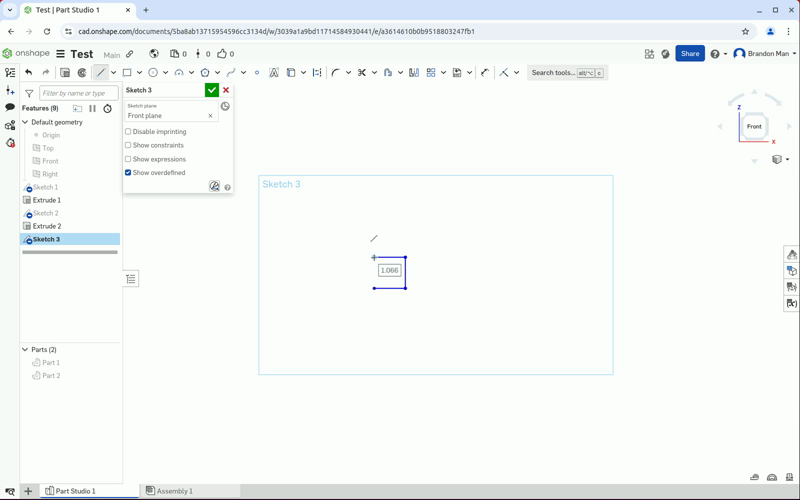
scroll(-6)
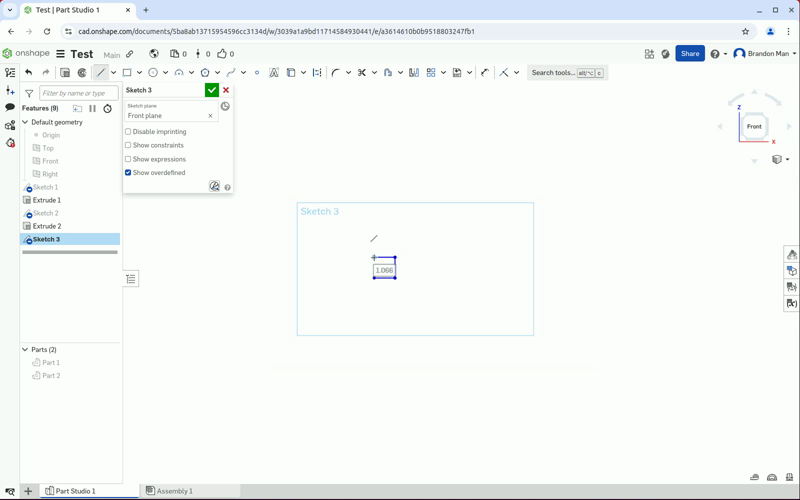
scroll(-6)
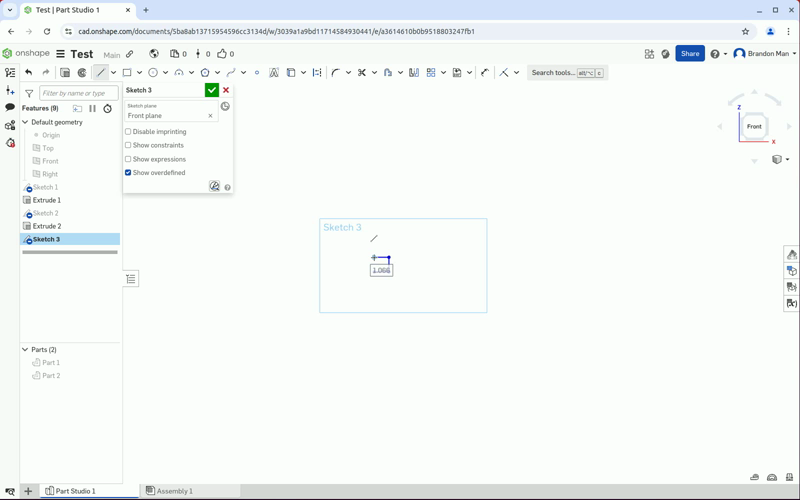
scroll(-6)
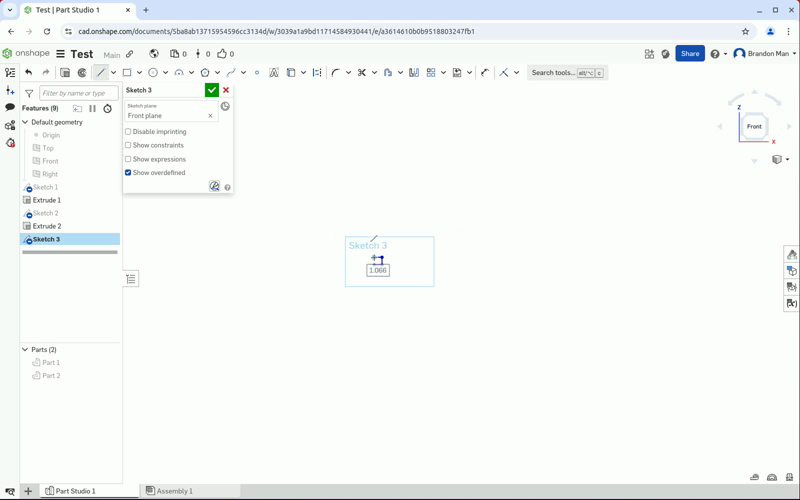
scroll(-6)
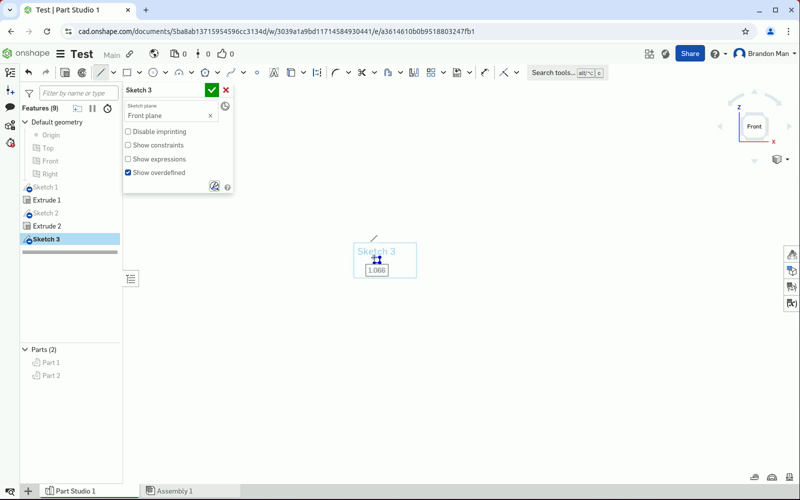
key_up(shift)
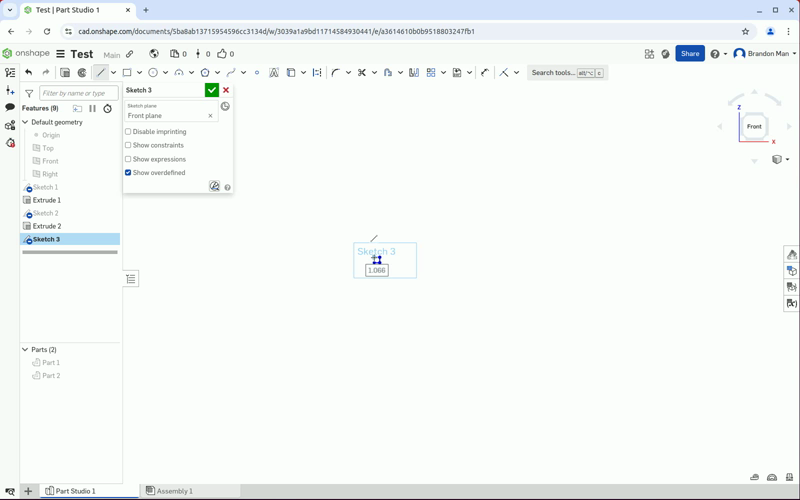
mouse_move(404, 257)
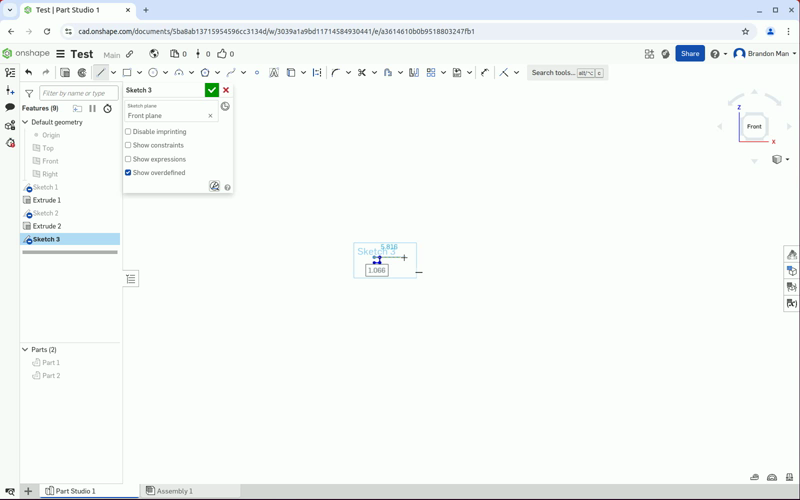
key_down(shift)
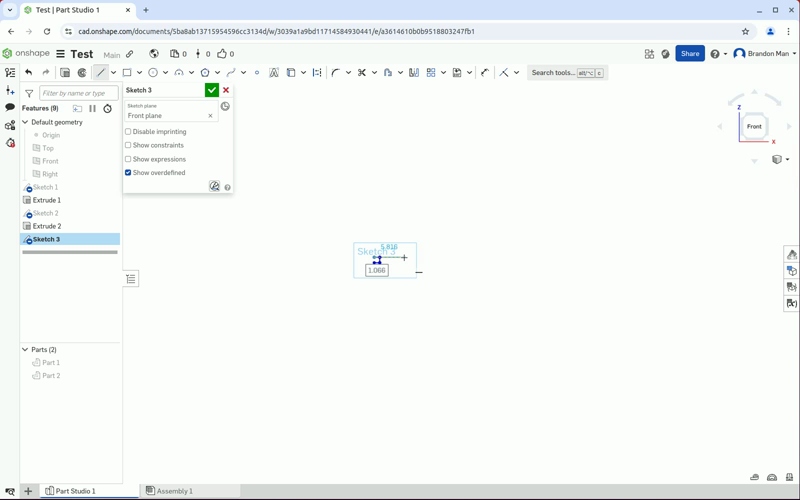
mouse_move(374, 262)
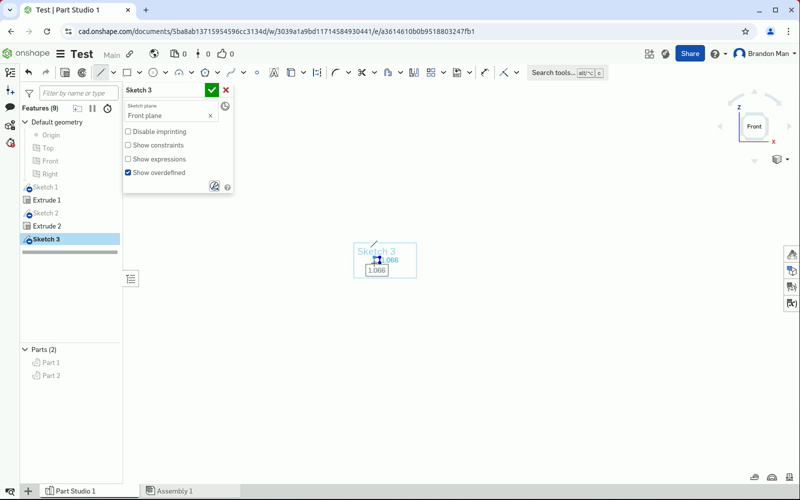
scroll(6)
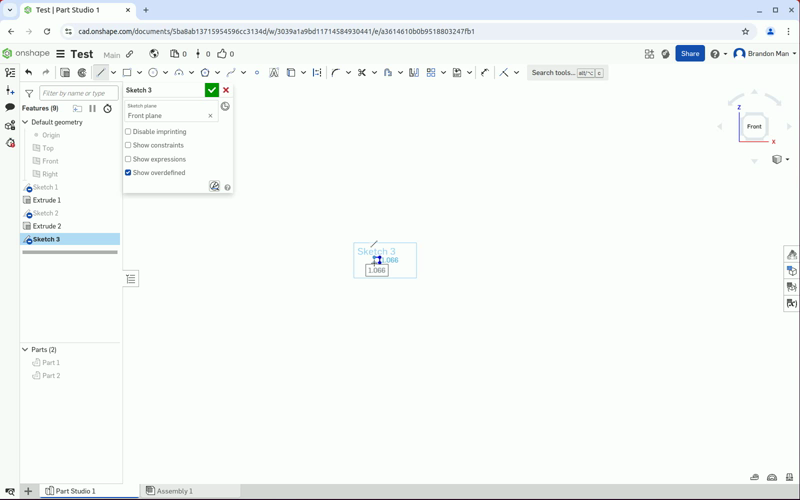
scroll(6)
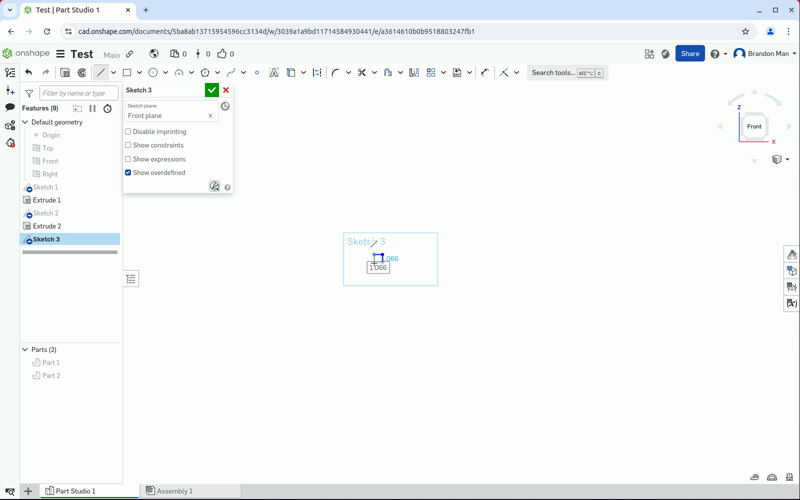
scroll(6)
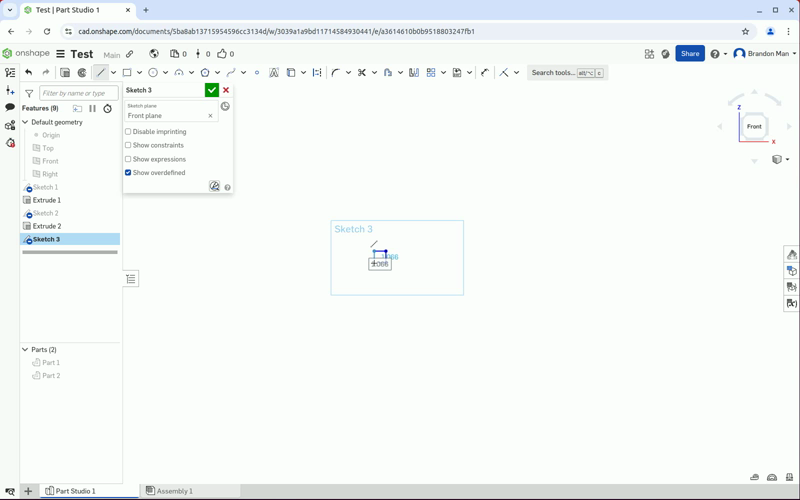
scroll(6)
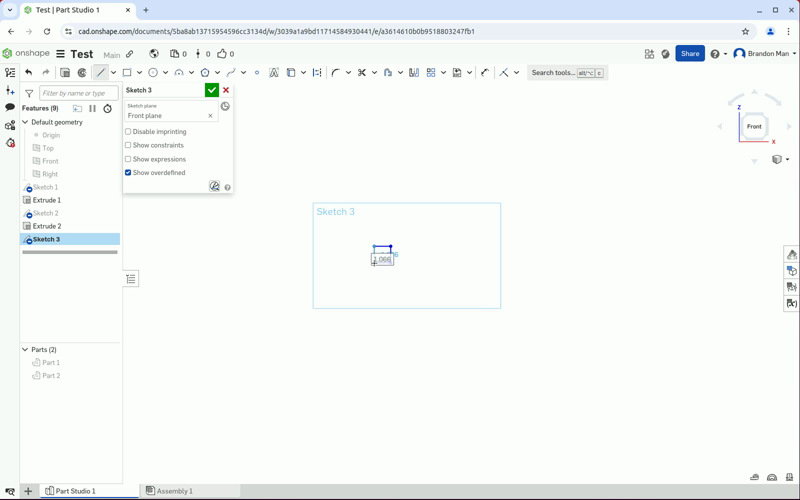
scroll(6)
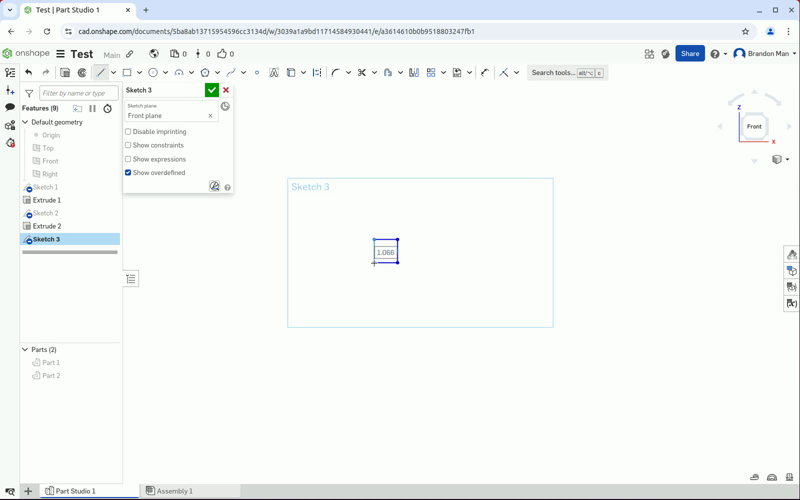
scroll(6)
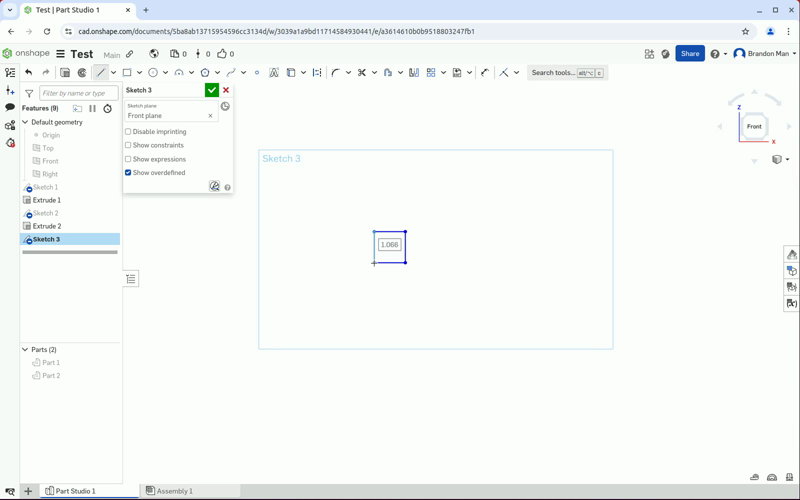
scroll(6)
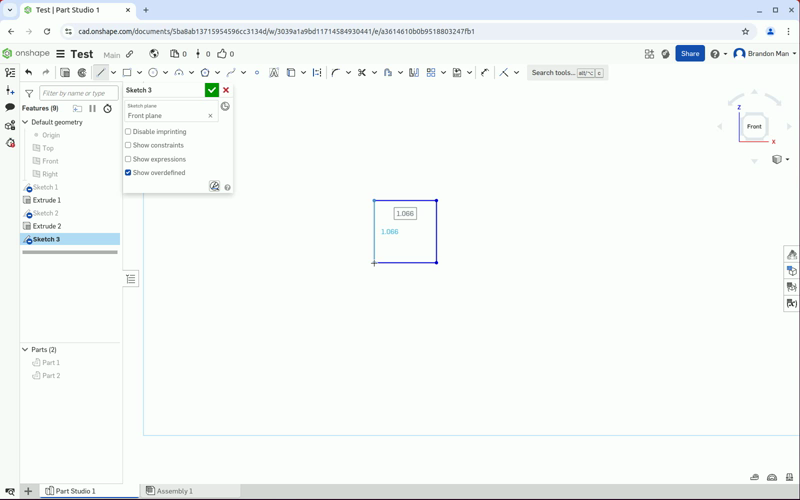
key_up(shift)
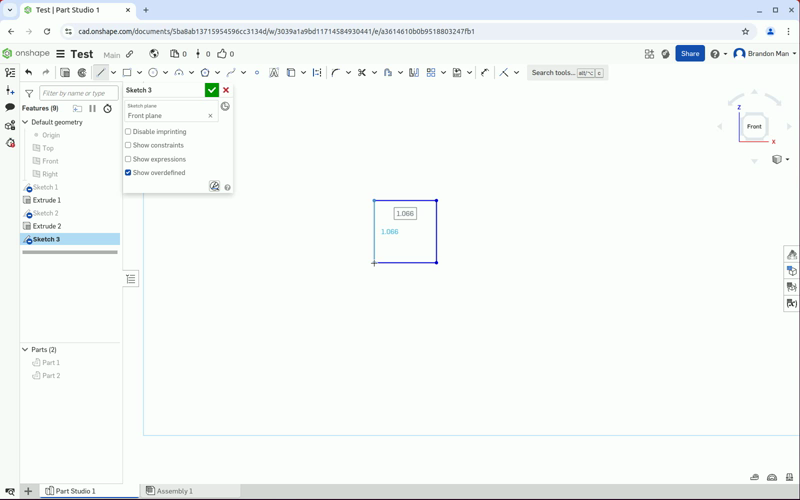
click(374, 262)
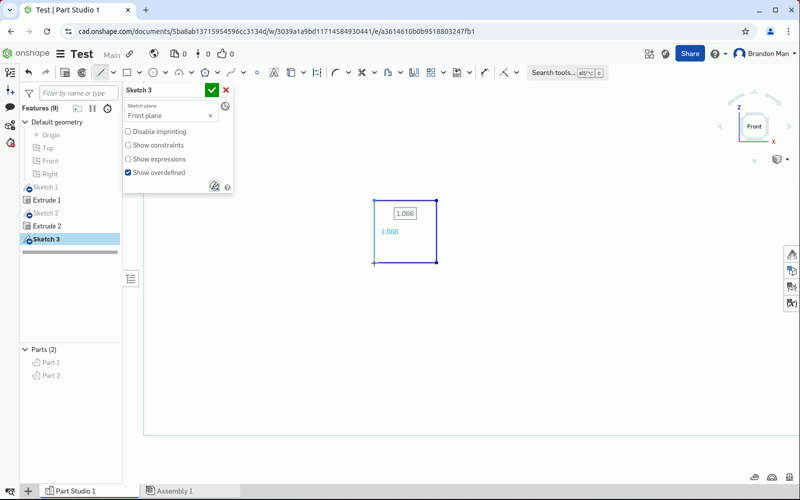
scroll(-6)
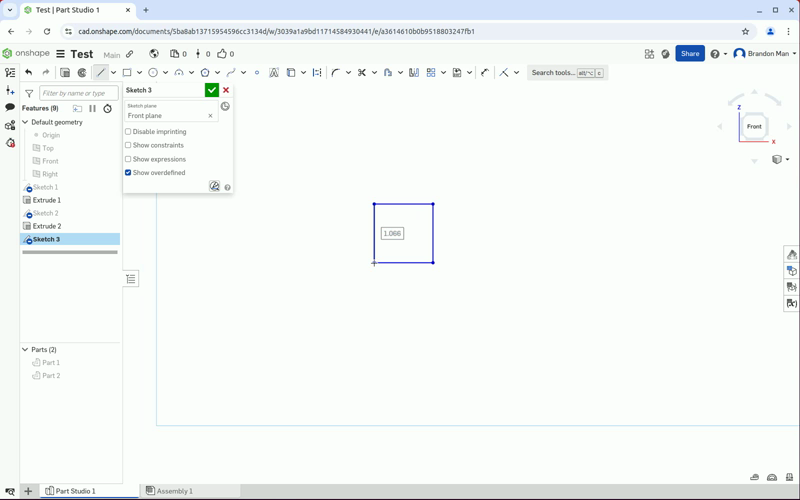
scroll(-6)
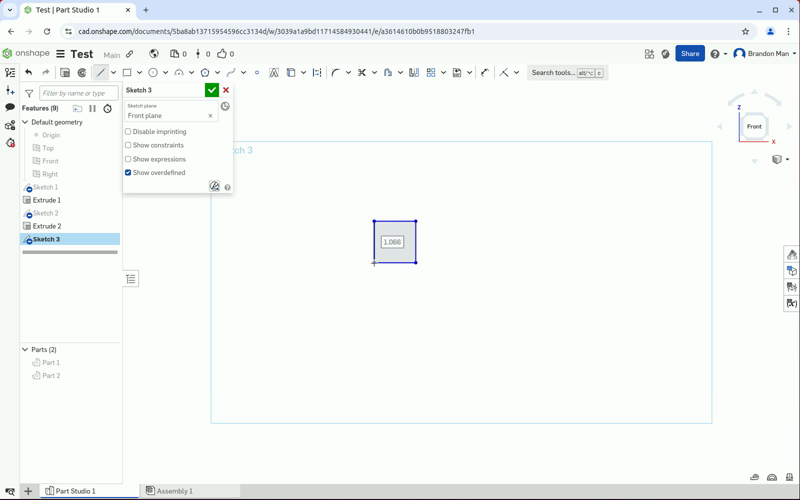
scroll(-6)
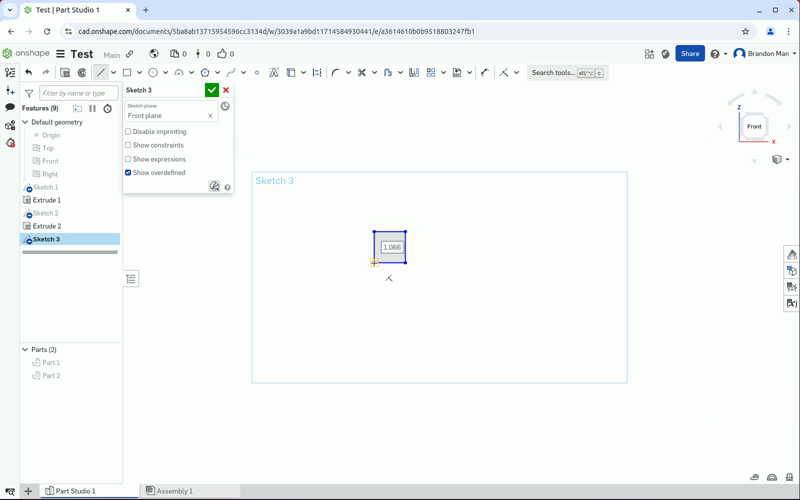
scroll(-6)
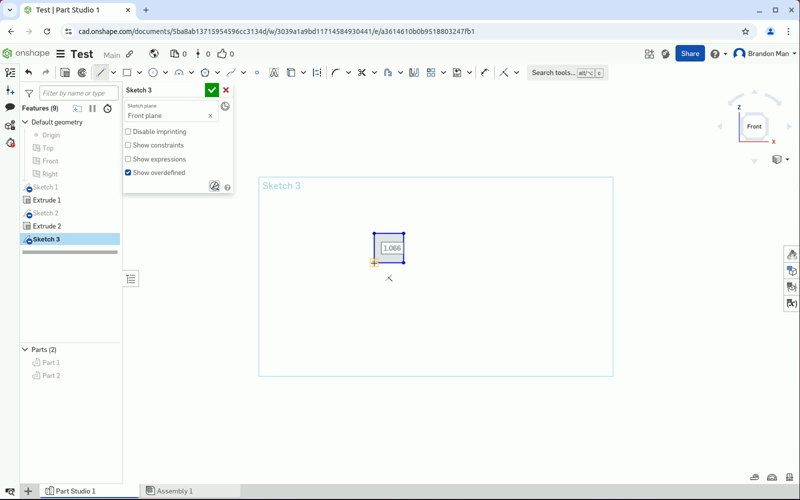
scroll(-6)
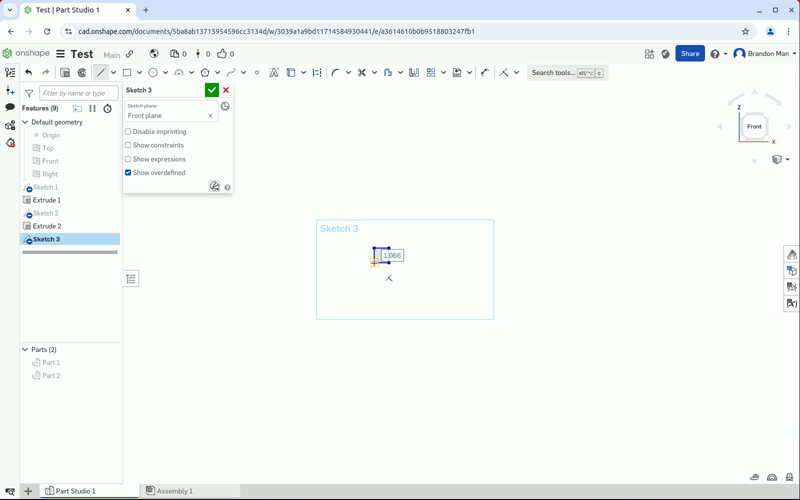
scroll(-6)
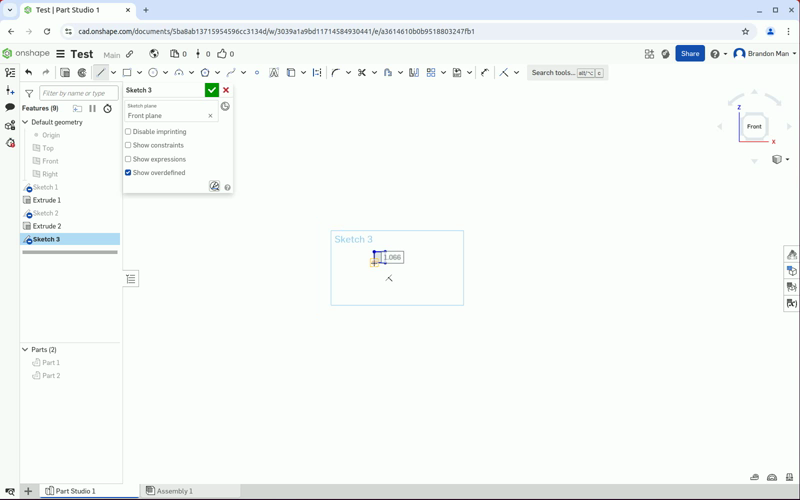
scroll(-6)
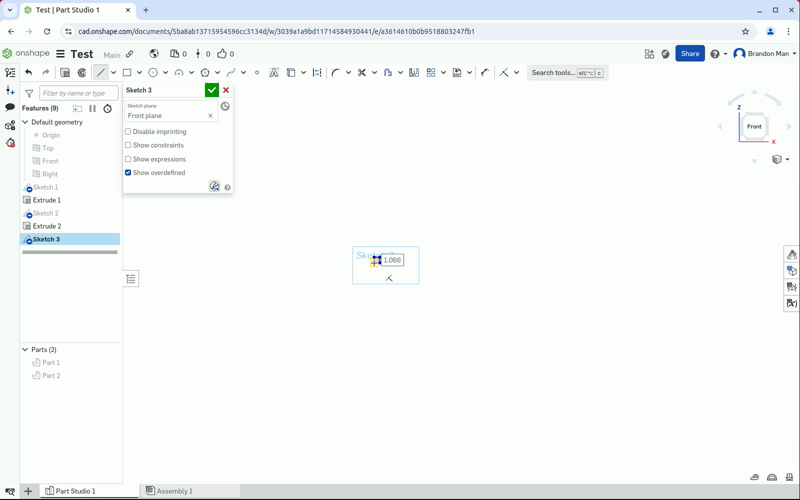
key(esc)
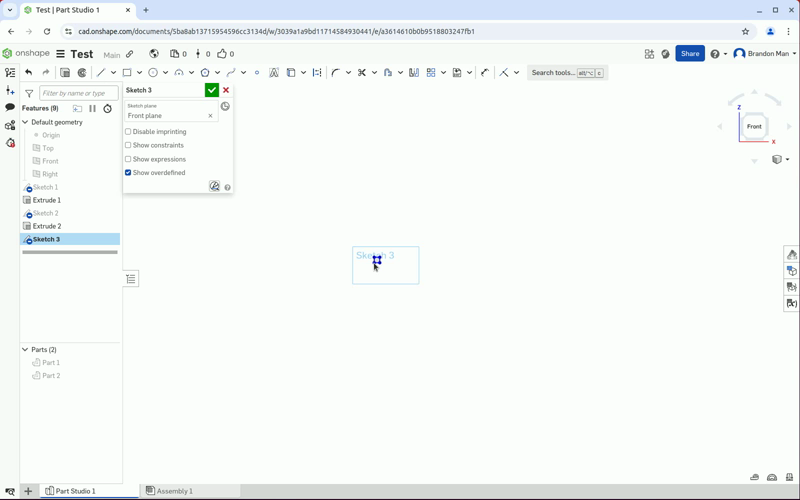
mouse_move(375, 259)
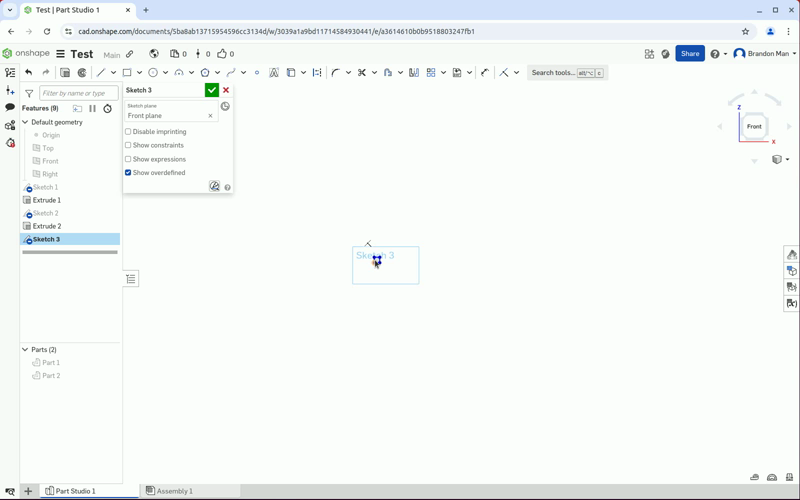
scroll(6)
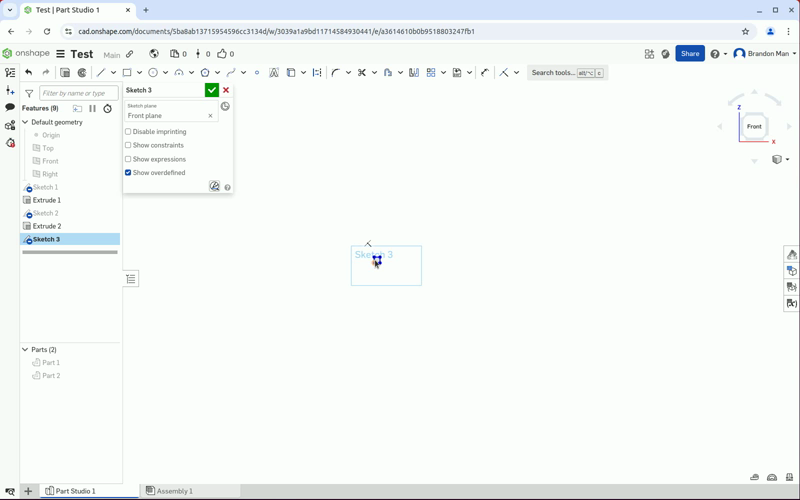
scroll(6)
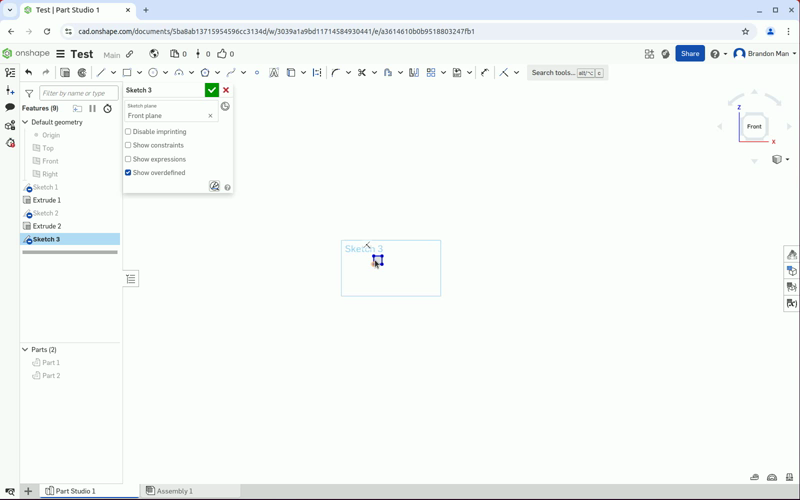
scroll(6)
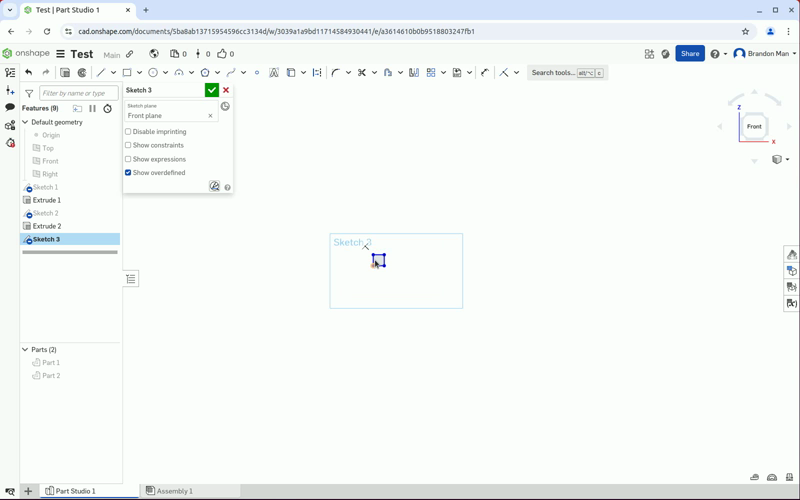
scroll(6)
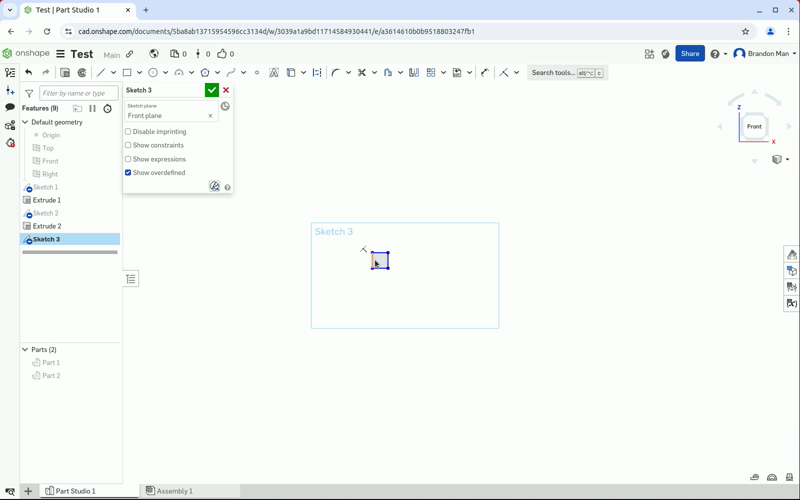
scroll(6)
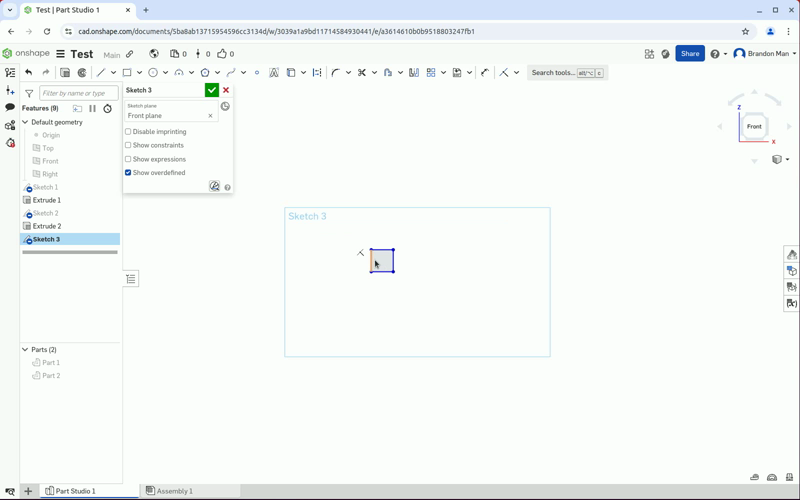
scroll(6)
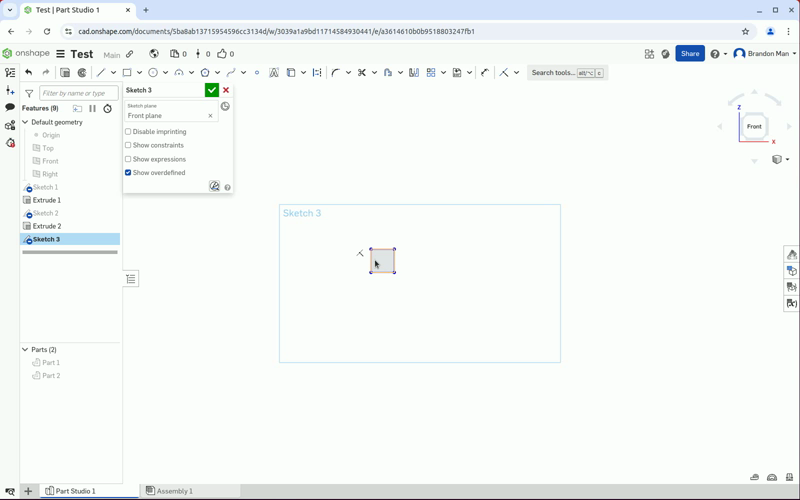
scroll(6)
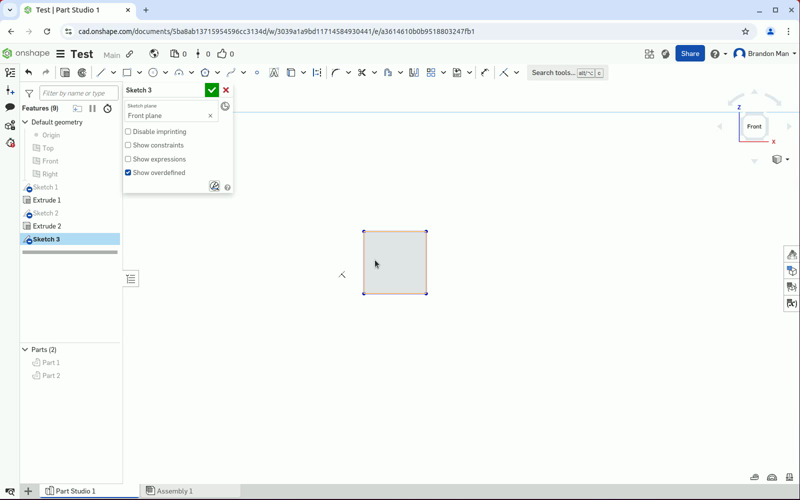
click(375, 259)
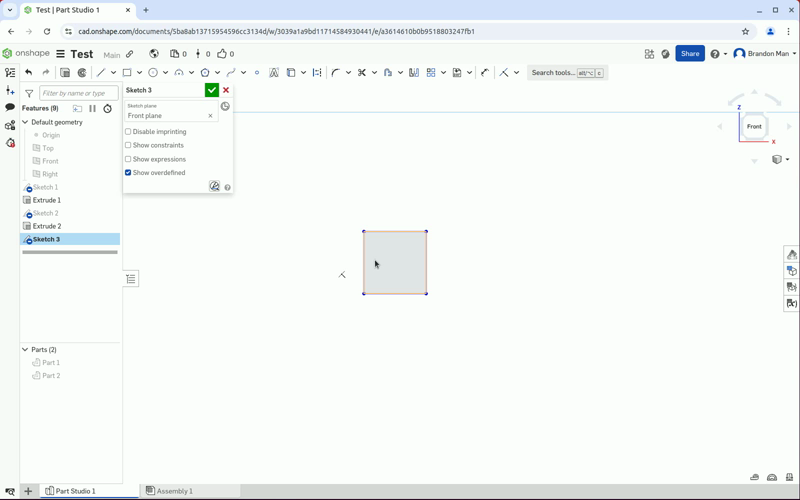
scroll(-6)
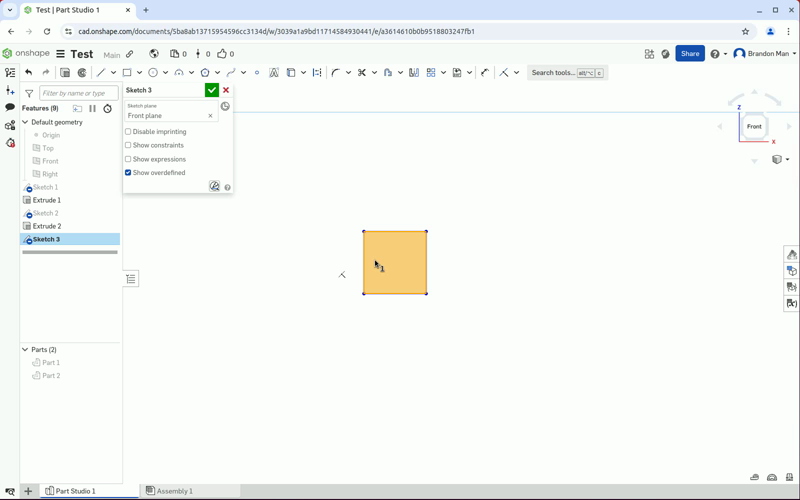
scroll(-6)
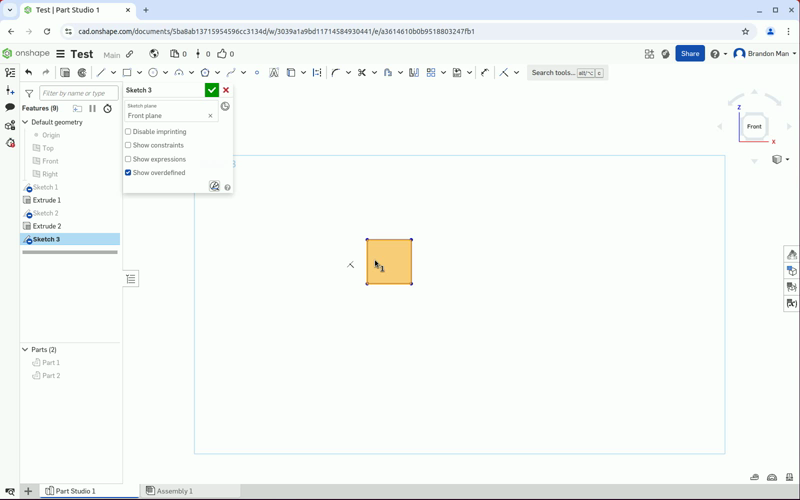
scroll(-6)
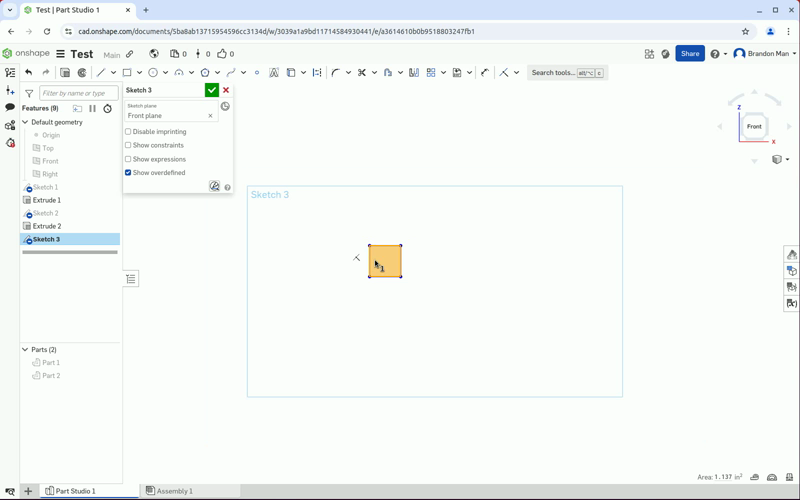
scroll(-6)
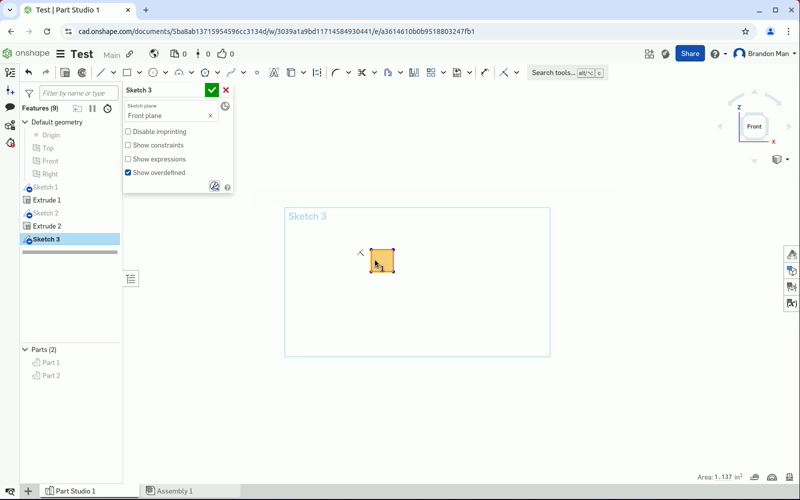
scroll(-6)
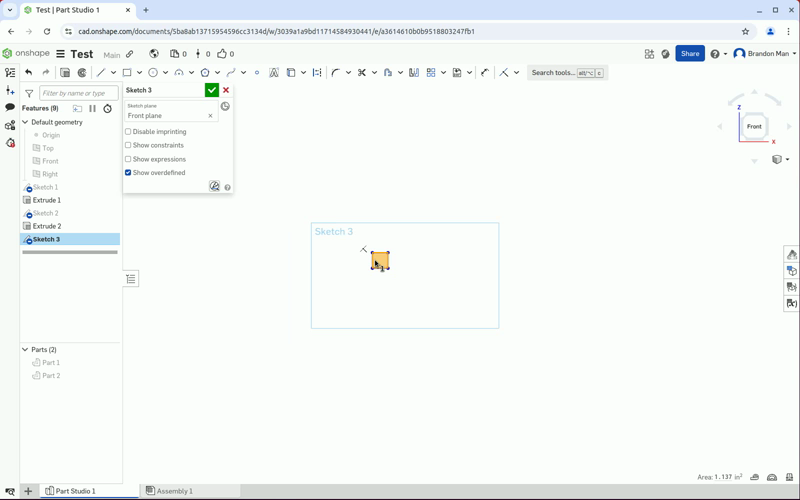
scroll(-6)
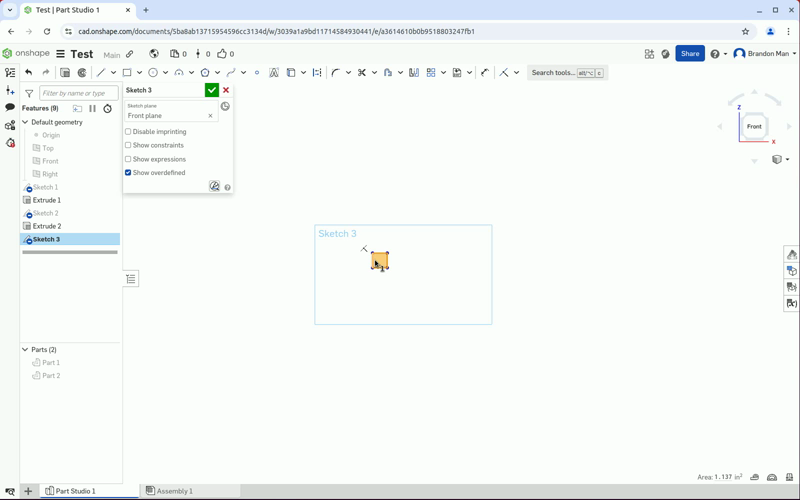
scroll(-6)
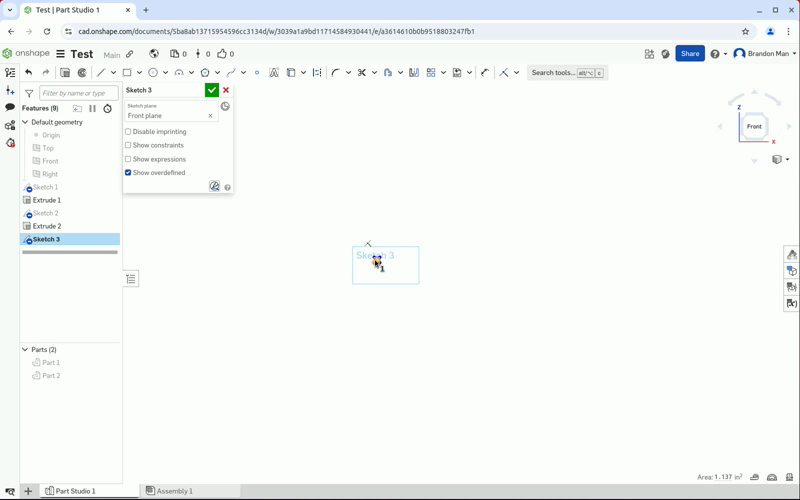
mouse_move(73, 352)
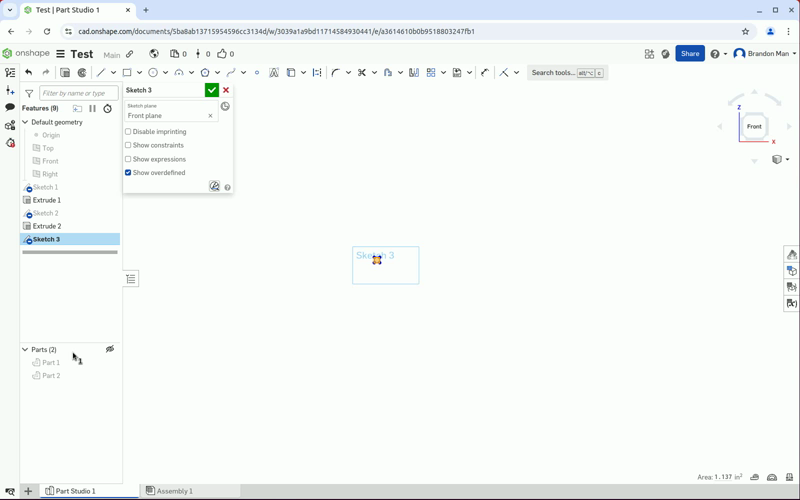
key(shift+y)
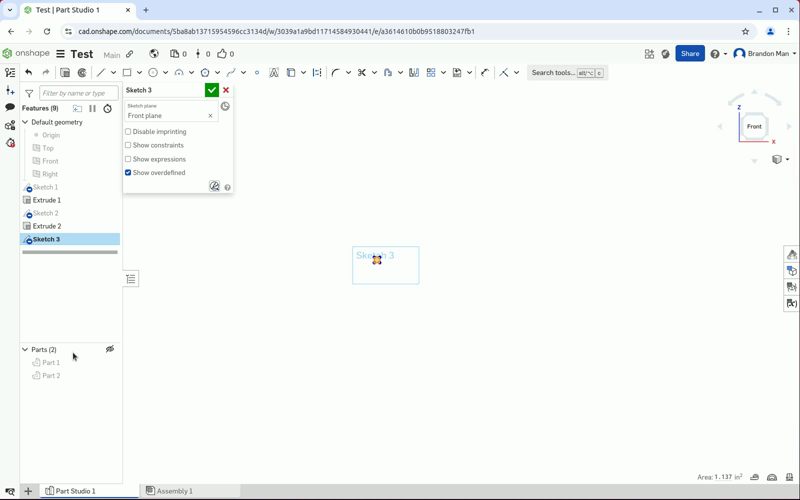
key(shift+e)
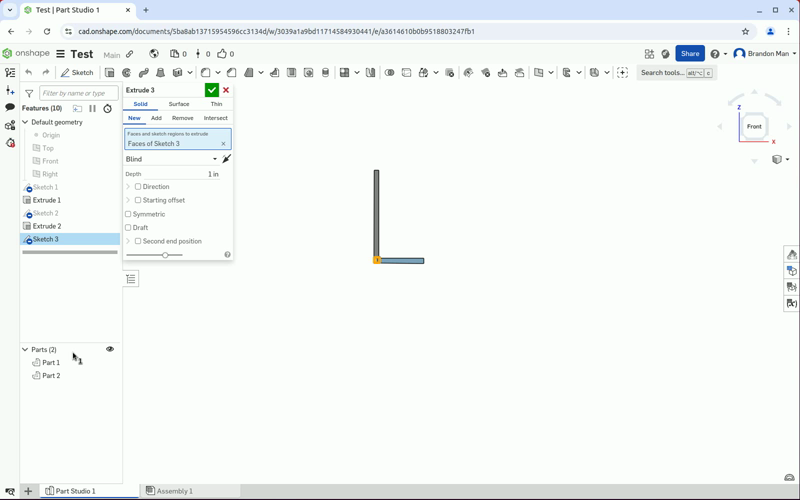
mouse_move(143, 106)
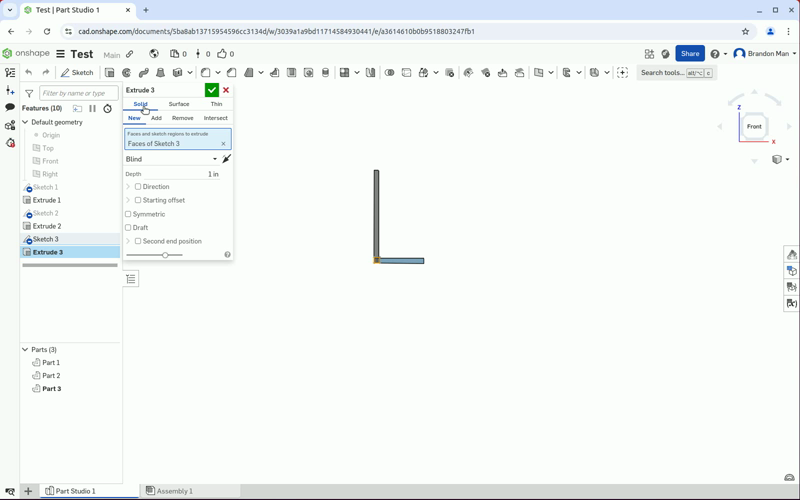
click(143, 106)
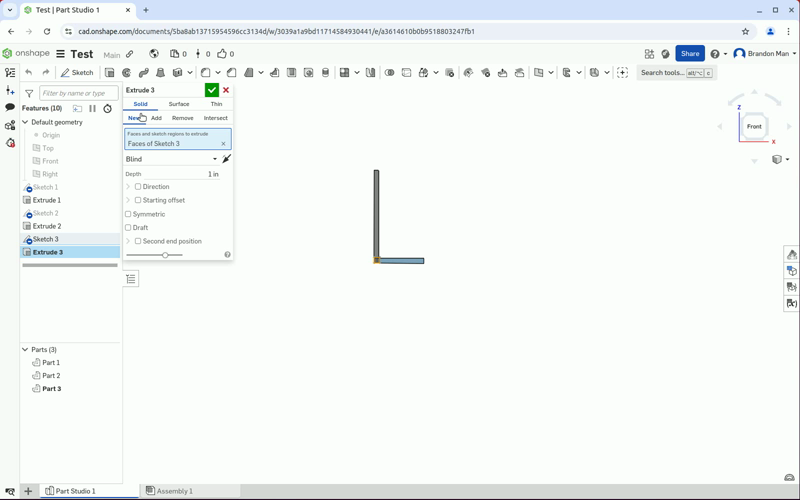
mouse_move(137, 120)
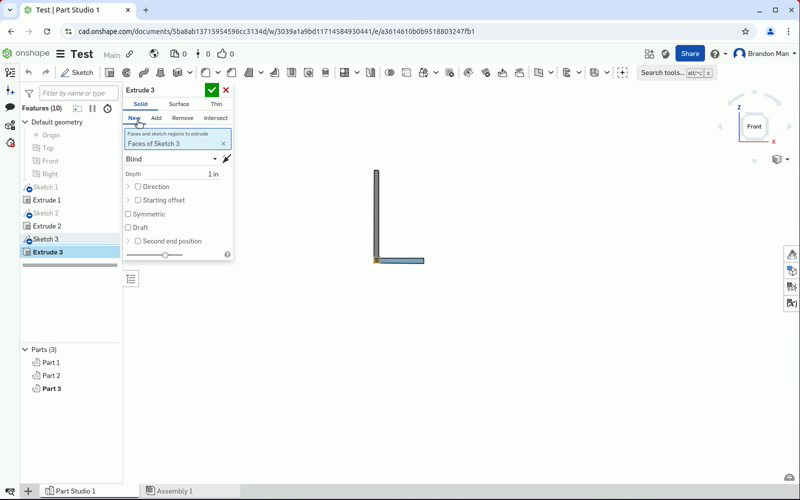
click(137, 120)
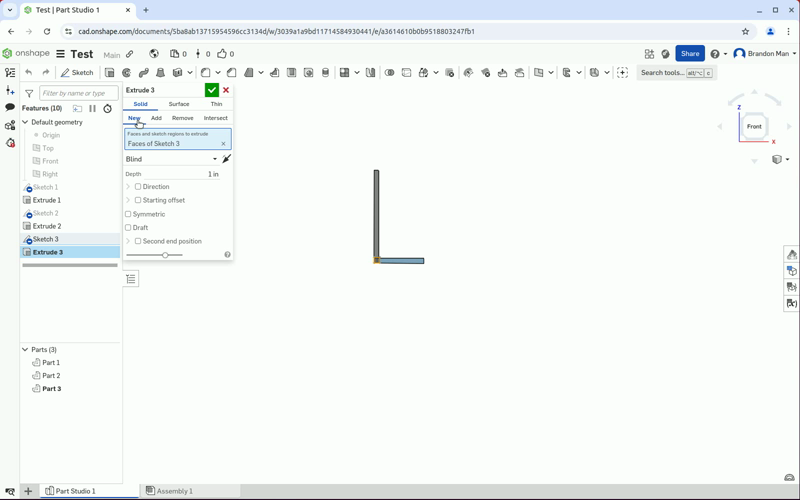
key(tab, 4)
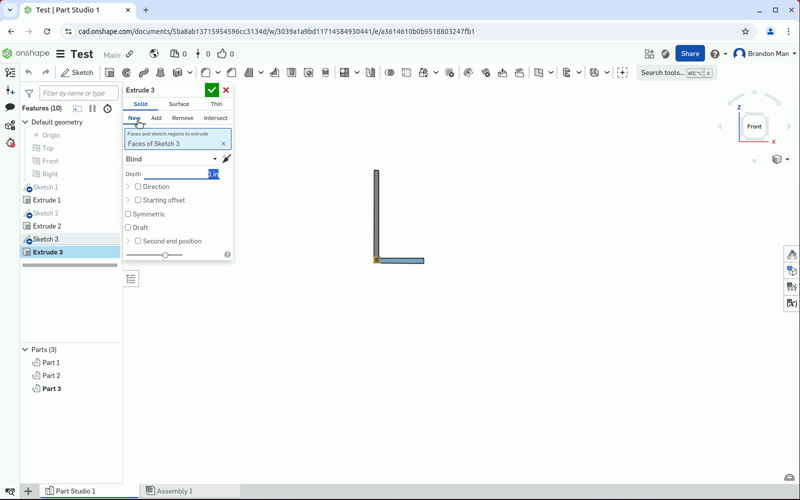
text(19.256)
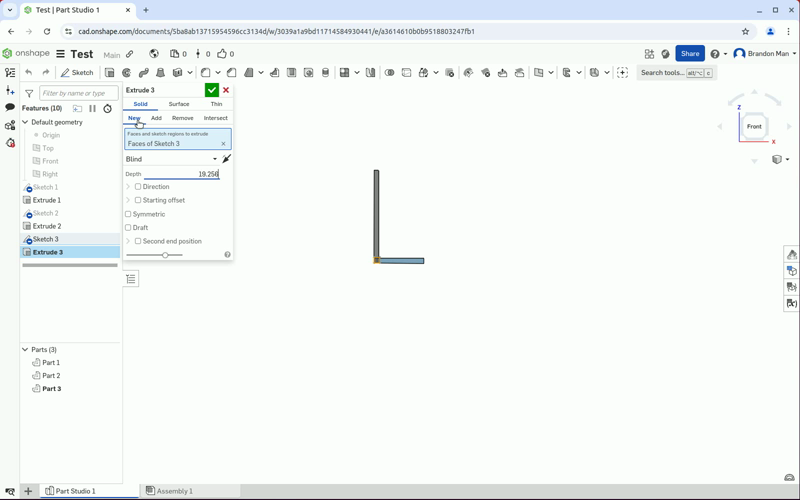
key(tab, 3)
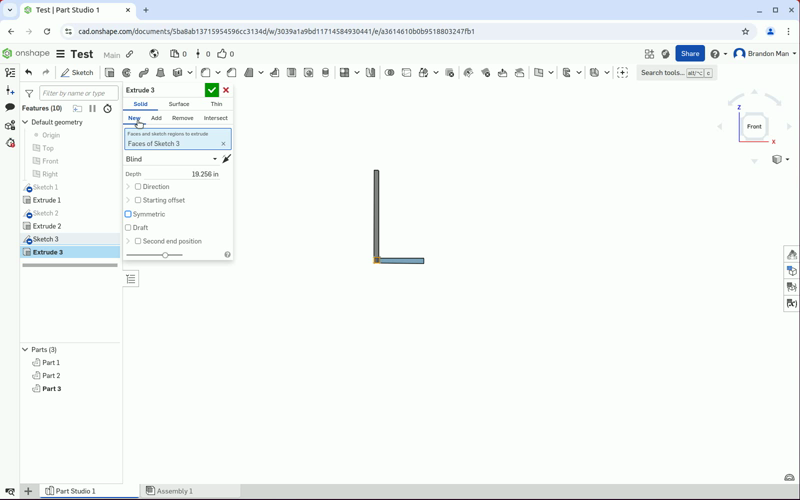
key(space)
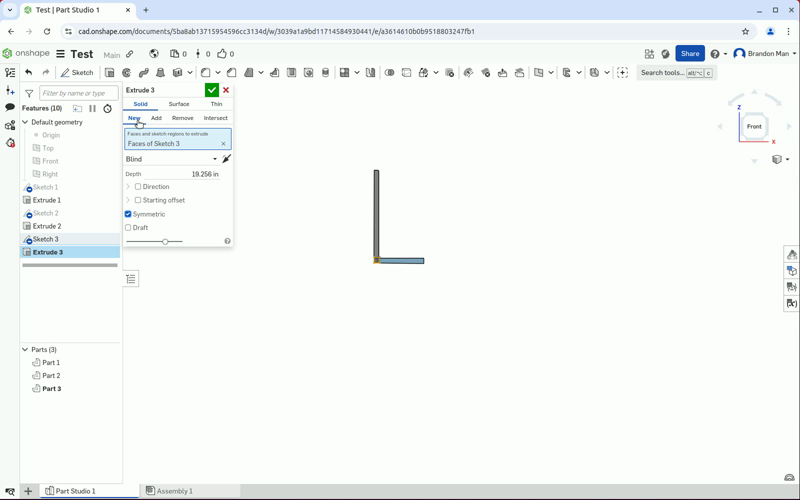
key(enter)
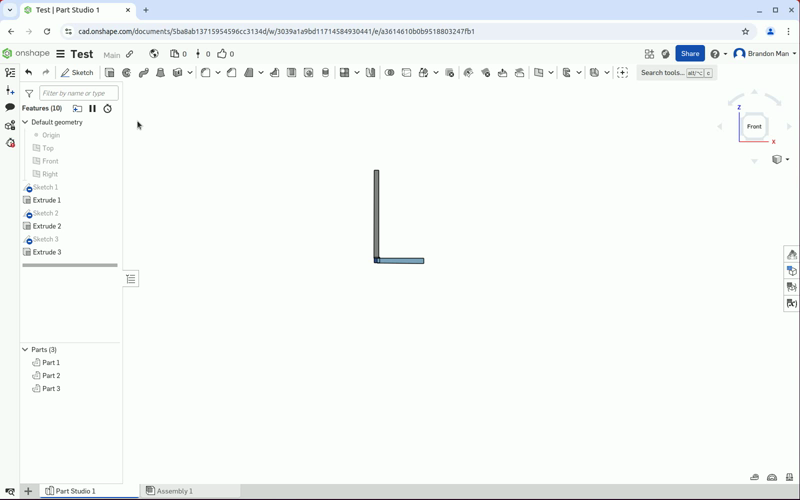
key(shift+h)
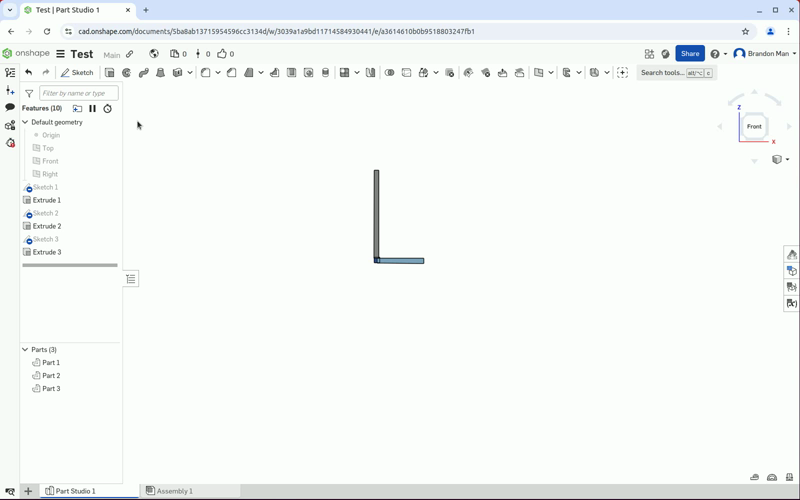
key(shift+h)
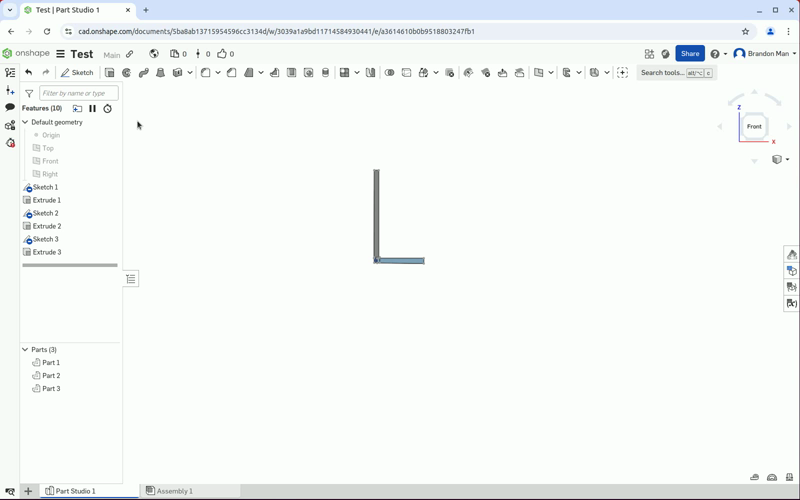
key(shift+7)
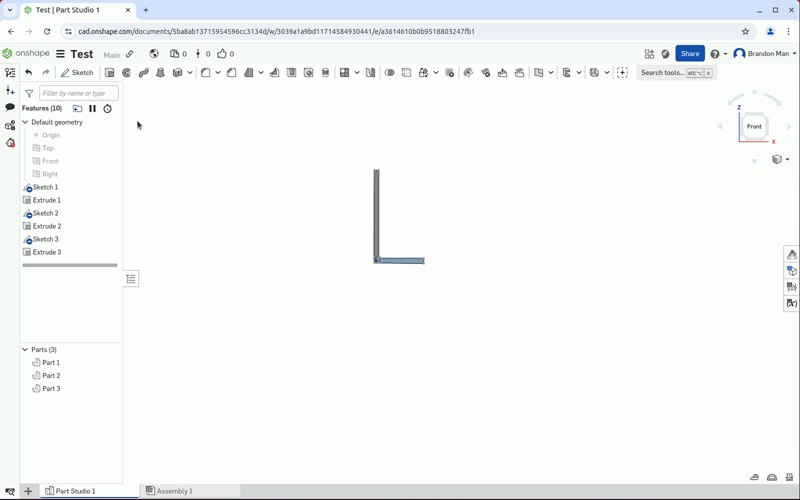
key(left, 2)
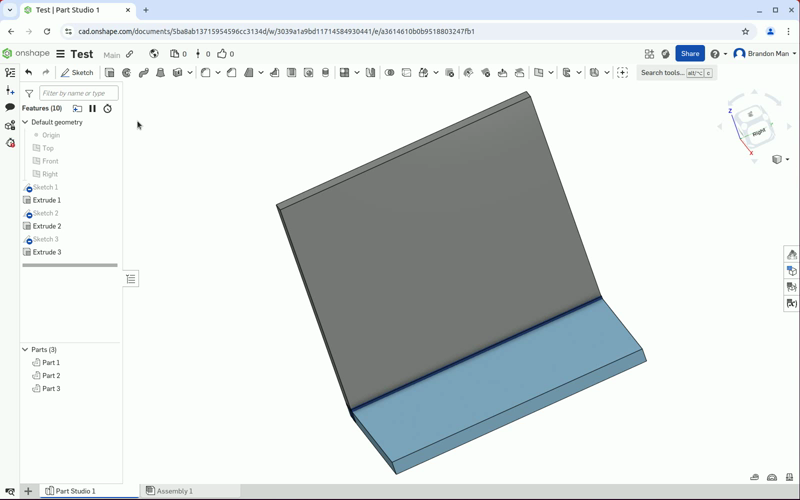
key(down, 2)
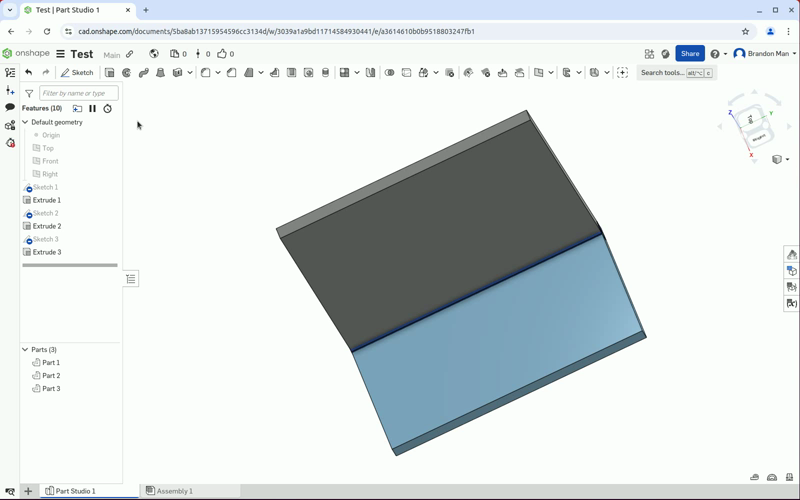
key(up, 2)
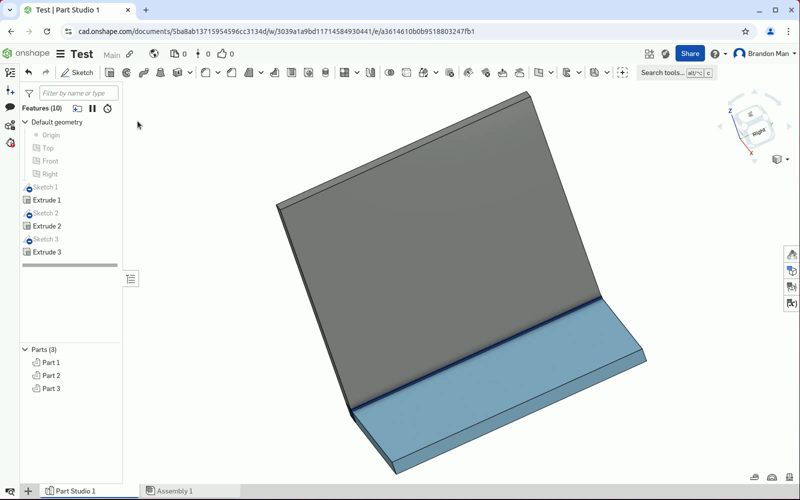
key(right, 2)
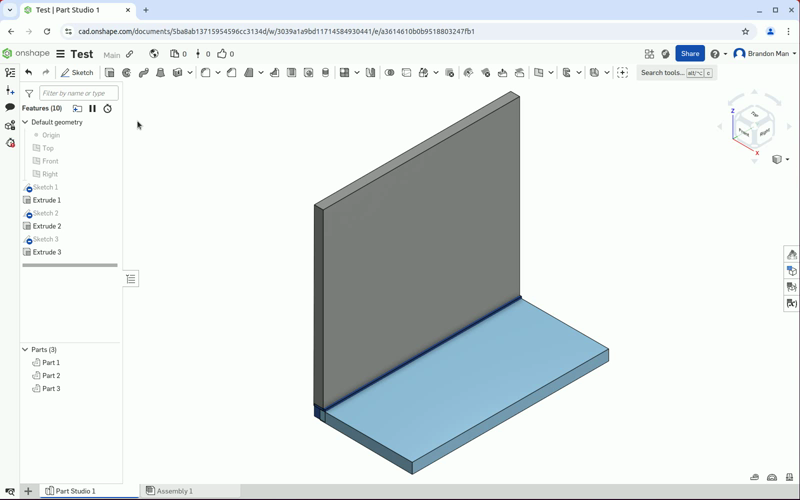
mouse_move(73, 189)
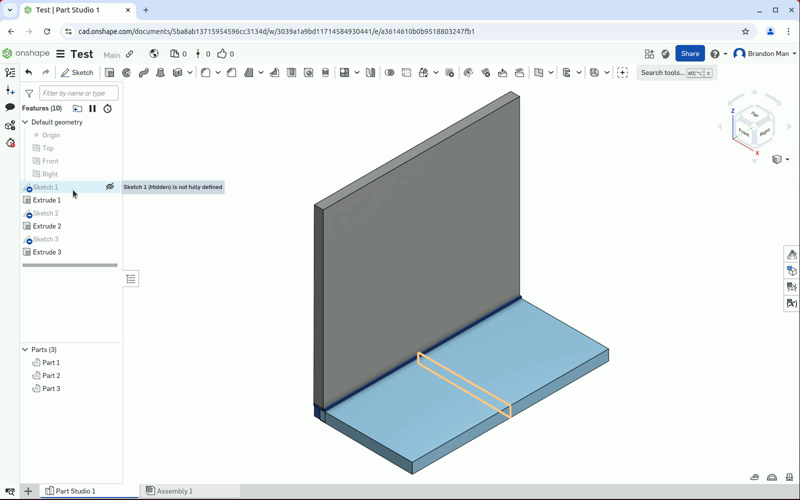
click(73, 189)